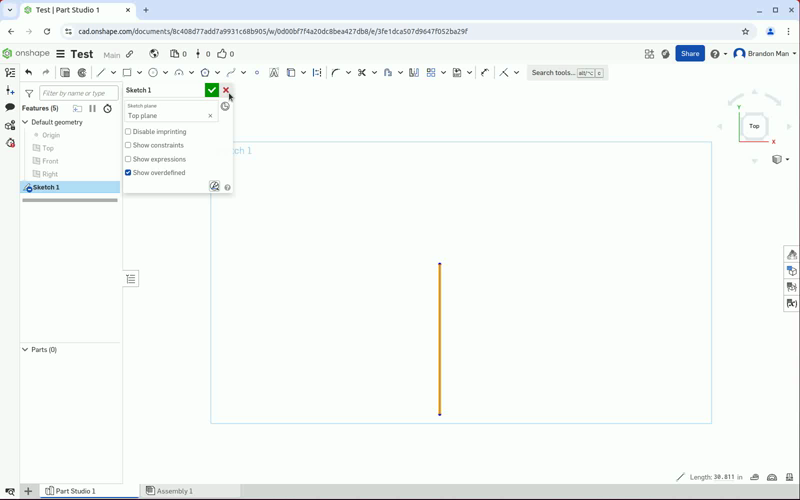
key(shift+h)
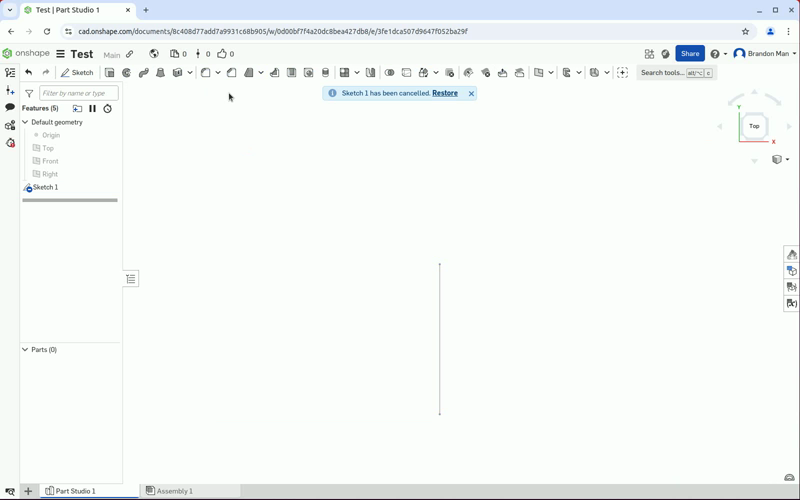
key(shift+s)
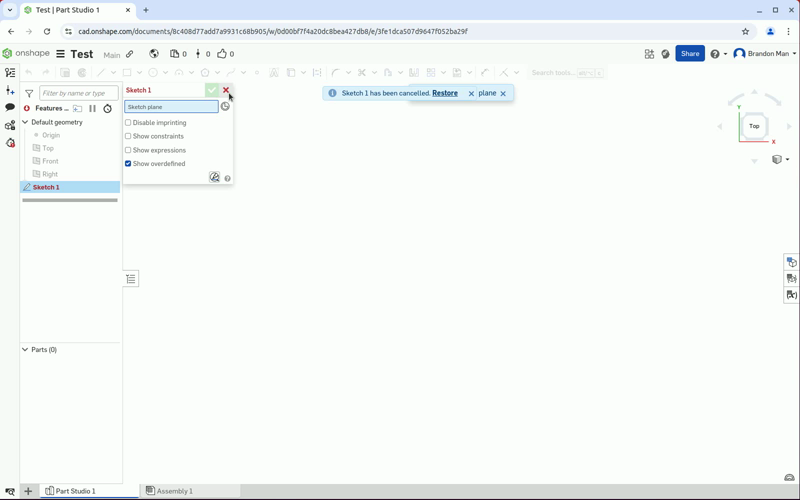
mouse_move(73, 150)
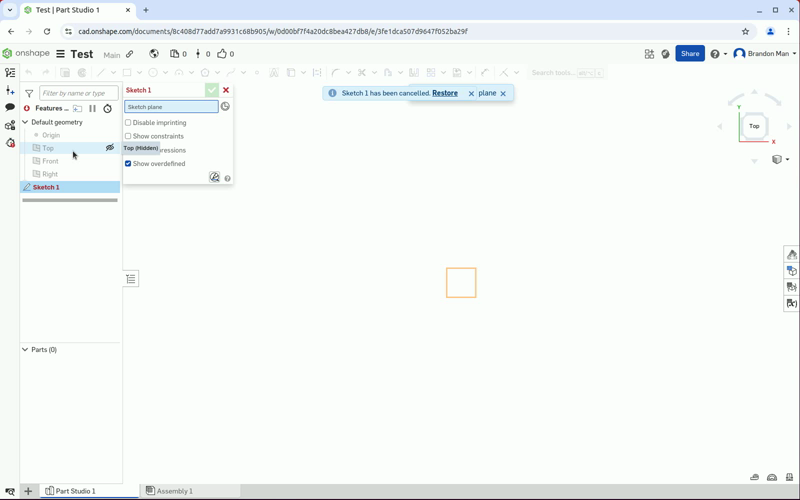
click(73, 150)
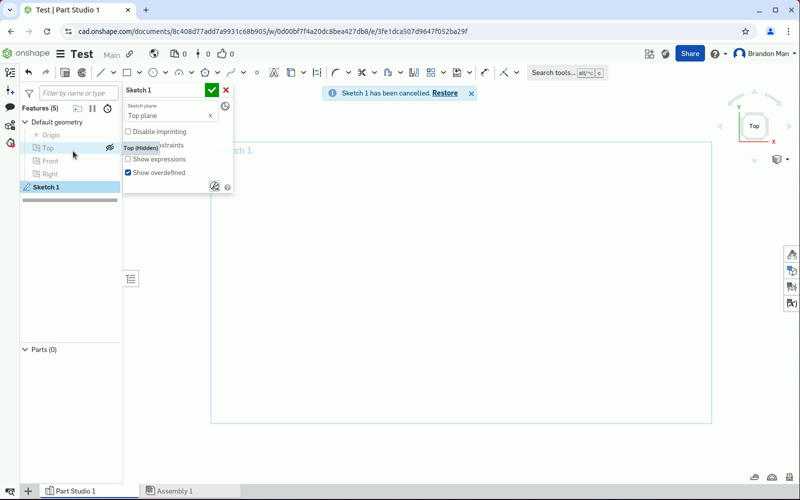
mouse_move(73, 352)
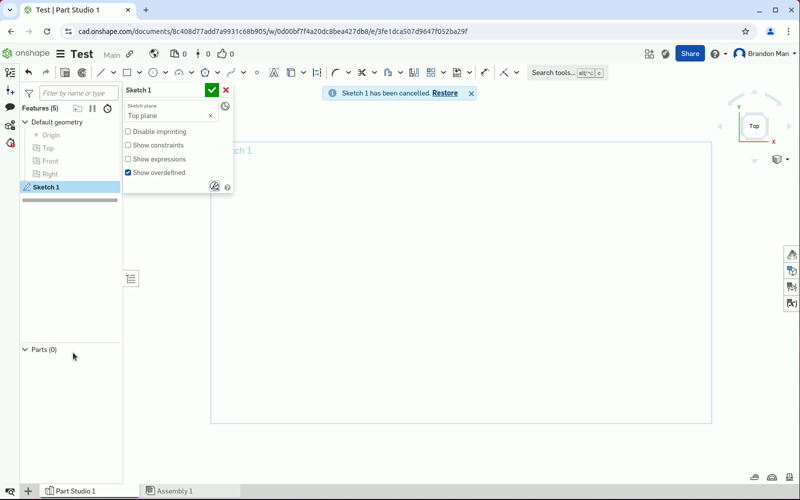
key(y)
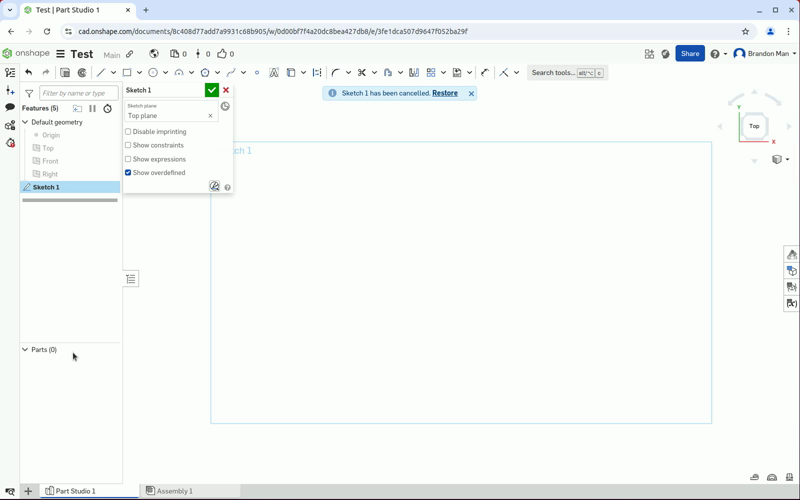
key(l)
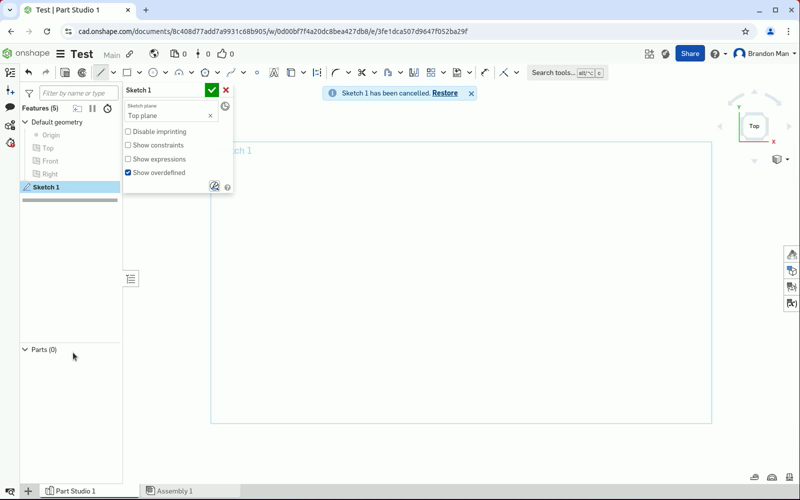
key_down(shift)
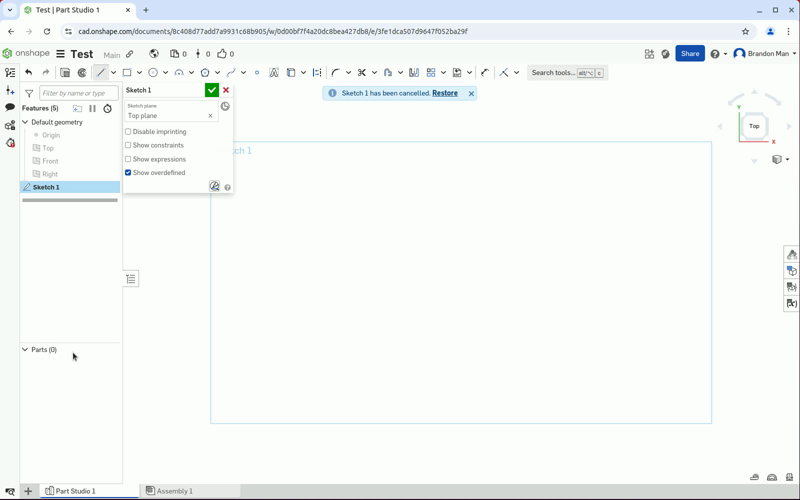
mouse_move(364, 369)
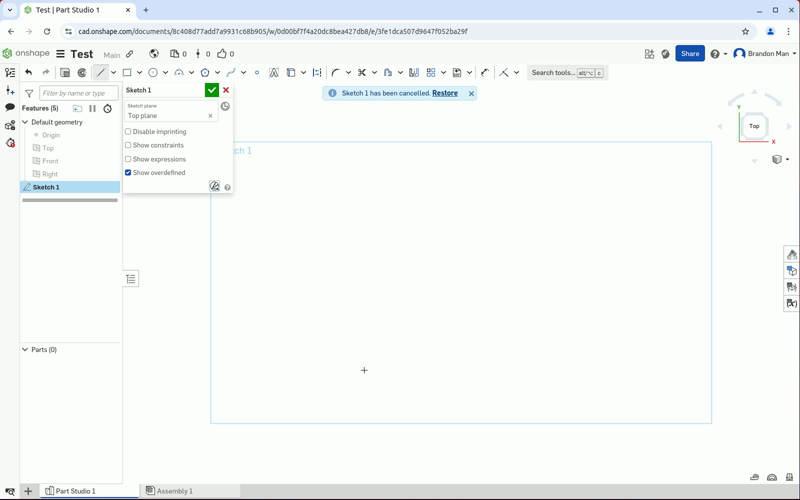
click(364, 369)
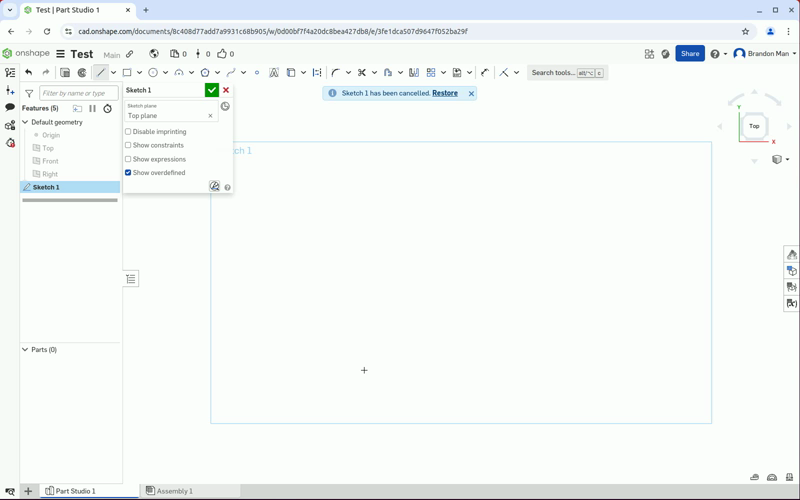
key_up(shift)
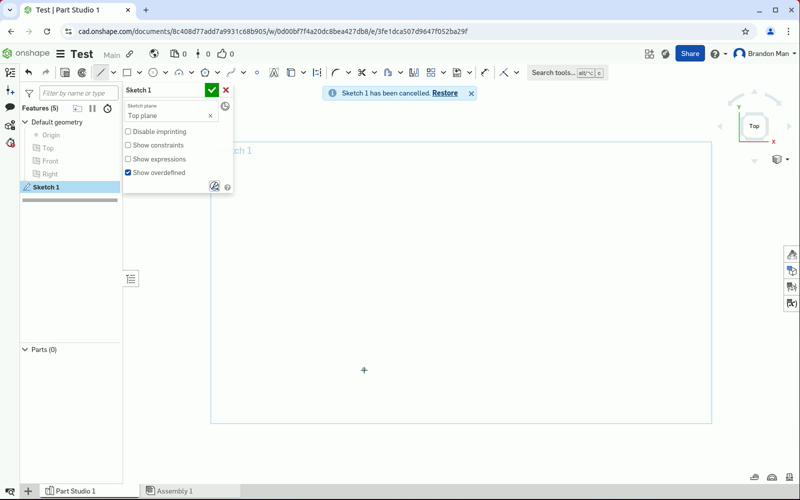
key_down(shift)
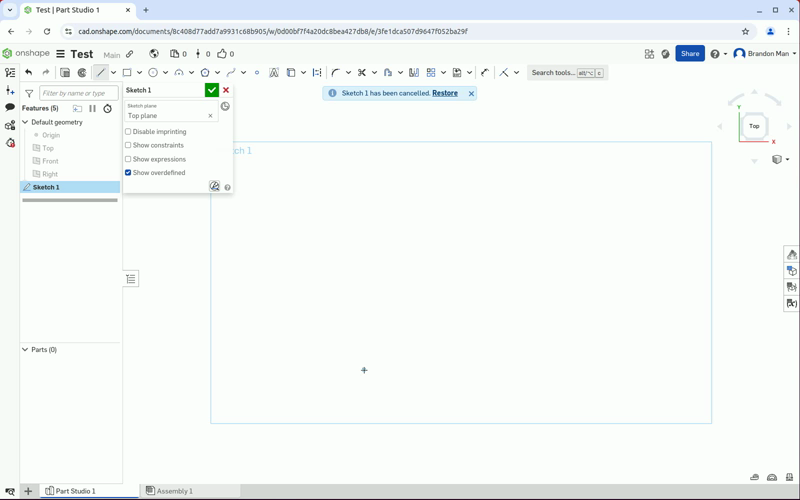
mouse_move(559, 369)
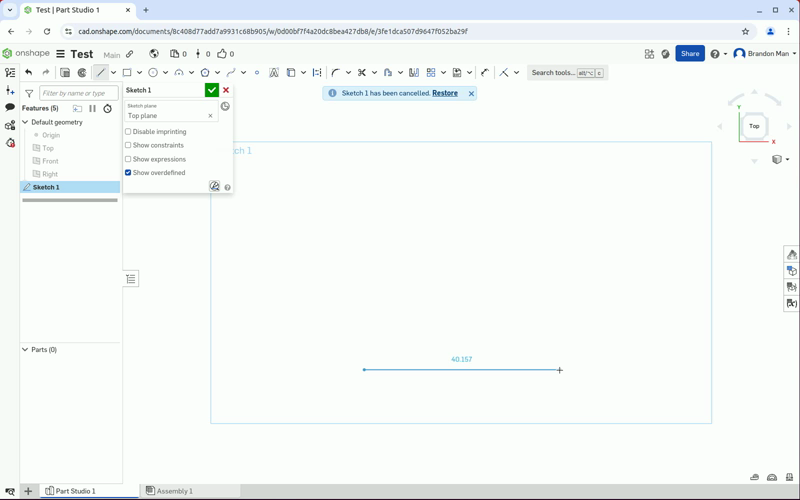
click(559, 369)
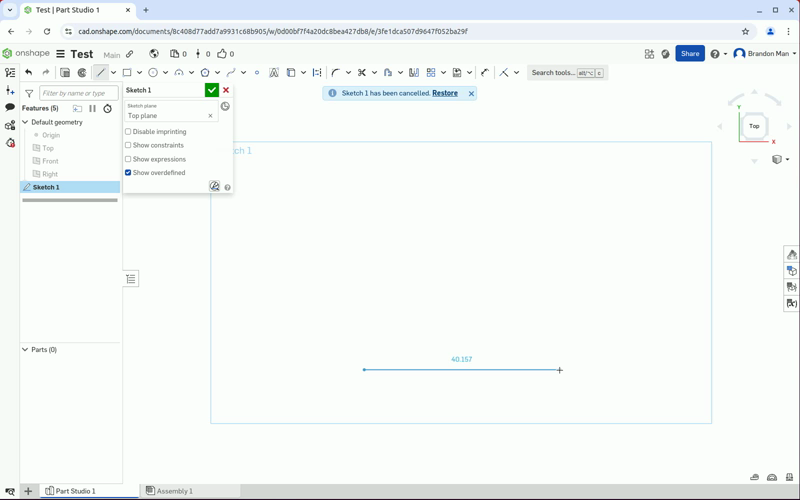
key_up(shift)
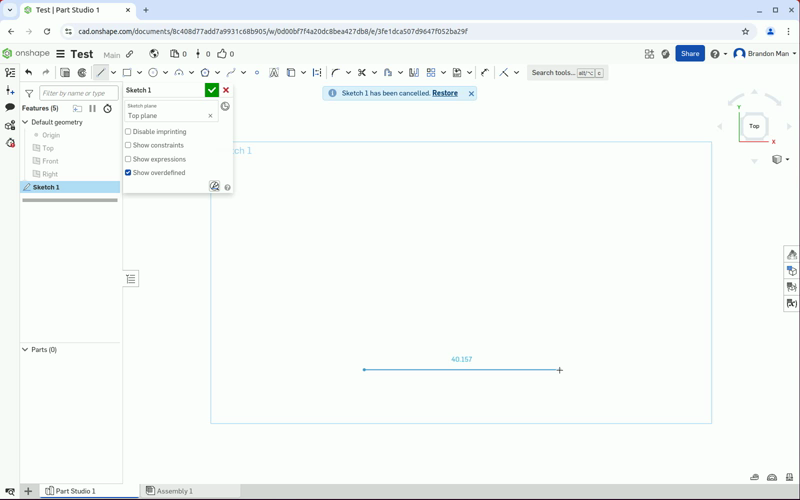
key_down(shift)
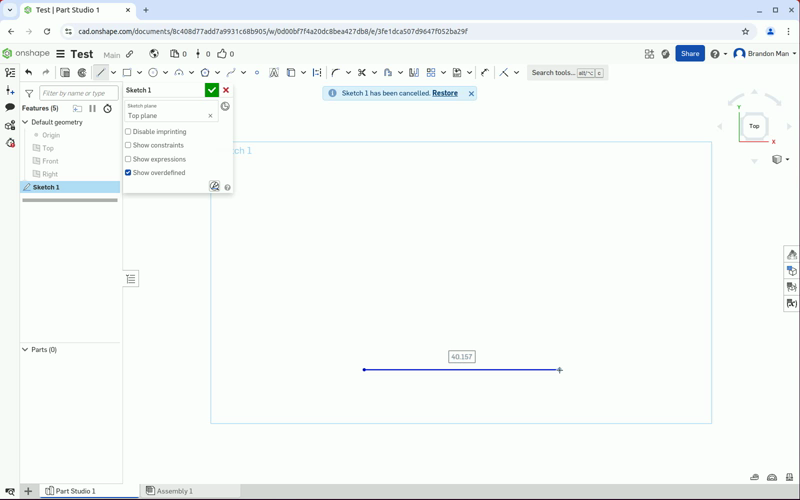
mouse_move(559, 197)
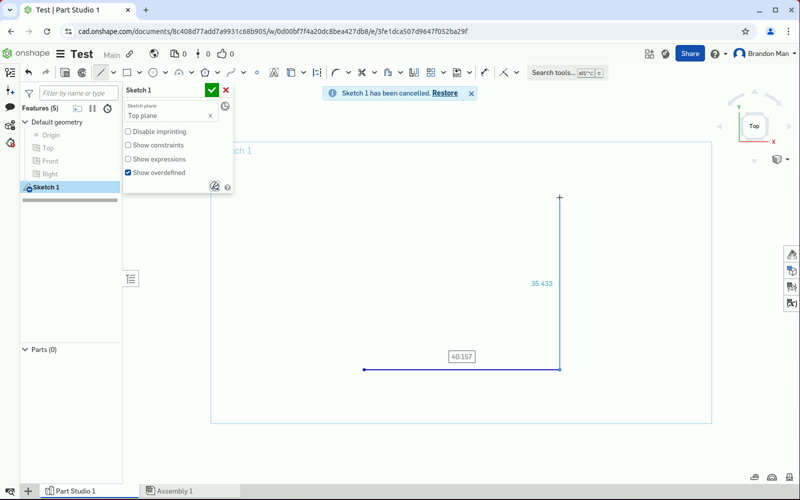
click(559, 197)
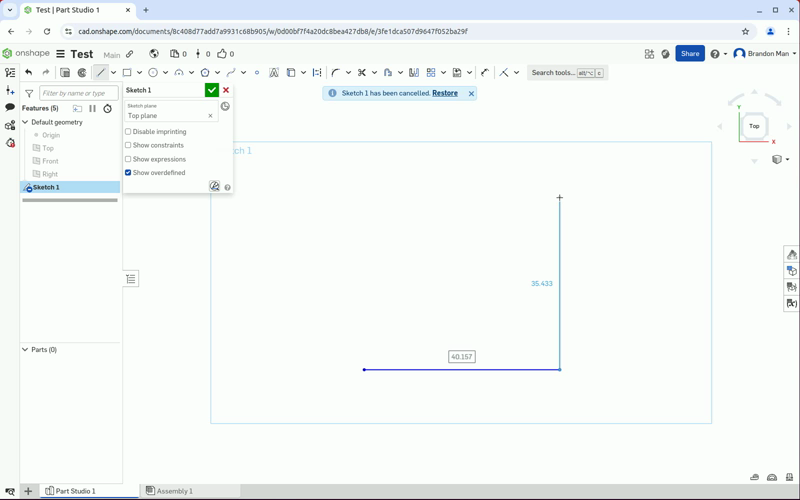
key_up(shift)
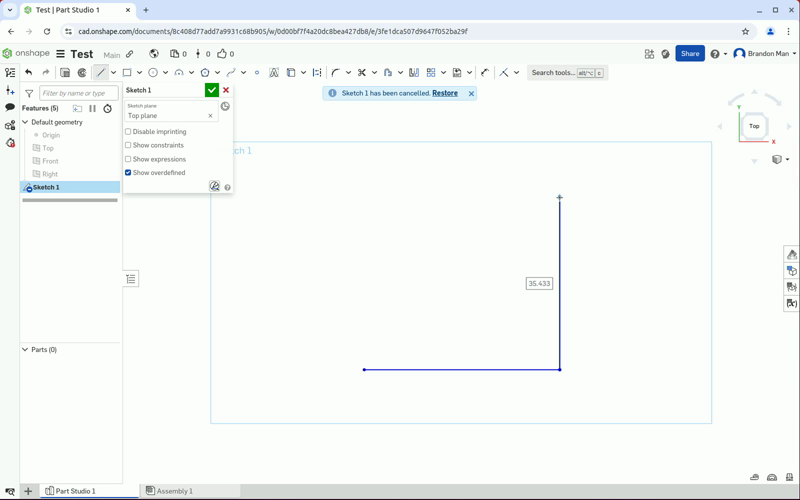
key_down(shift)
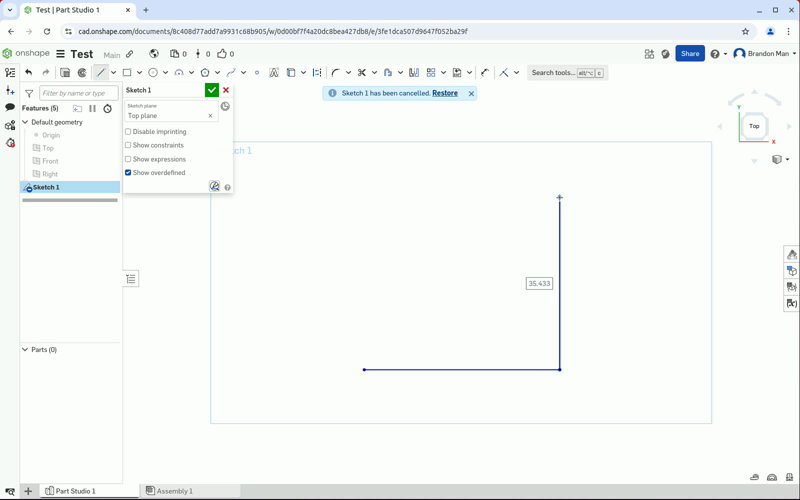
mouse_move(364, 197)
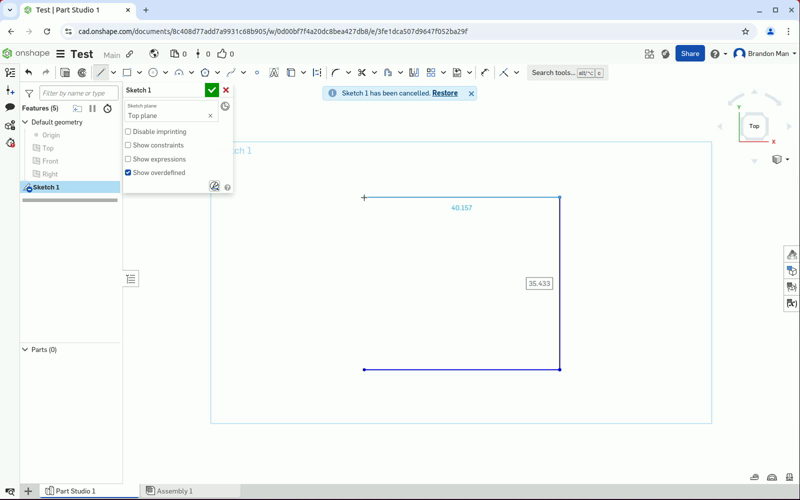
click(364, 197)
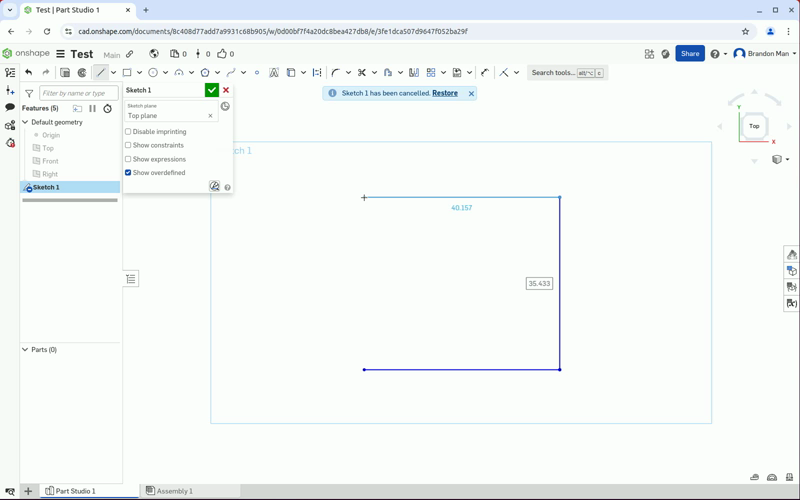
key_up(shift)
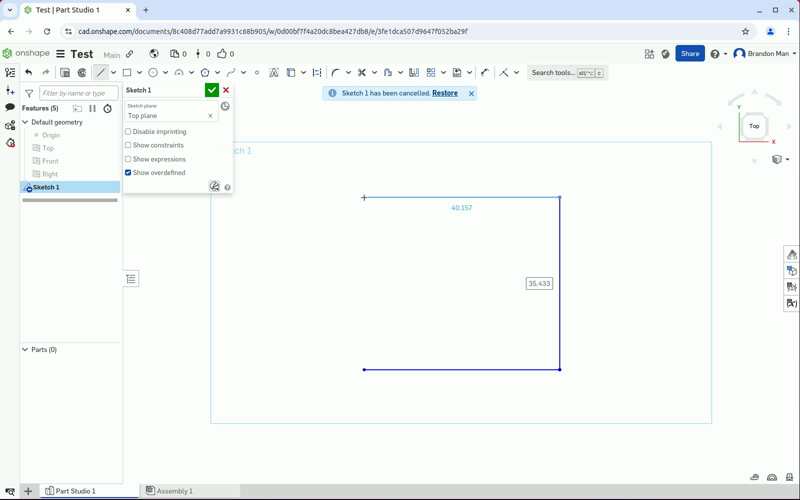
key_down(shift)
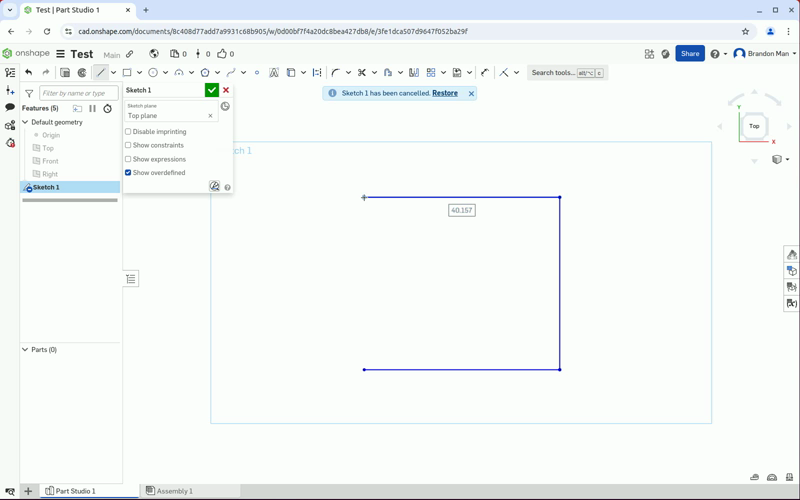
mouse_move(364, 369)
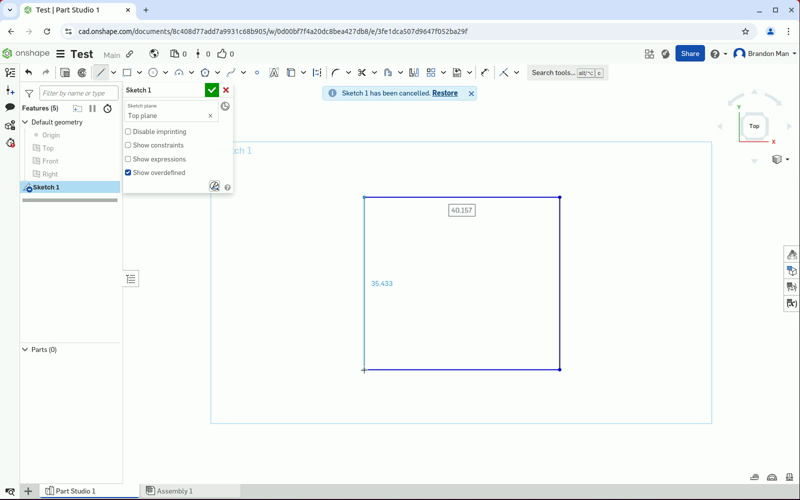
key_up(shift)
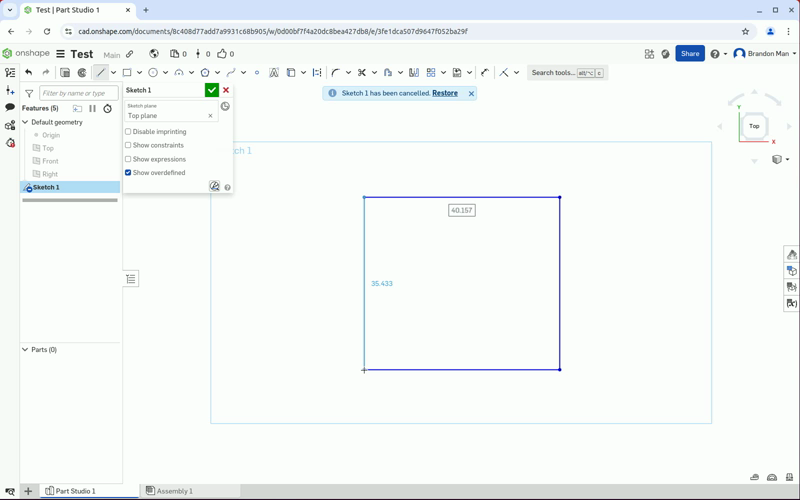
click(364, 369)
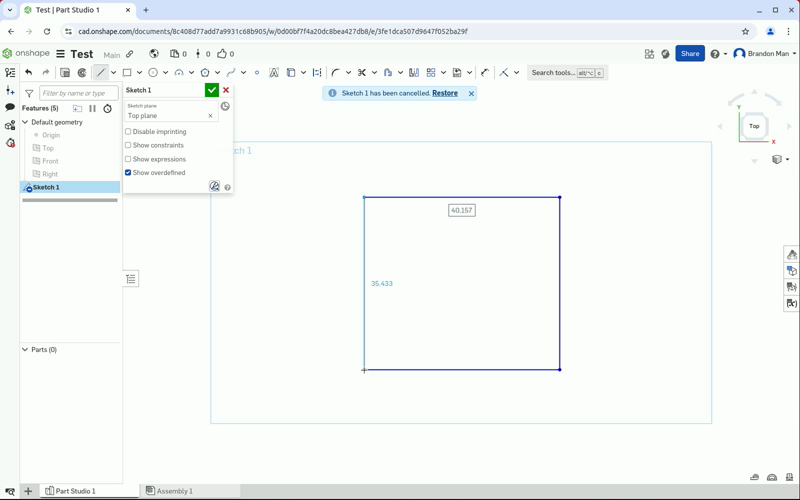
key(esc)
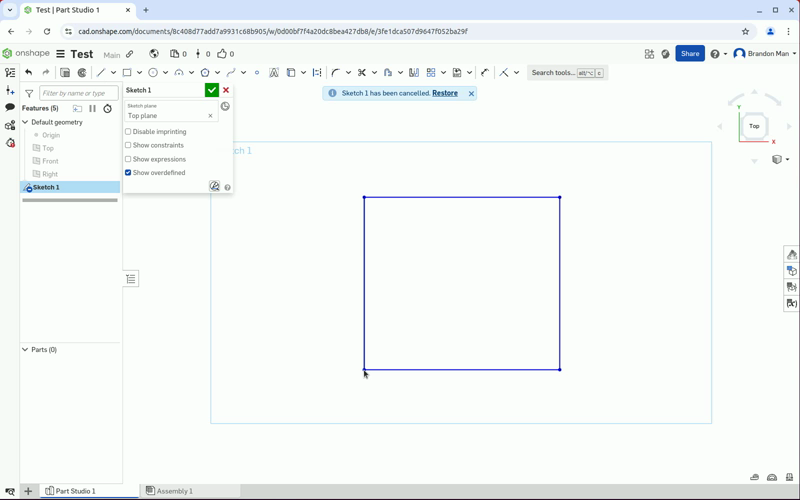
key(l)
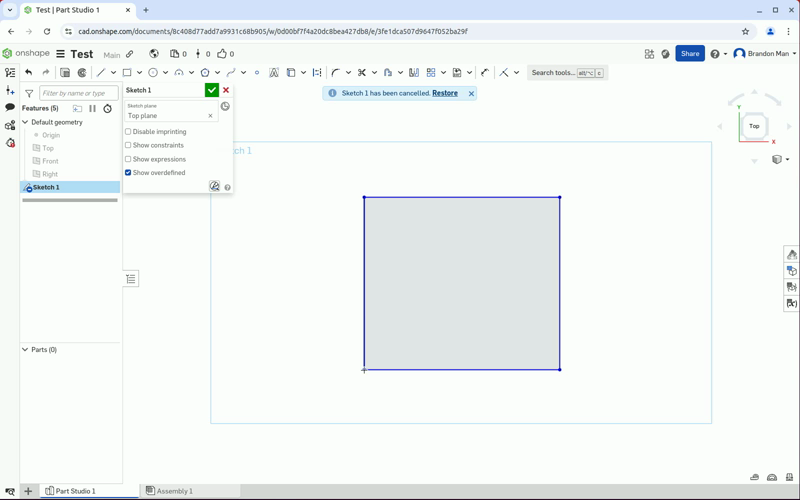
key_down(shift)
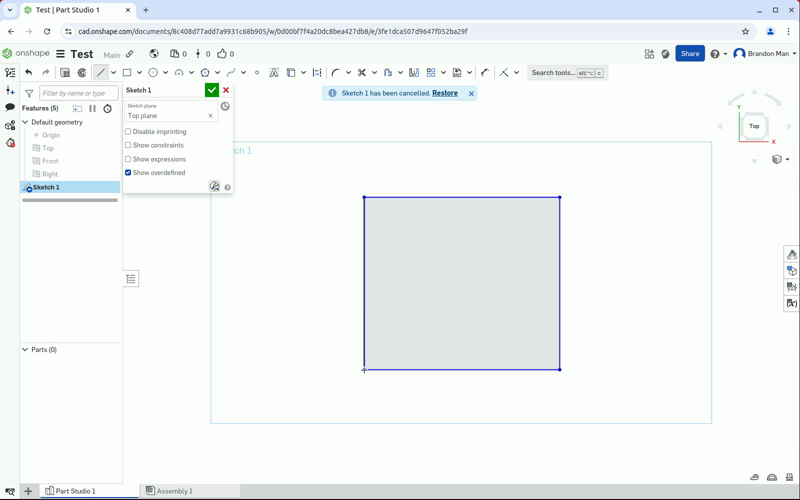
mouse_move(366, 367)
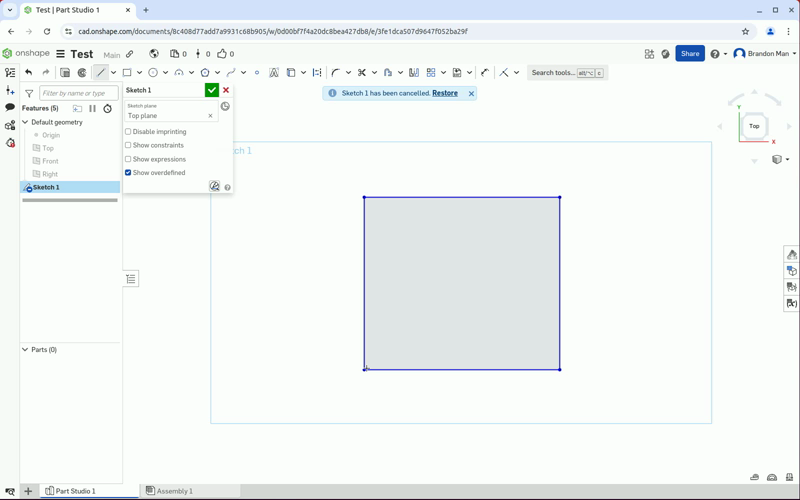
scroll(6)
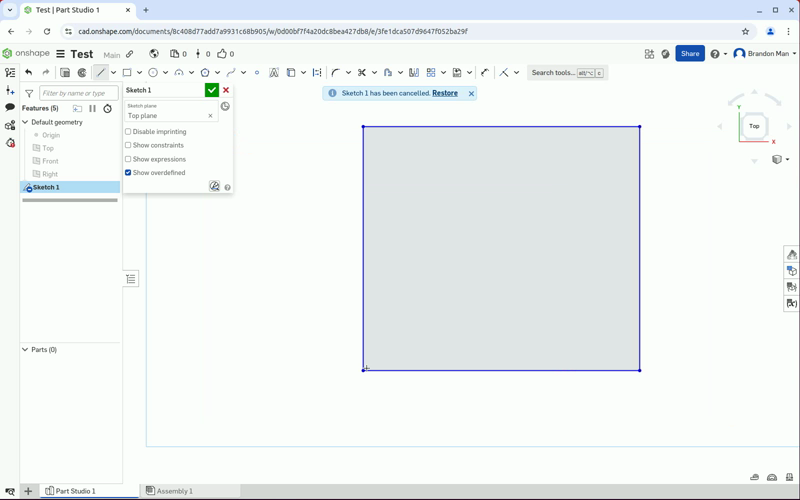
scroll(6)
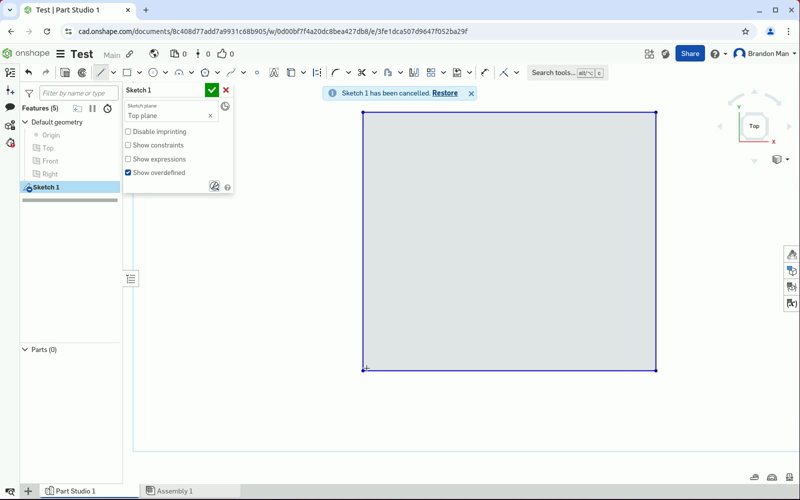
scroll(6)
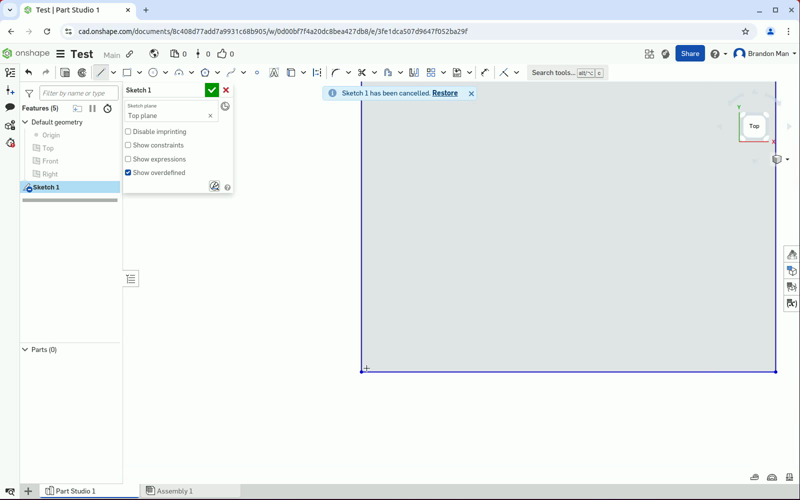
scroll(6)
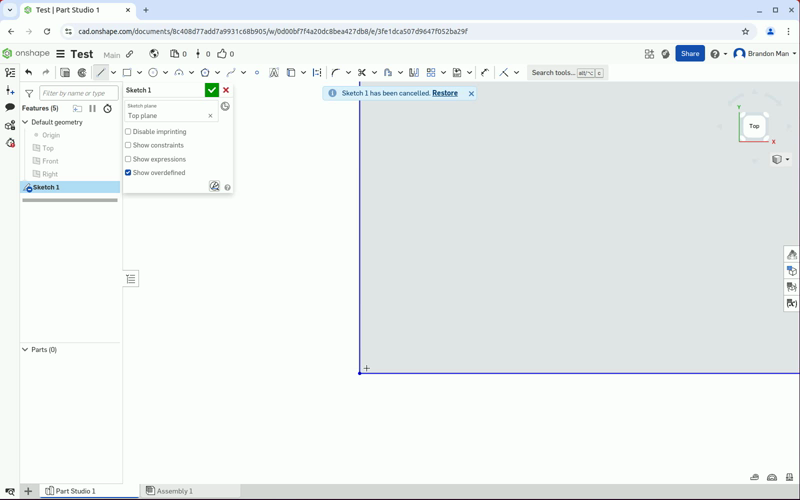
scroll(6)
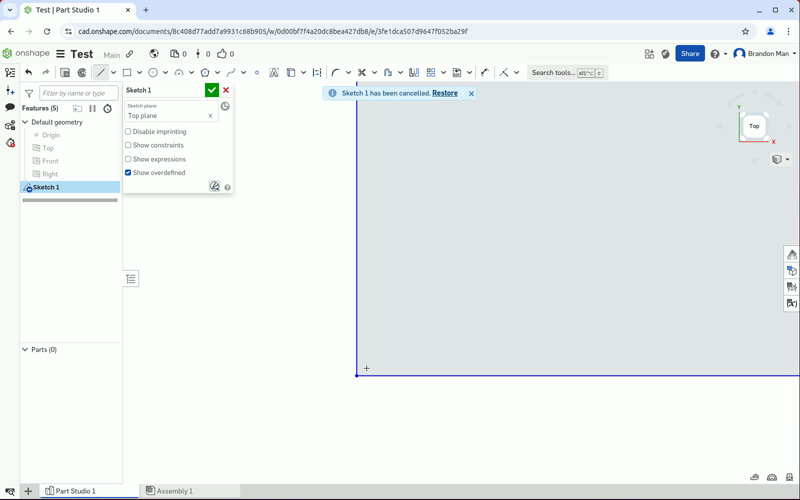
scroll(6)
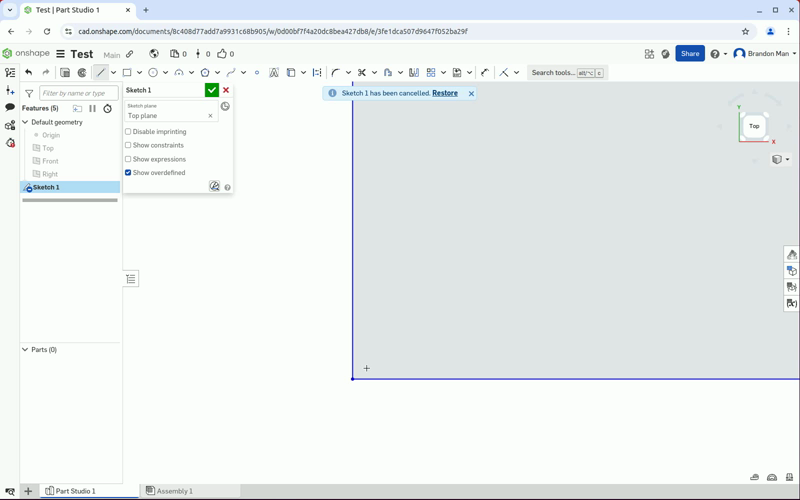
scroll(6)
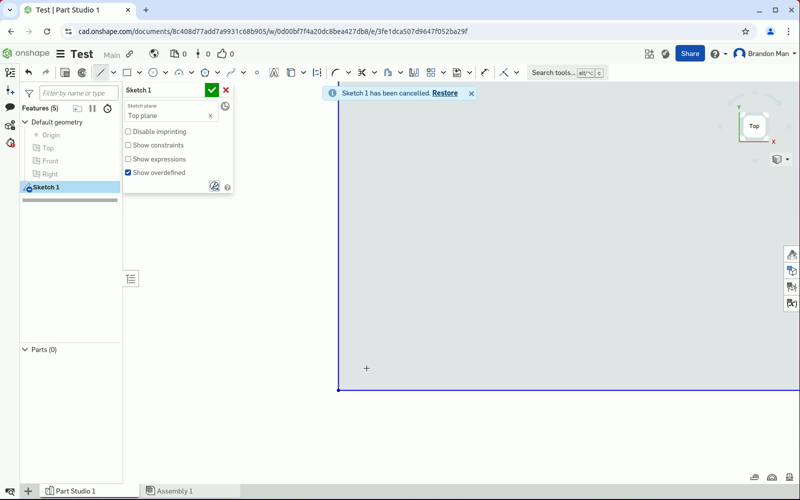
click(366, 367)
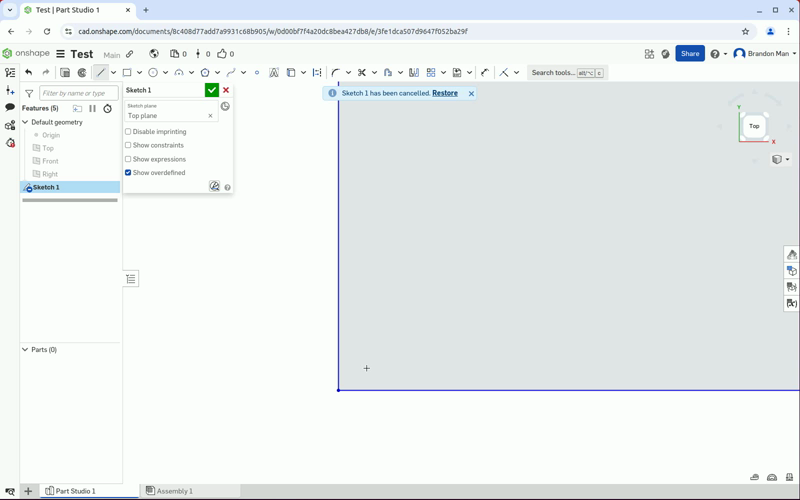
scroll(-6)
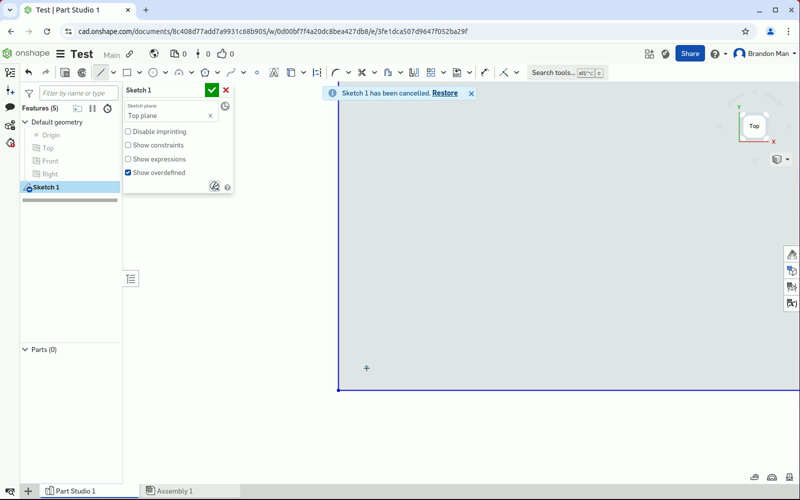
scroll(-6)
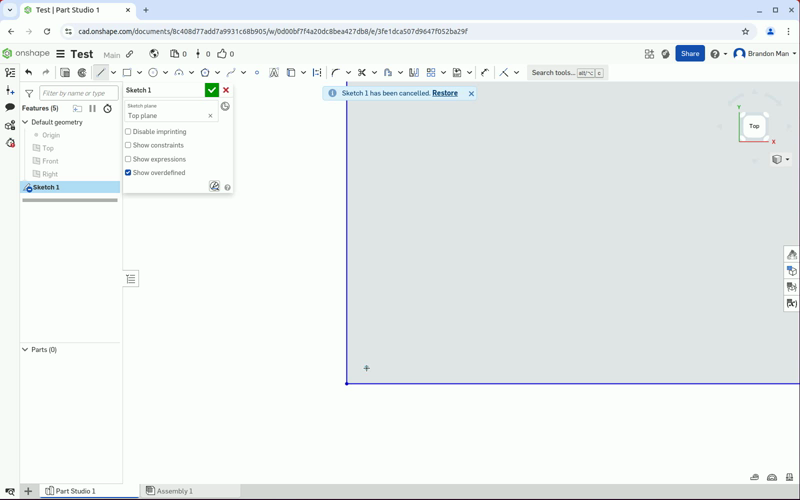
scroll(-6)
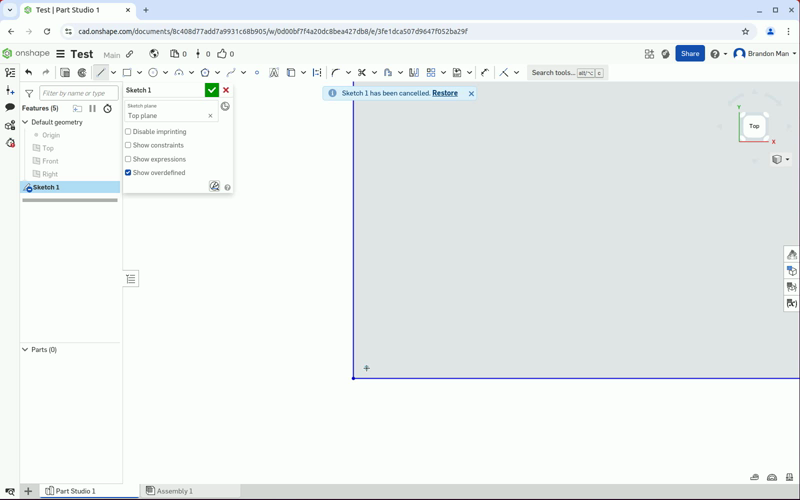
scroll(-6)
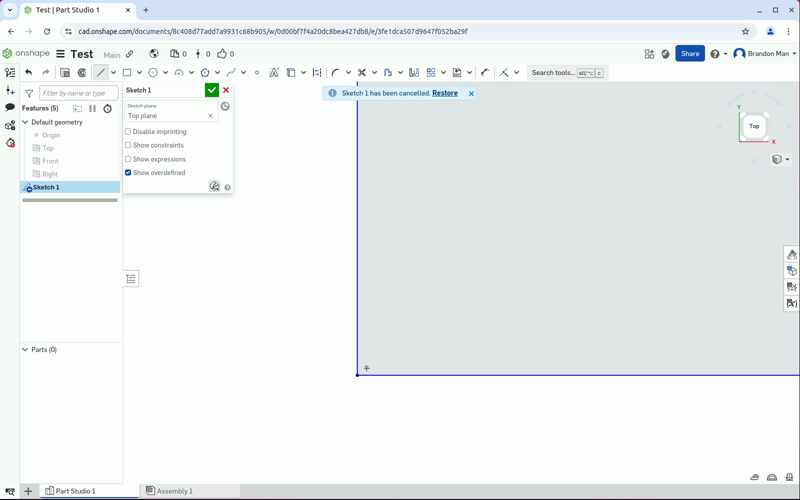
scroll(-6)
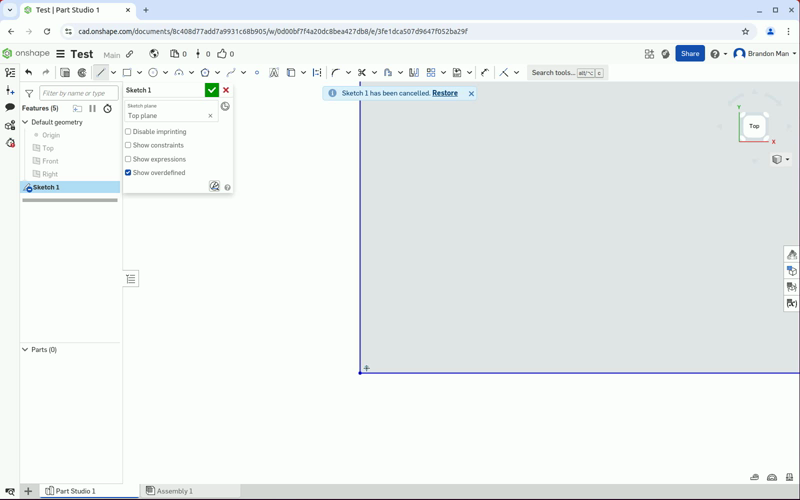
scroll(-6)
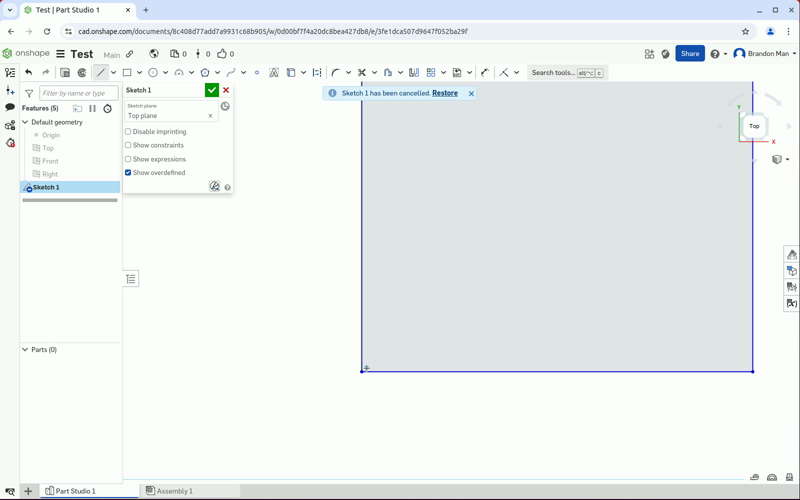
scroll(-6)
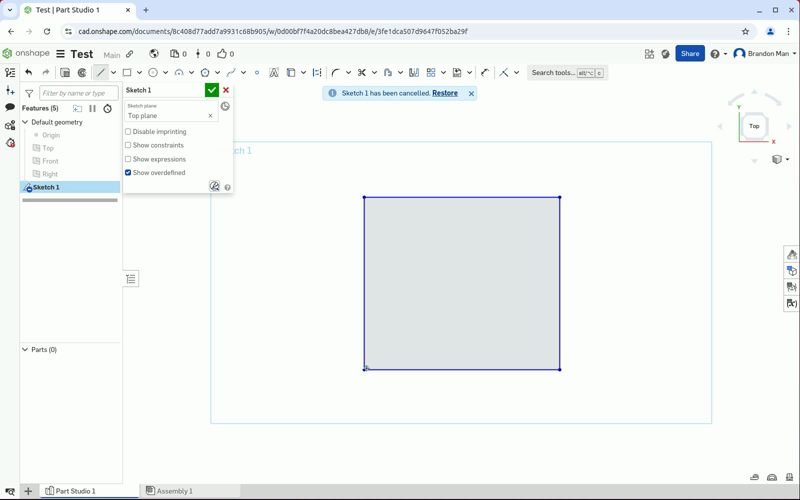
key_up(shift)
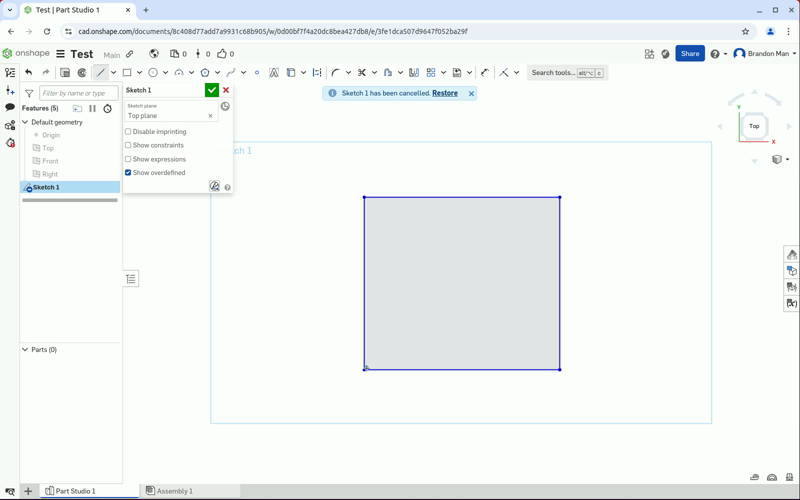
key_down(shift)
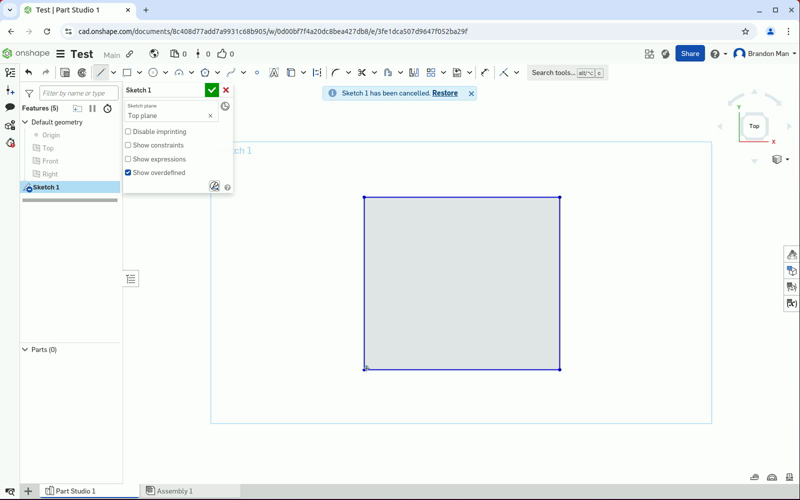
mouse_move(557, 367)
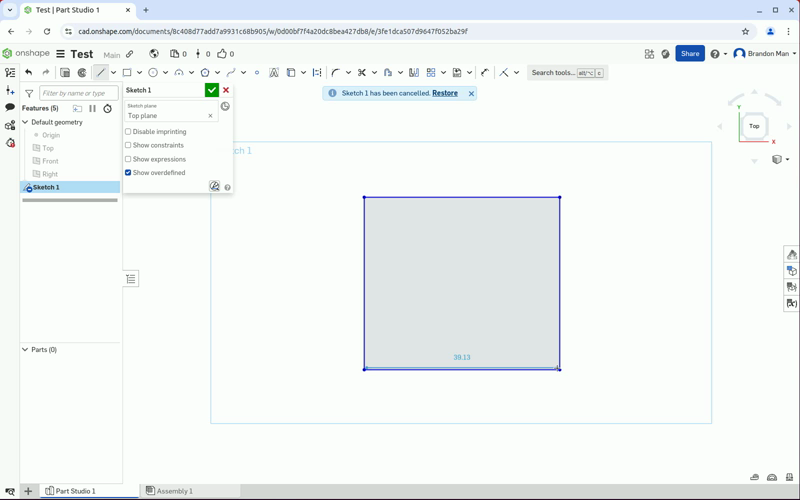
scroll(6)
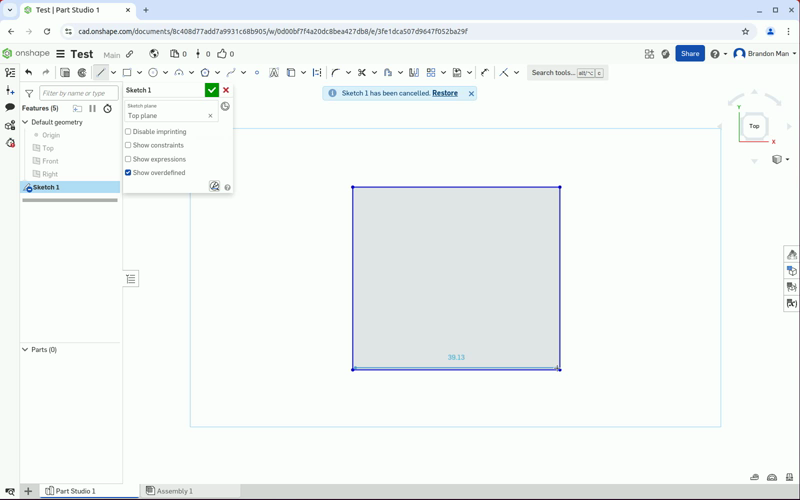
scroll(6)
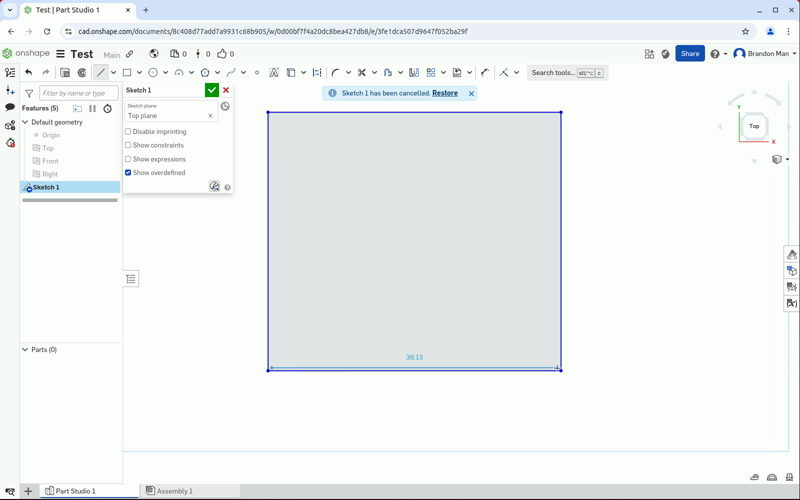
scroll(6)
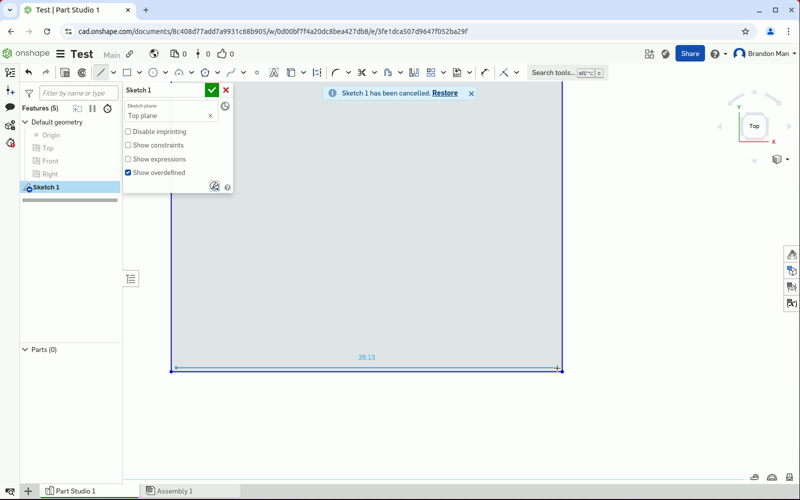
scroll(6)
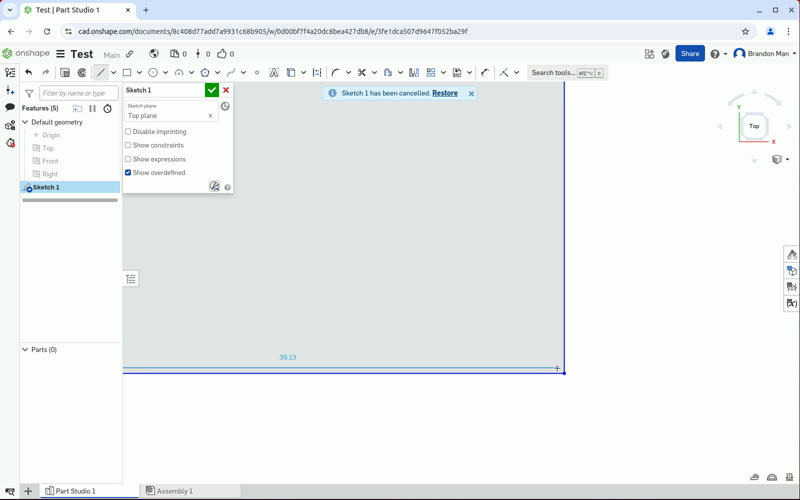
scroll(6)
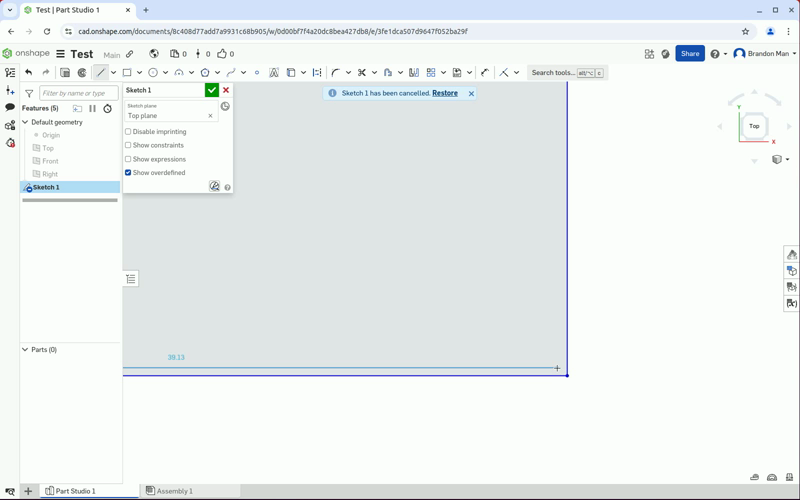
scroll(6)
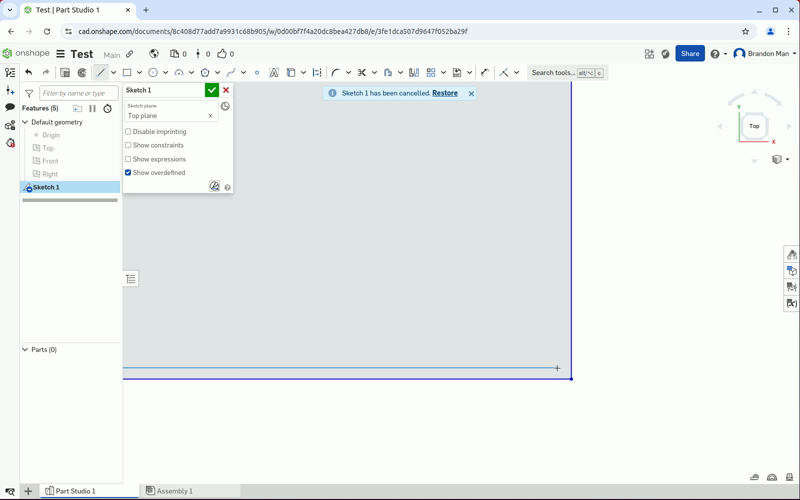
scroll(6)
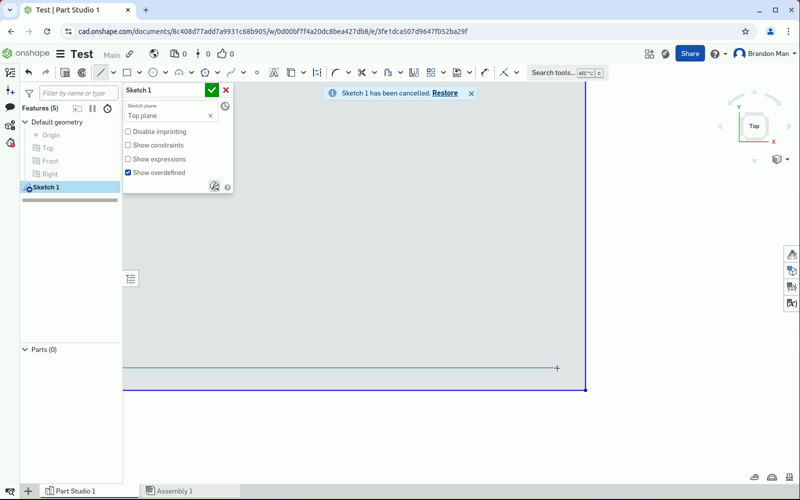
click(557, 367)
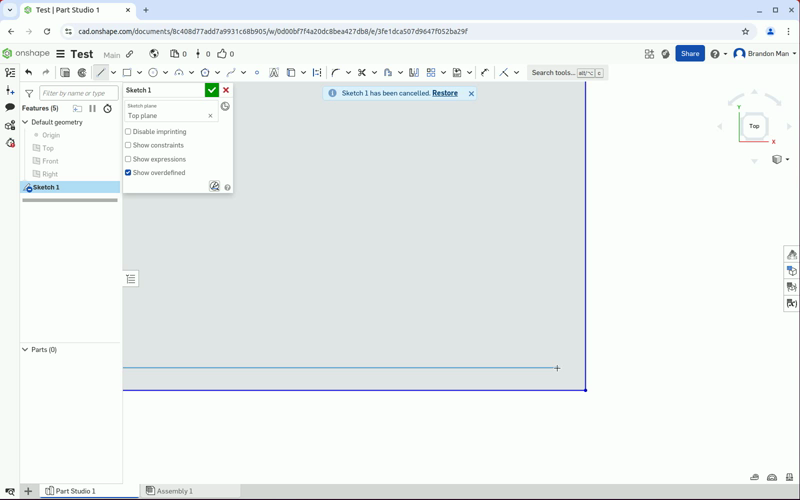
scroll(-6)
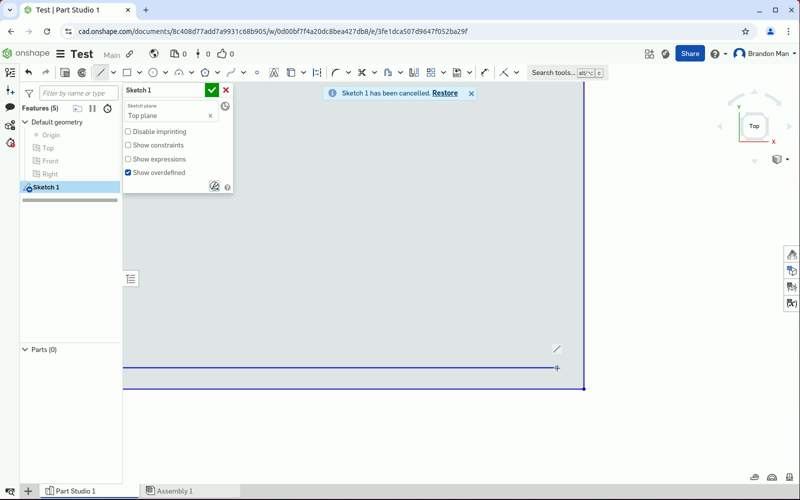
scroll(-6)
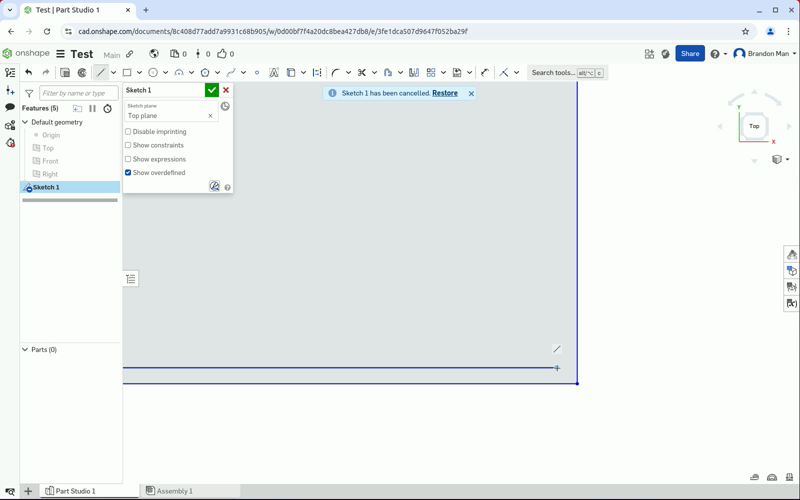
scroll(-6)
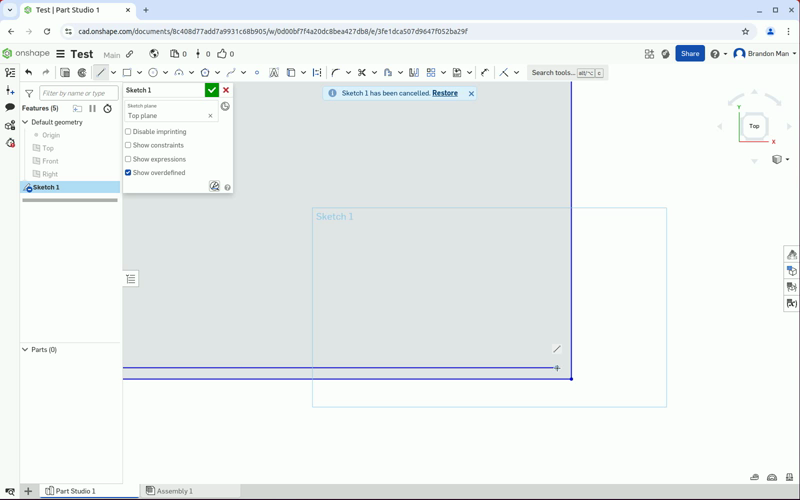
scroll(-6)
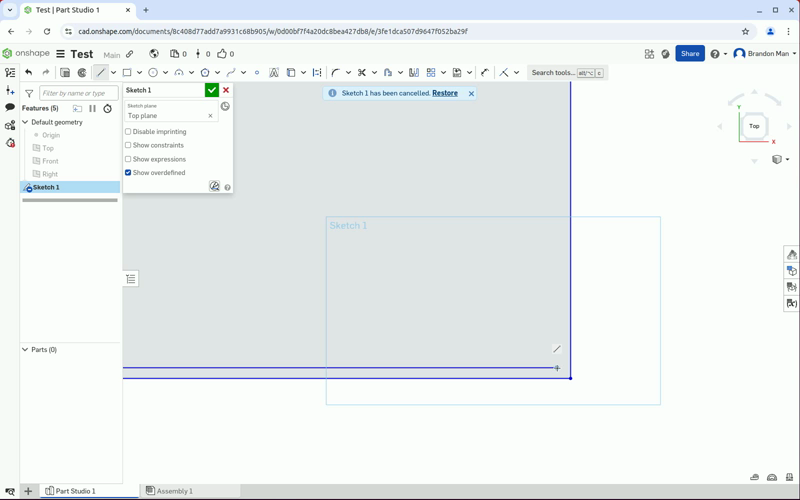
scroll(-6)
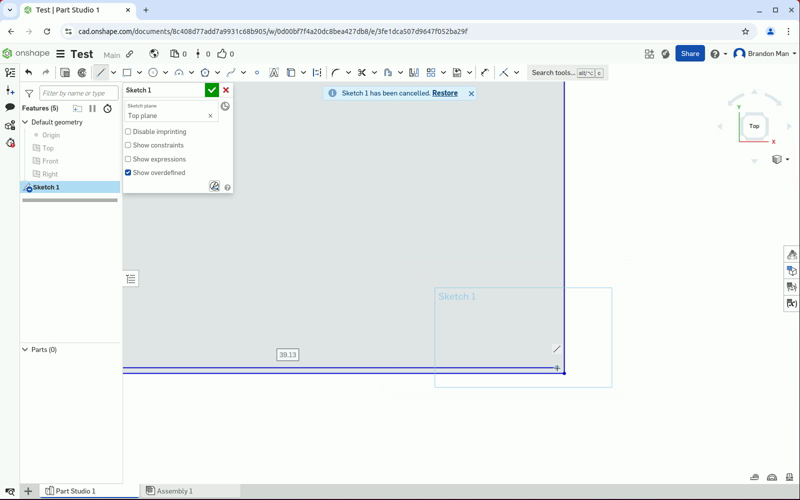
scroll(-6)
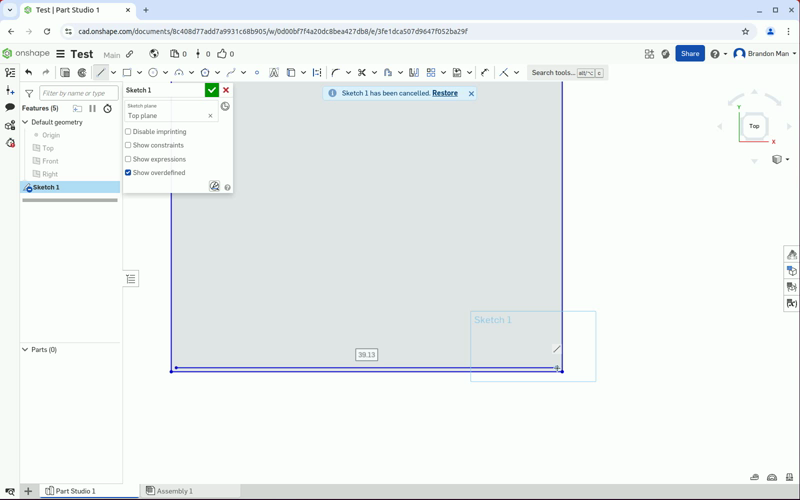
scroll(-6)
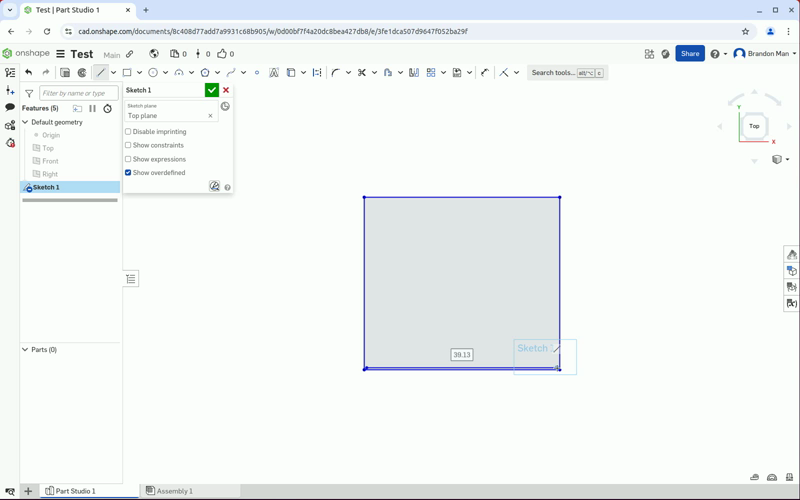
key_up(shift)
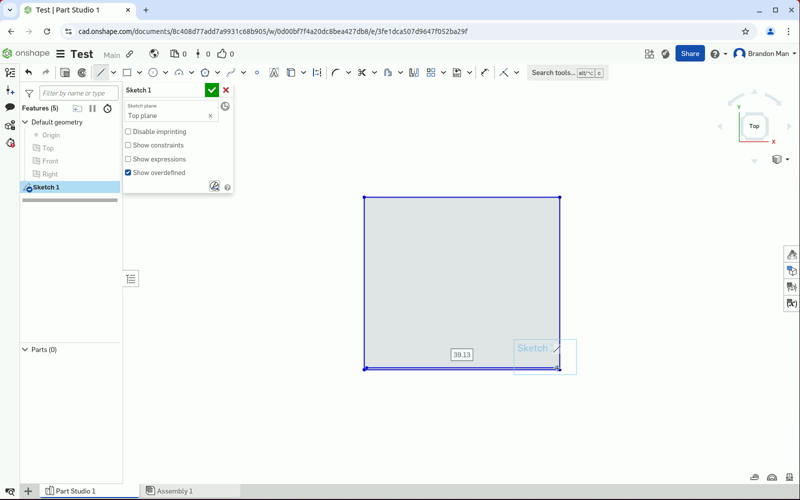
key_down(shift)
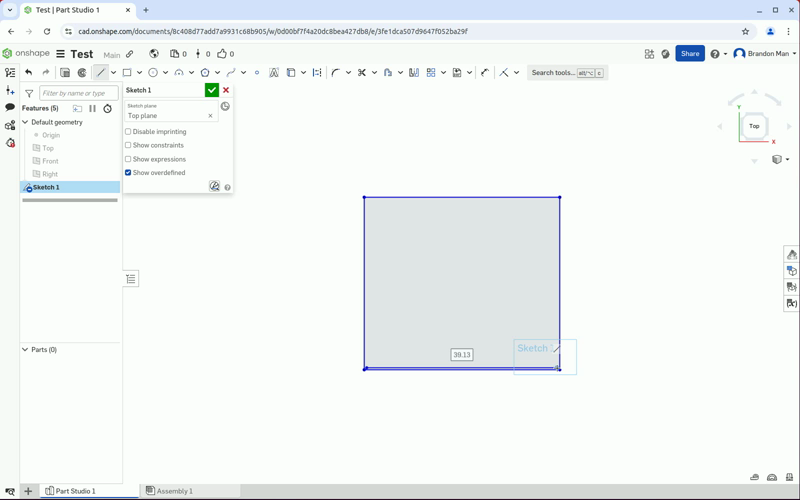
mouse_move(557, 201)
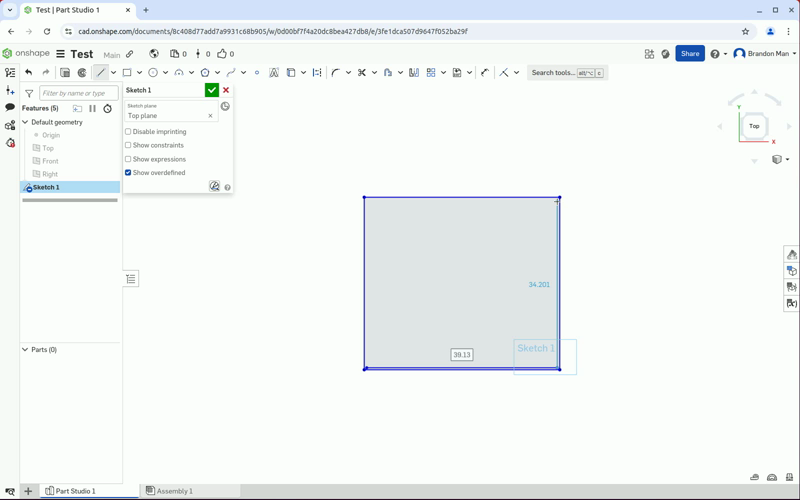
scroll(6)
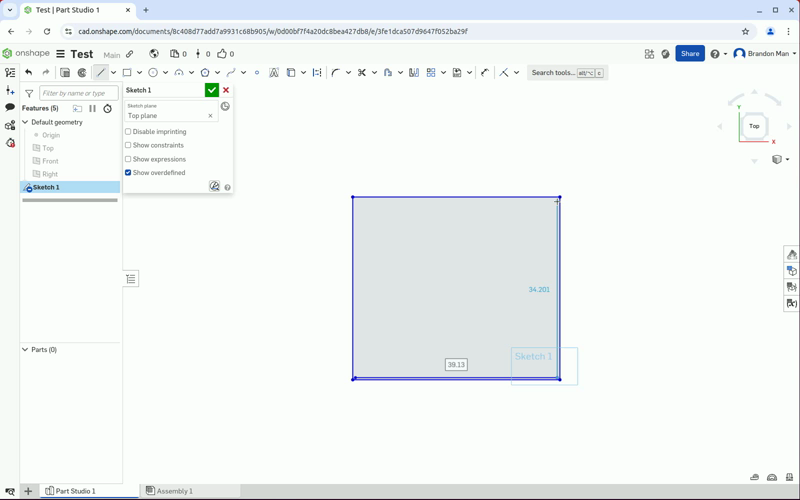
scroll(6)
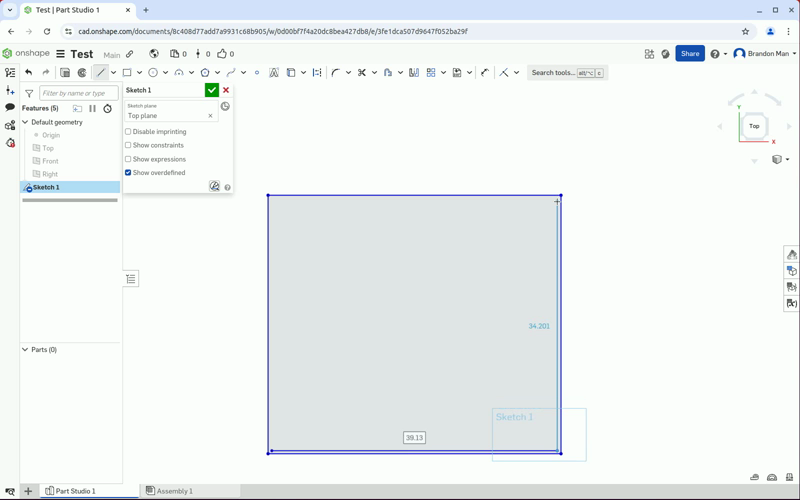
scroll(6)
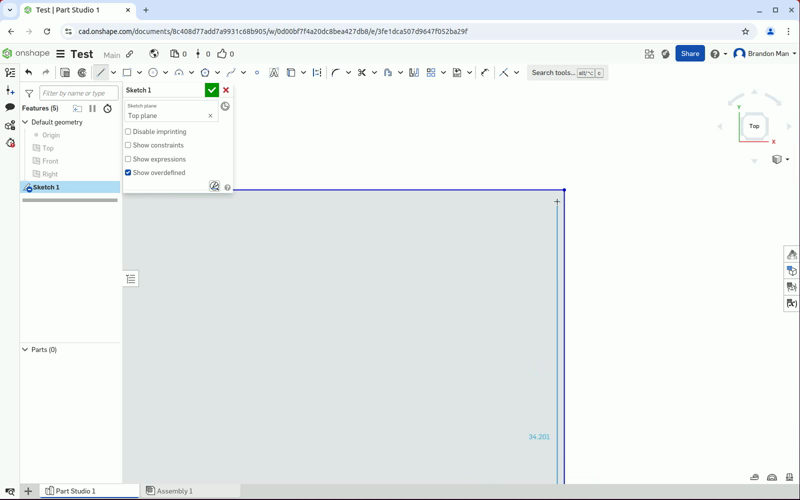
scroll(6)
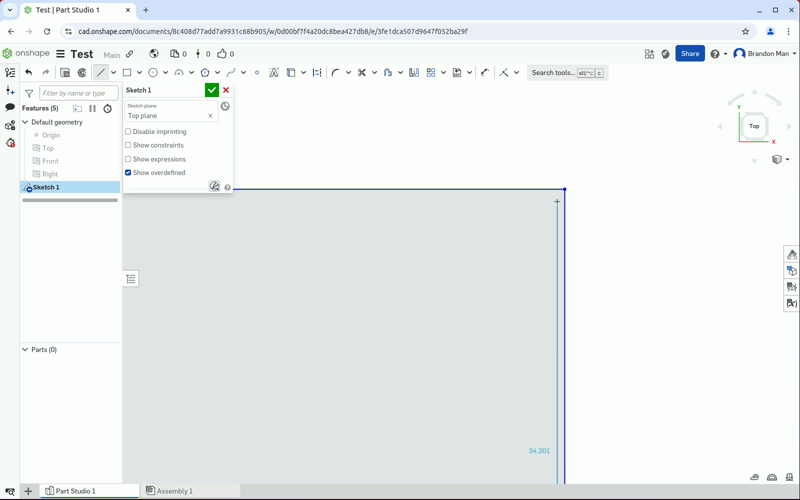
scroll(6)
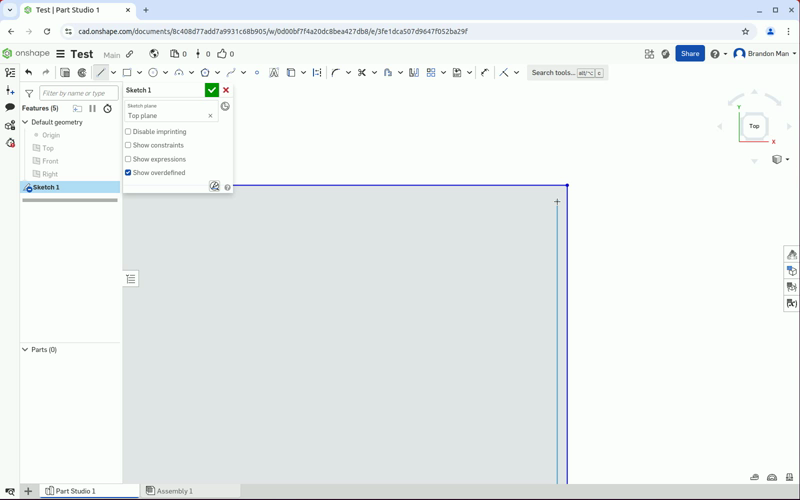
scroll(6)
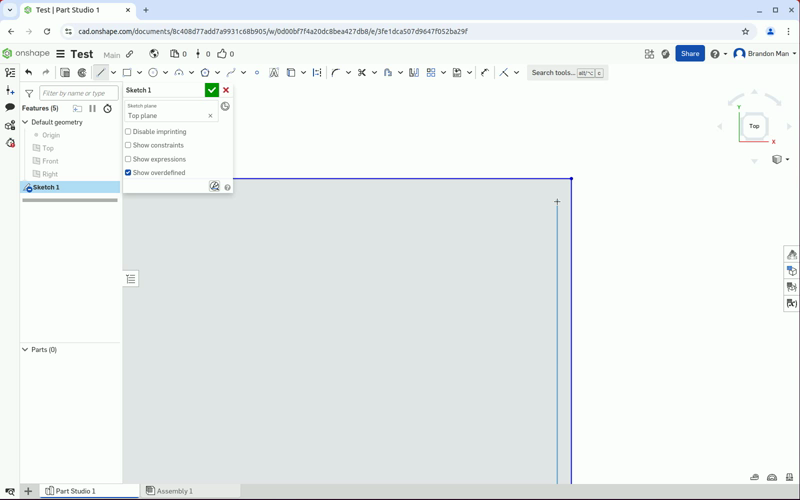
scroll(6)
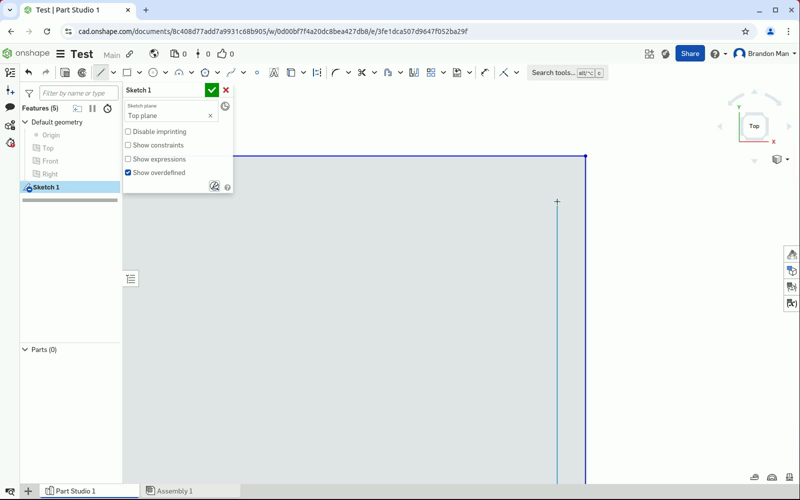
click(557, 201)
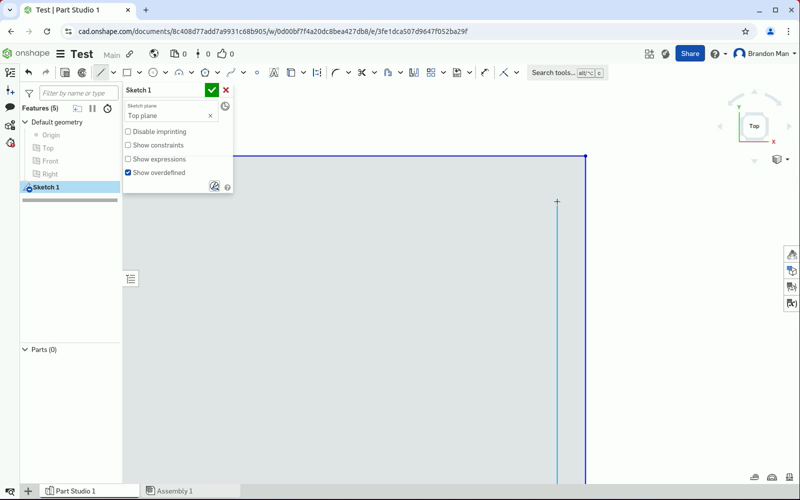
scroll(-6)
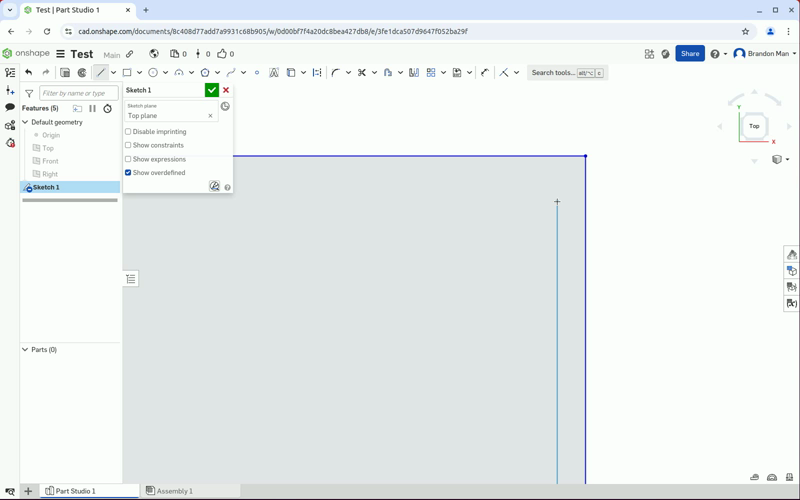
scroll(-6)
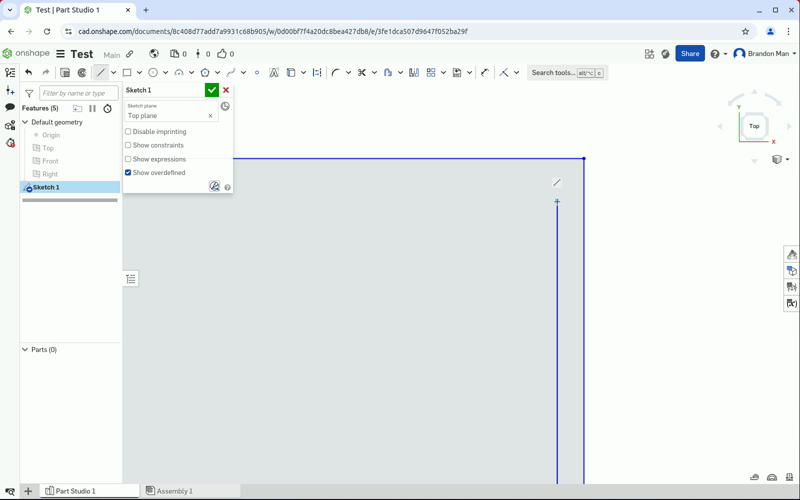
scroll(-6)
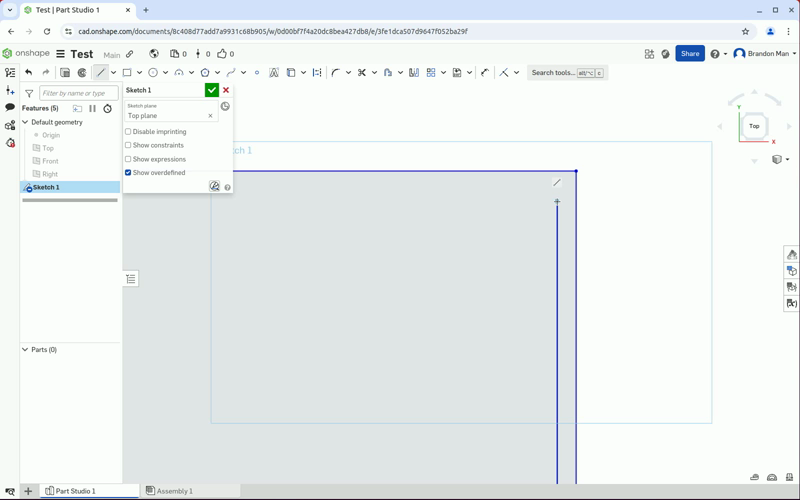
scroll(-6)
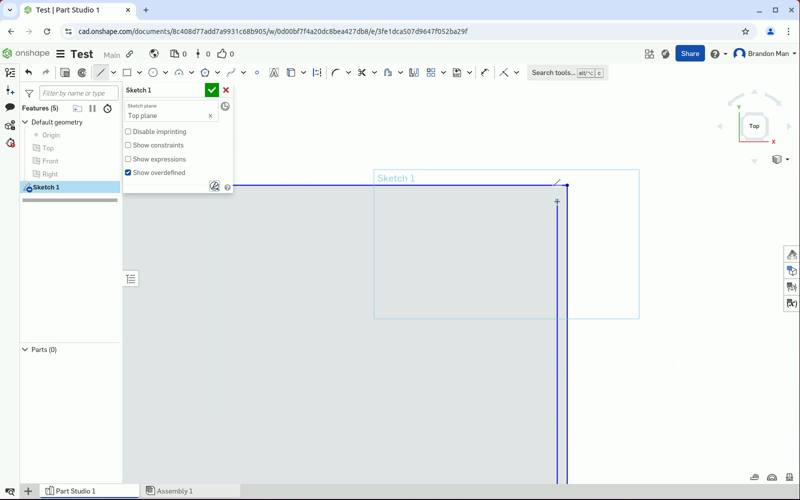
scroll(-6)
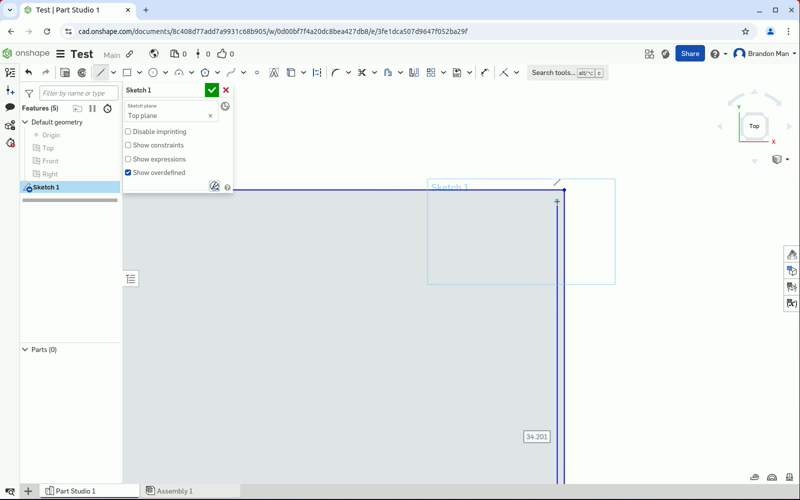
scroll(-6)
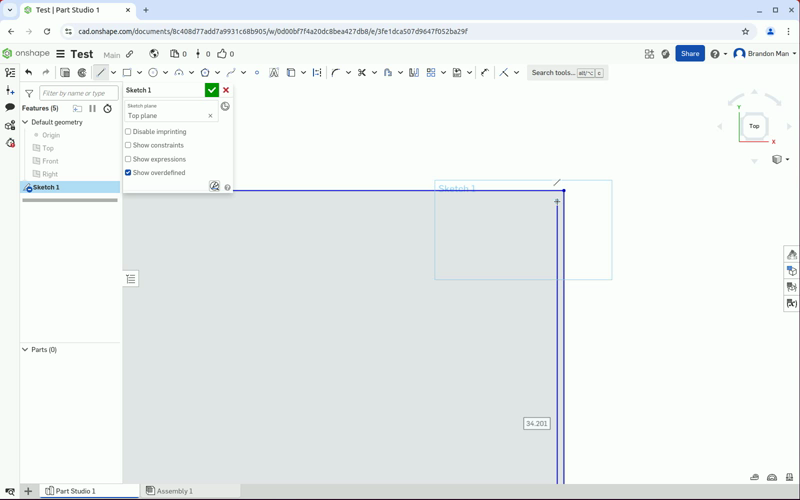
scroll(-6)
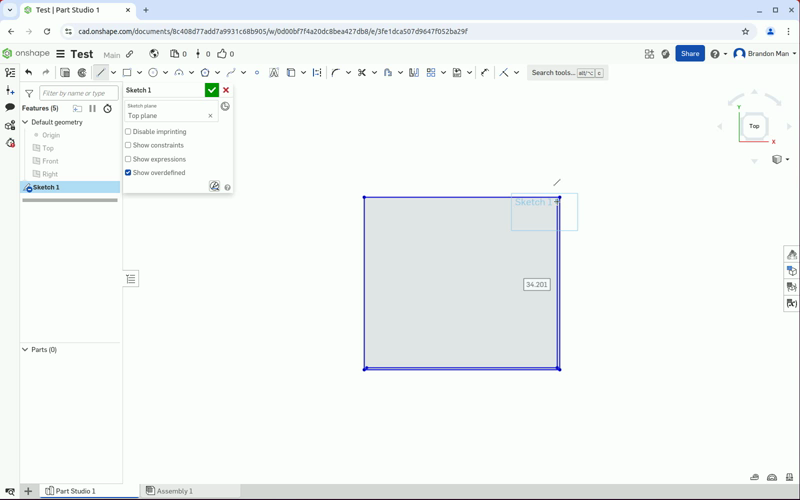
key_up(shift)
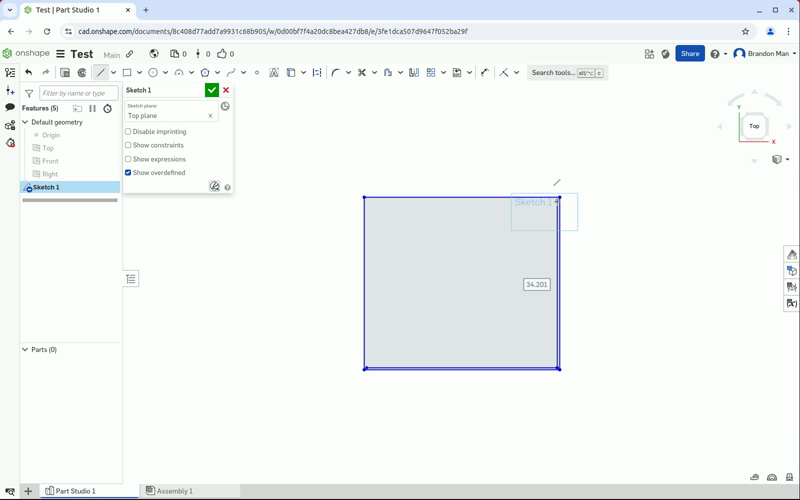
key_down(shift)
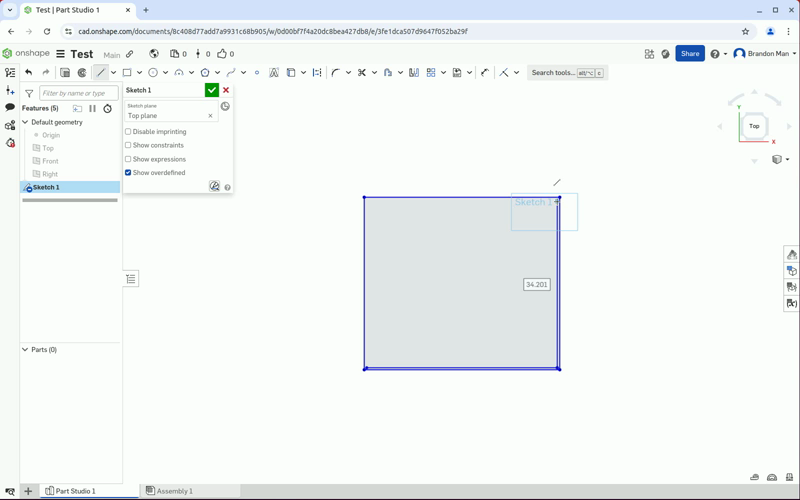
mouse_move(366, 201)
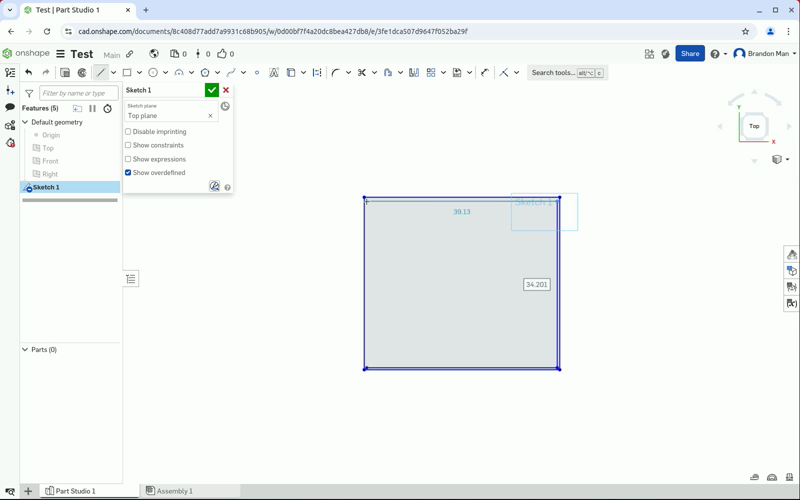
scroll(6)
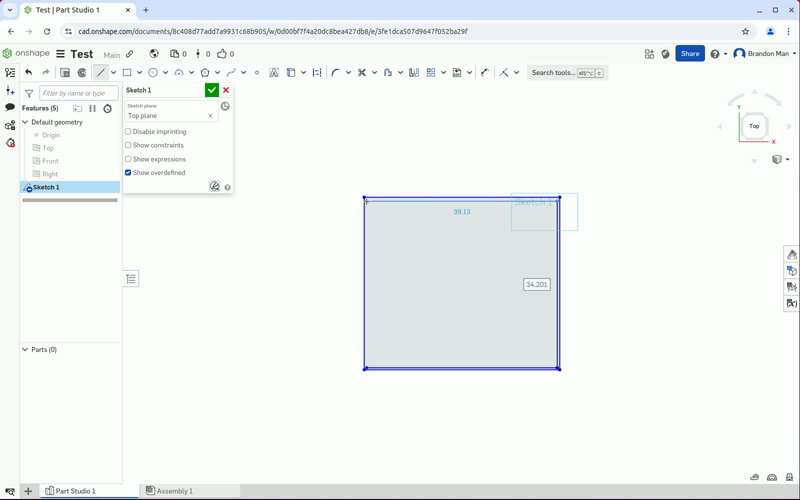
scroll(6)
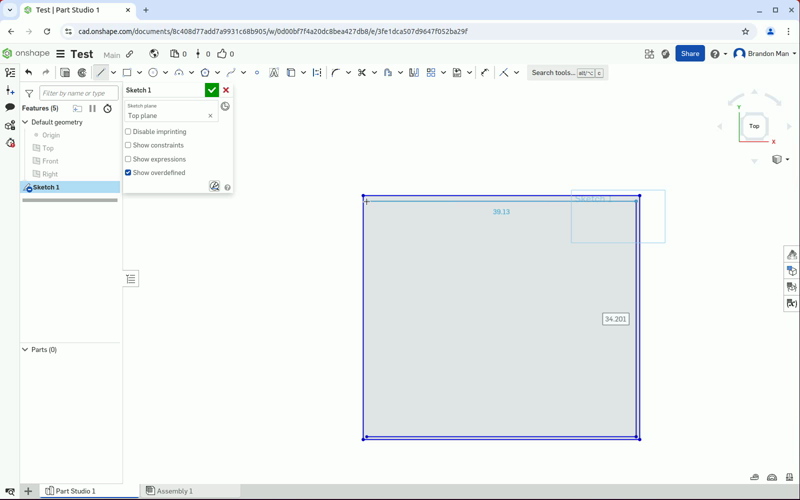
scroll(6)
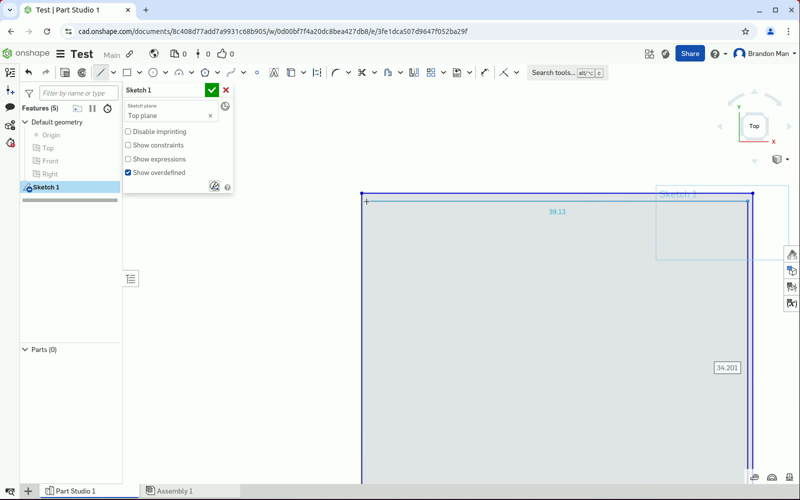
scroll(6)
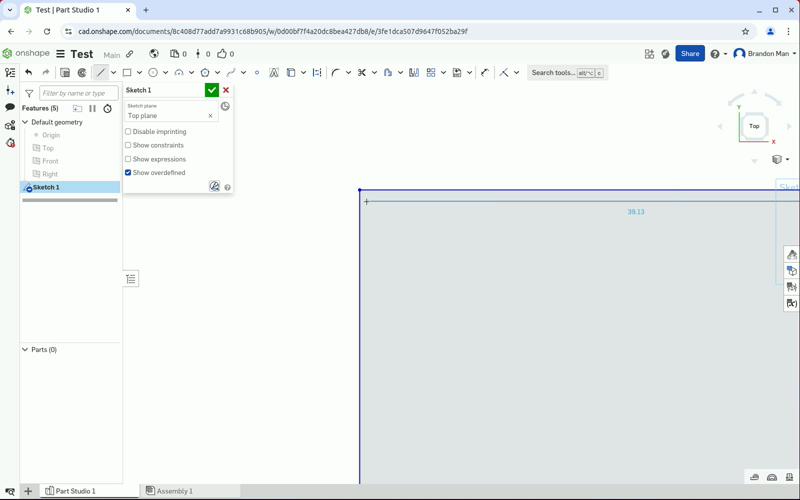
scroll(6)
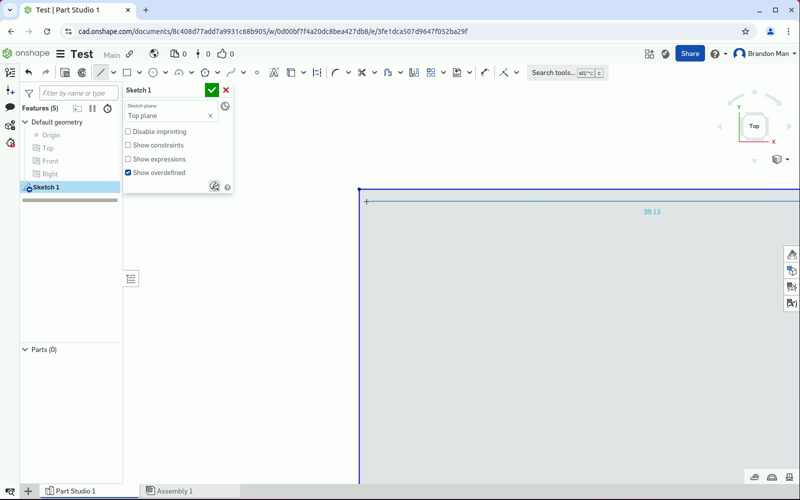
scroll(6)
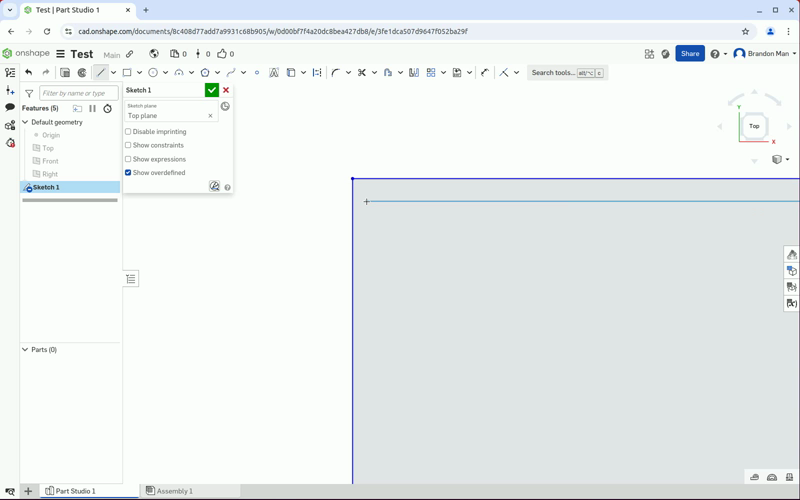
scroll(6)
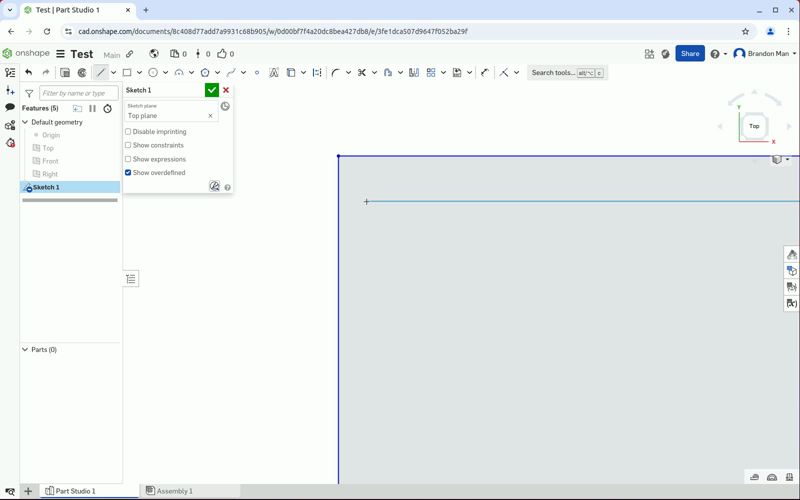
click(366, 201)
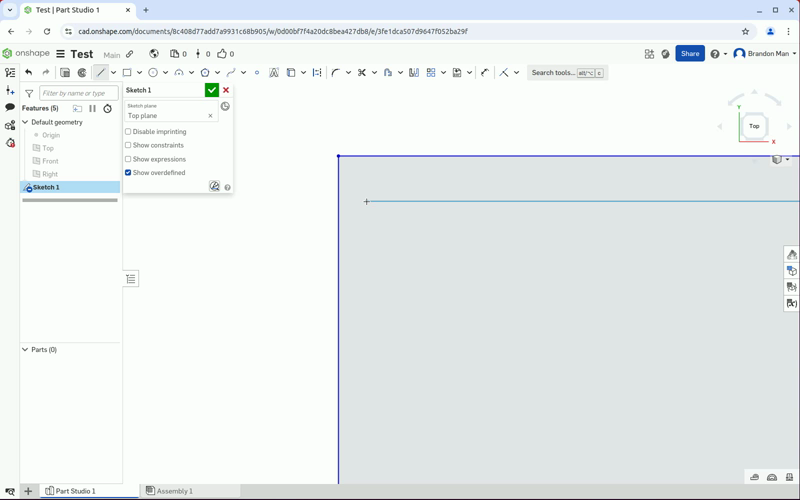
scroll(-6)
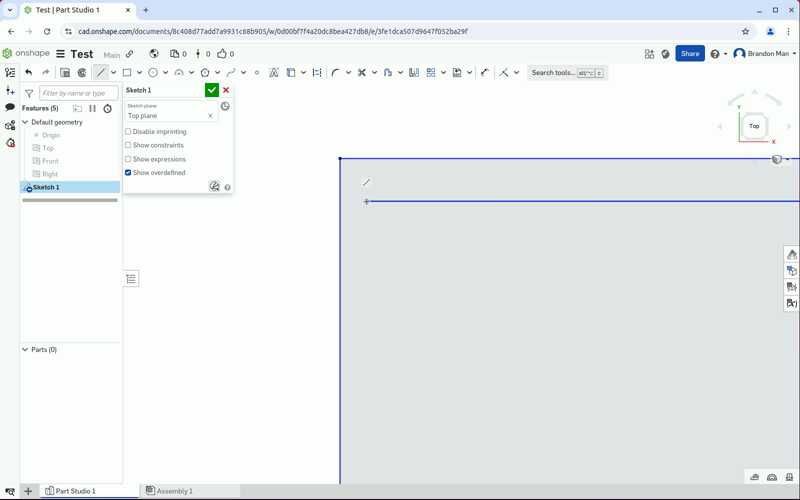
scroll(-6)
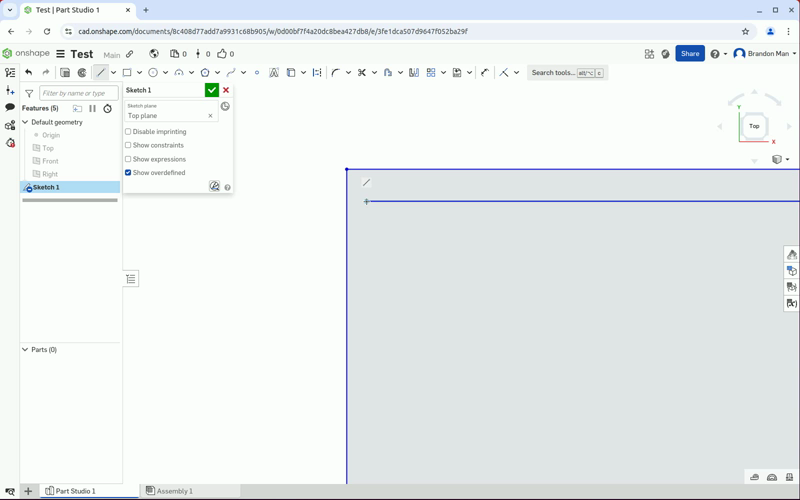
scroll(-6)
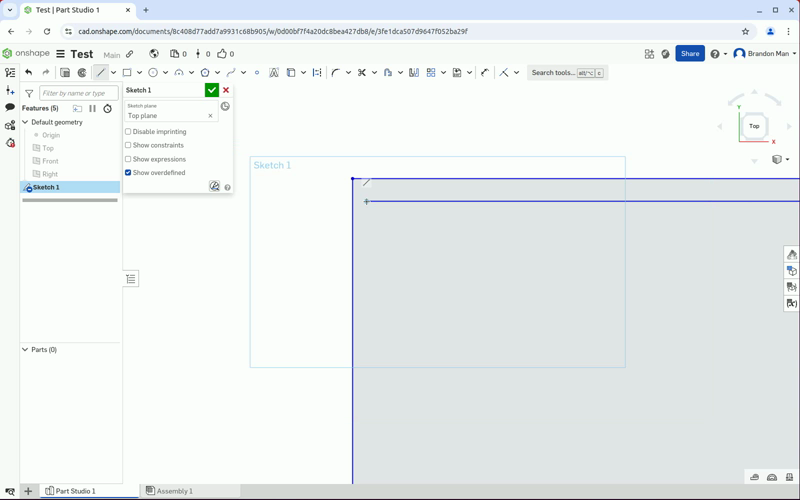
scroll(-6)
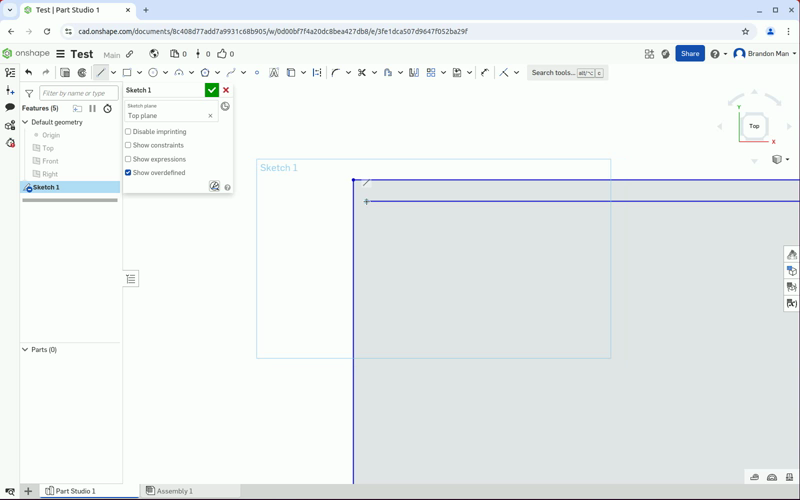
scroll(-6)
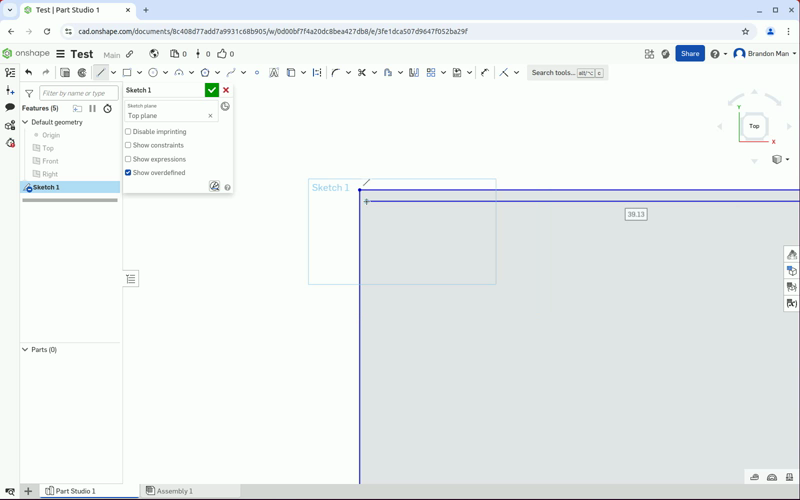
scroll(-6)
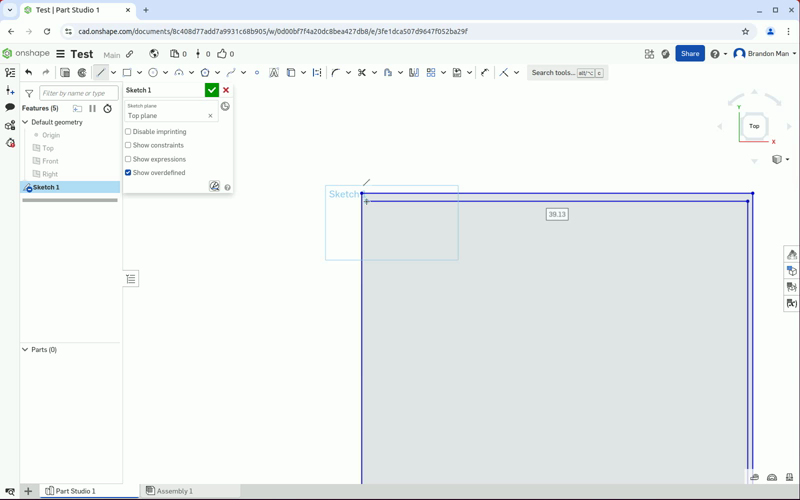
scroll(-6)
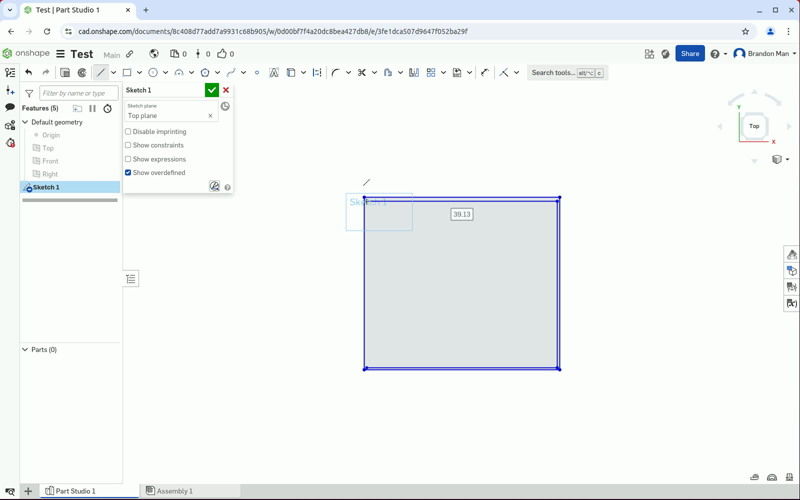
key_up(shift)
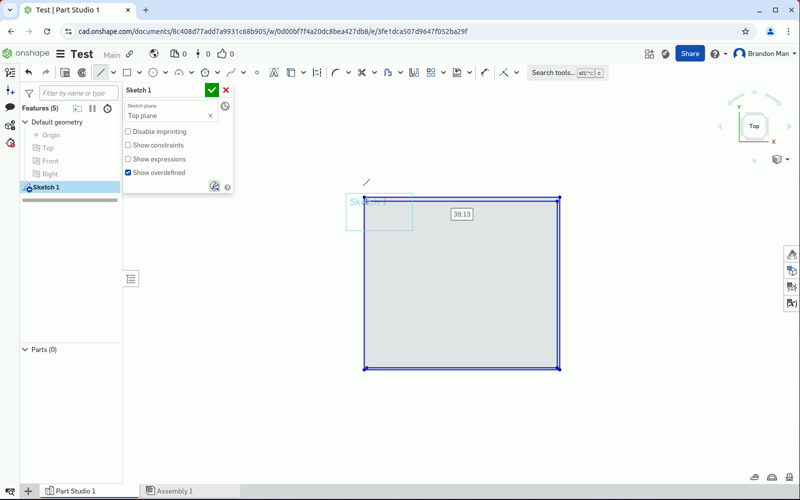
key_down(shift)
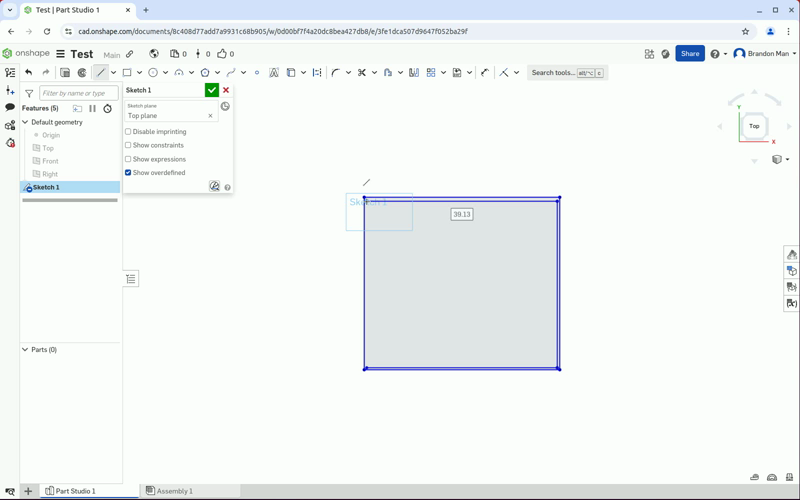
mouse_move(366, 367)
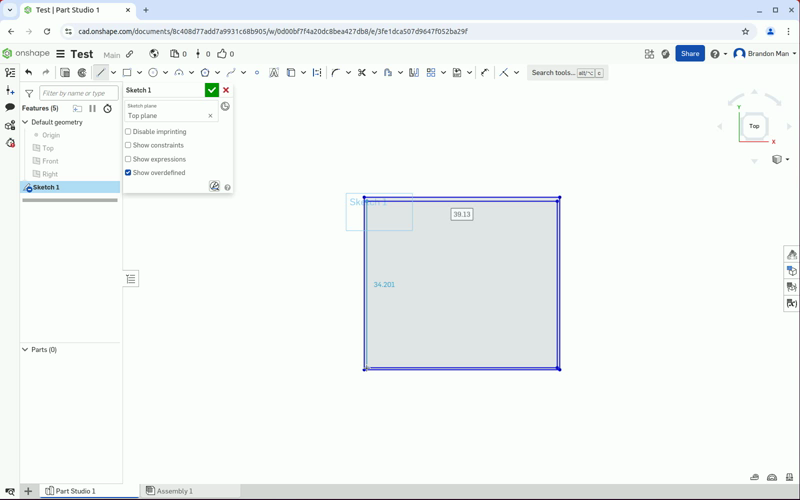
scroll(6)
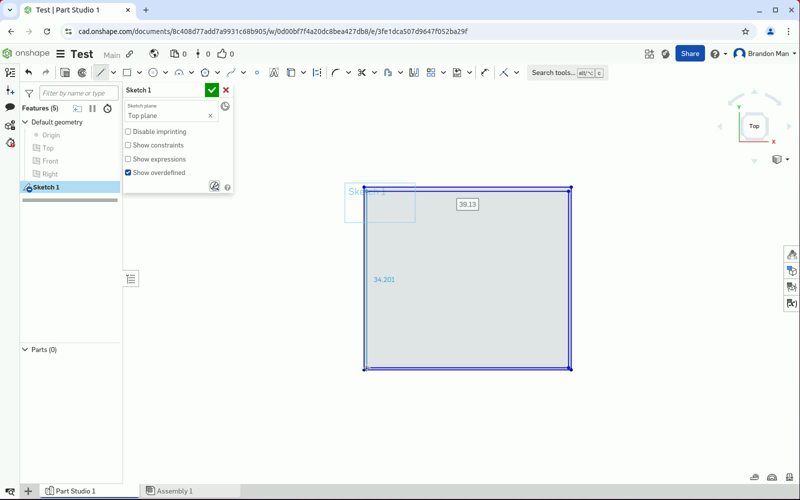
scroll(6)
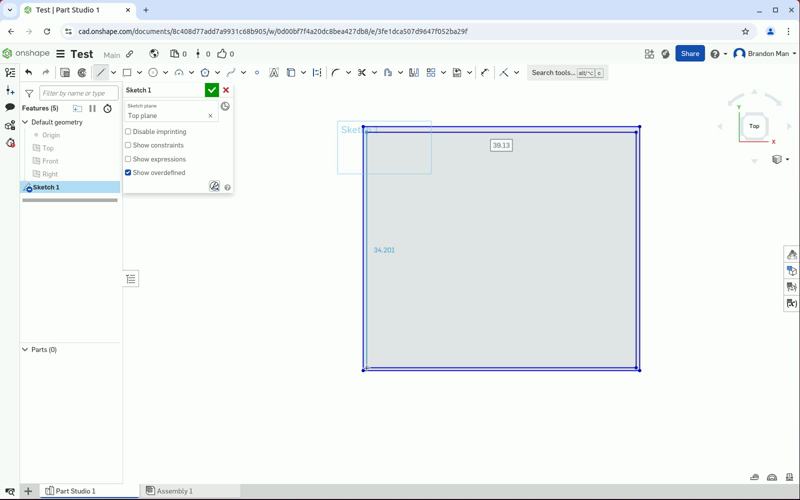
scroll(6)
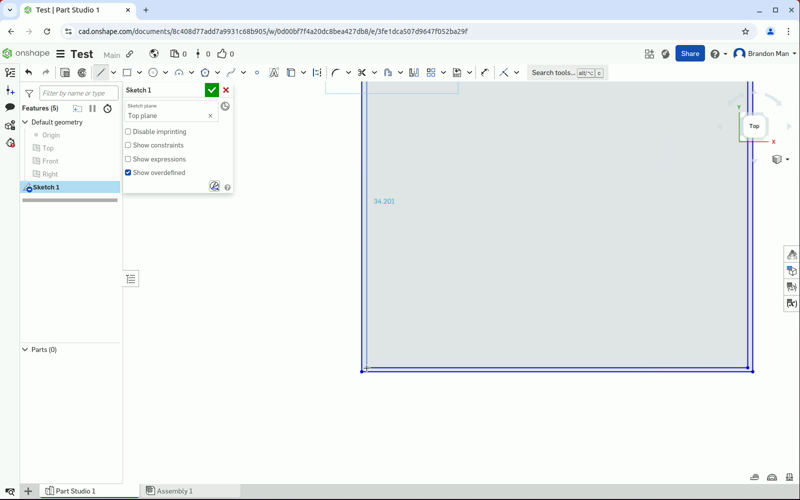
scroll(6)
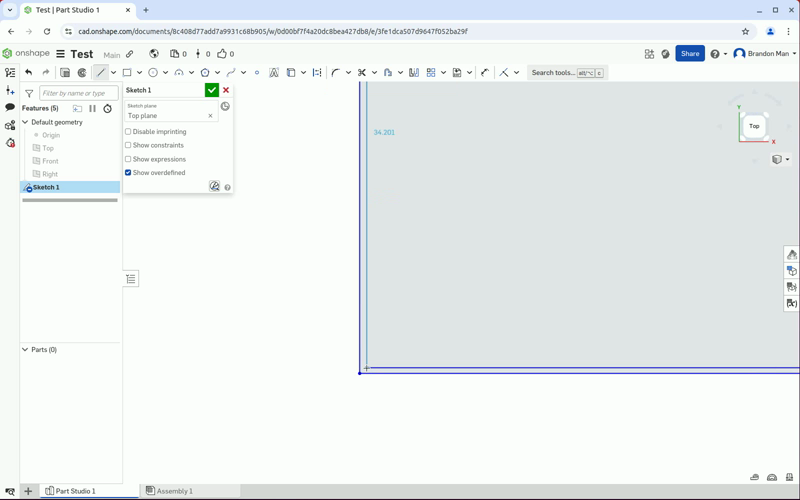
scroll(6)
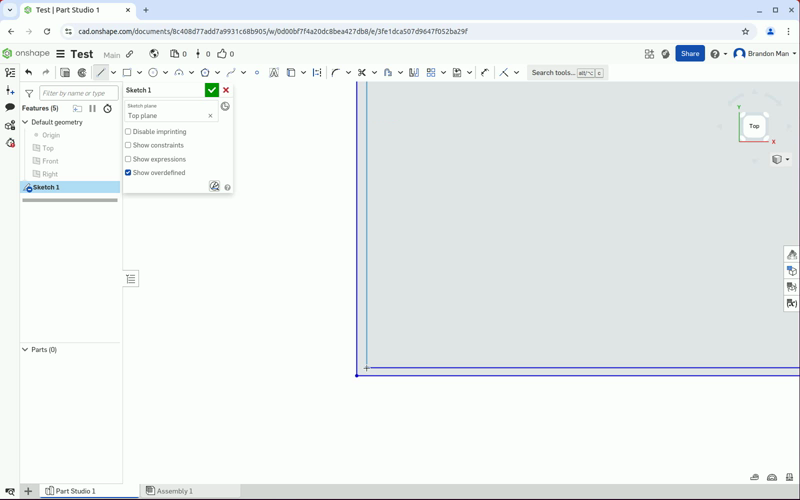
scroll(6)
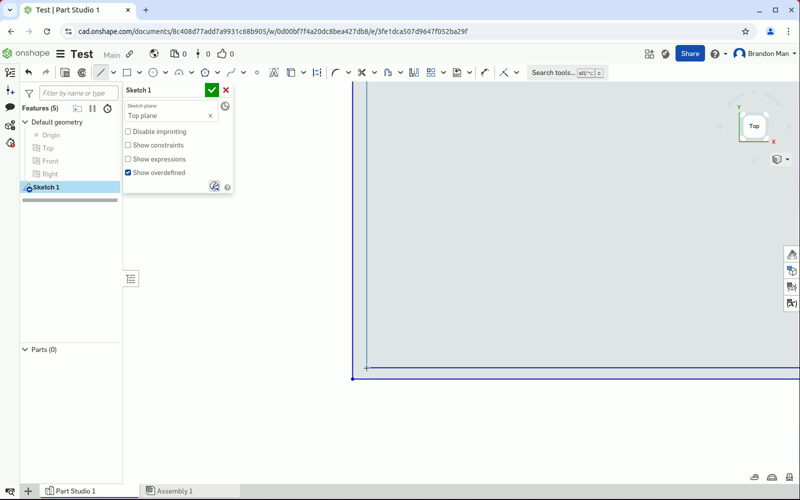
scroll(6)
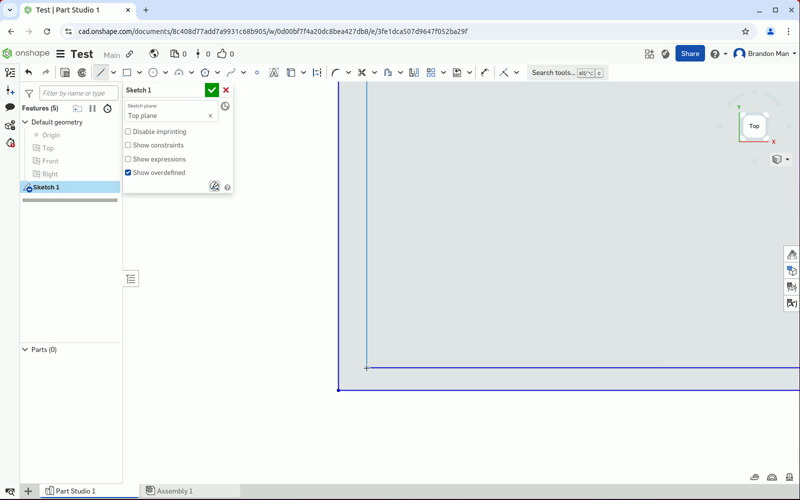
key_up(shift)
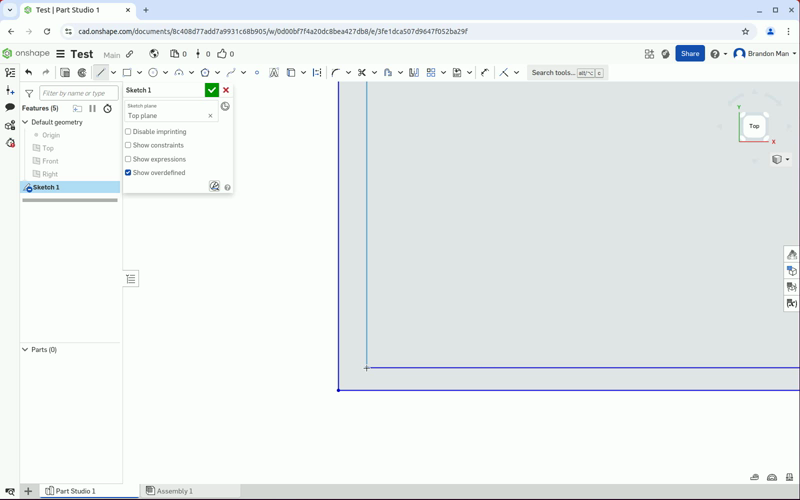
click(366, 367)
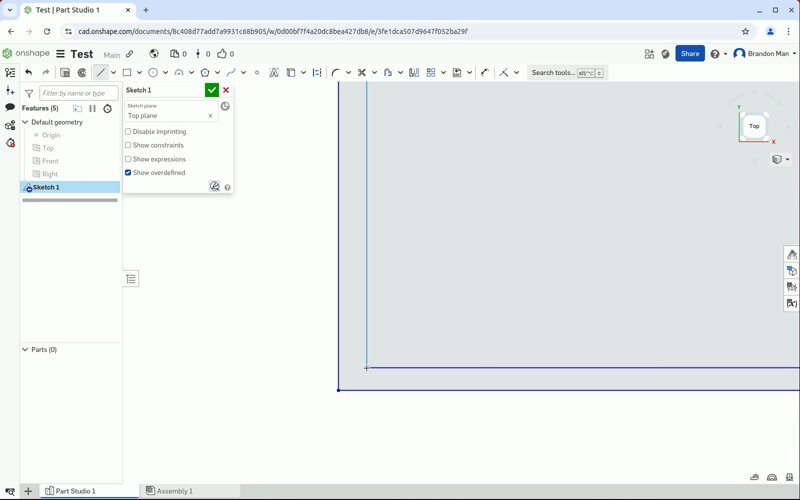
scroll(-6)
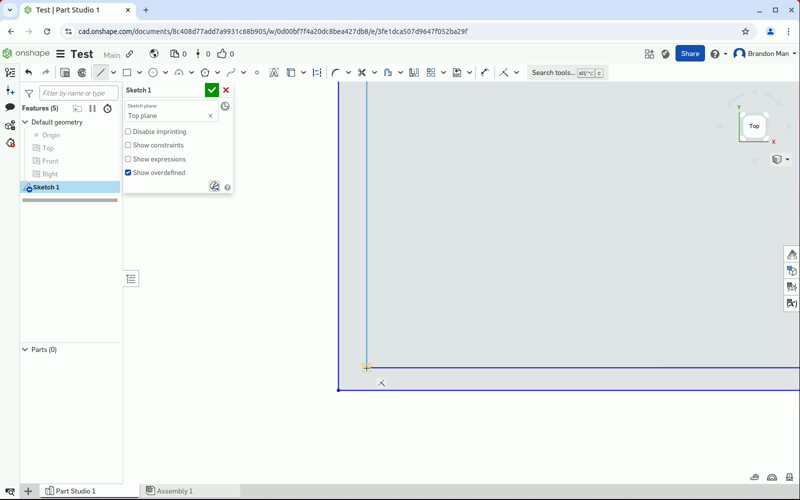
scroll(-6)
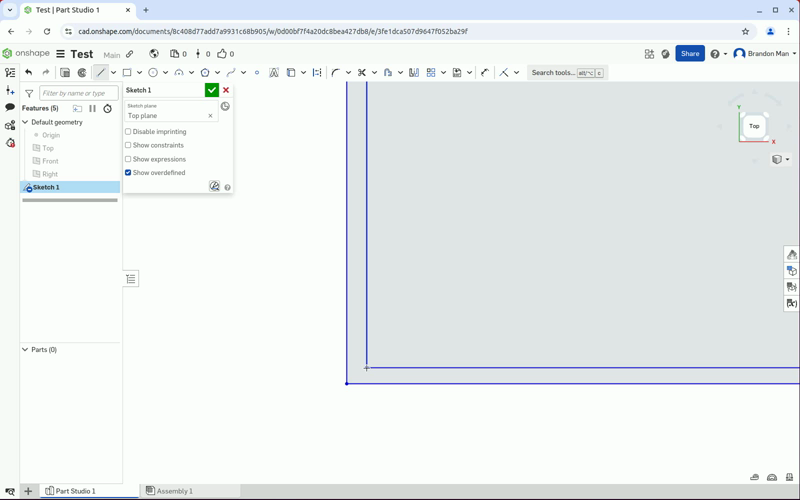
scroll(-6)
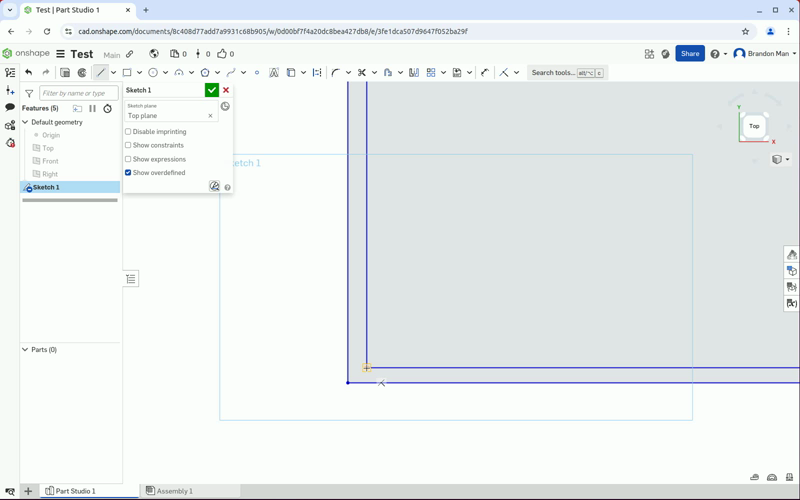
scroll(-6)
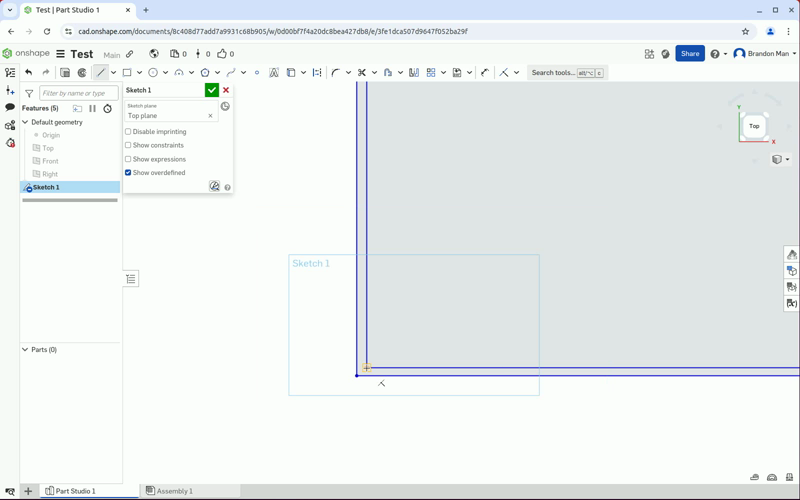
scroll(-6)
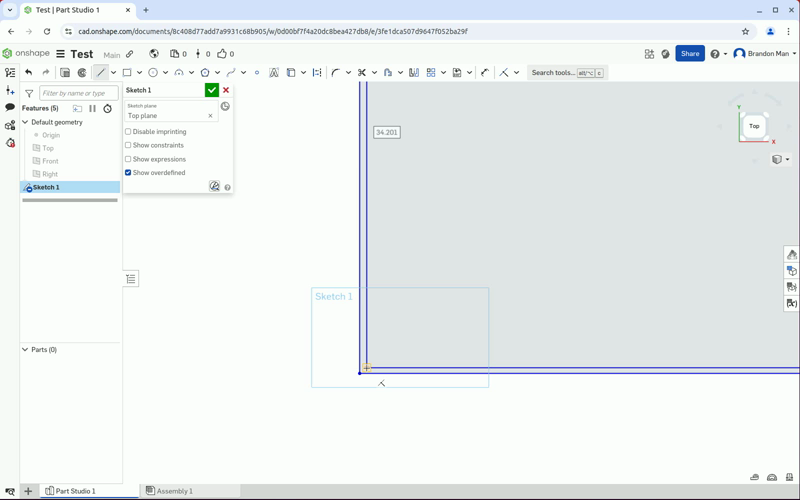
scroll(-6)
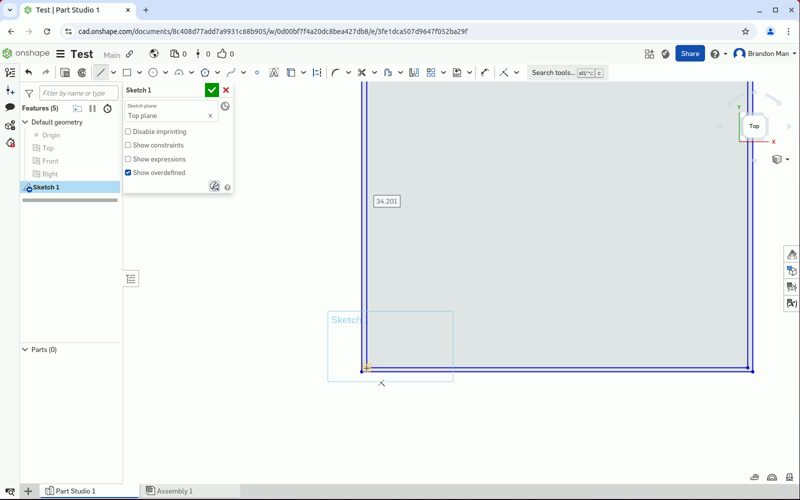
scroll(-6)
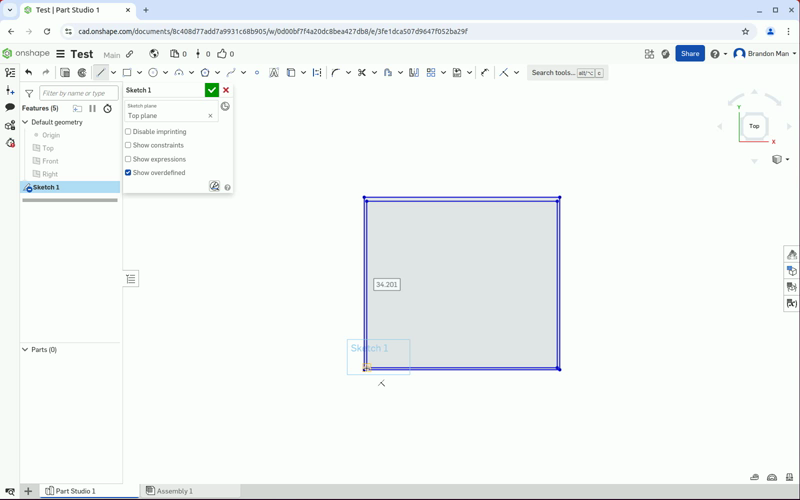
key(esc)
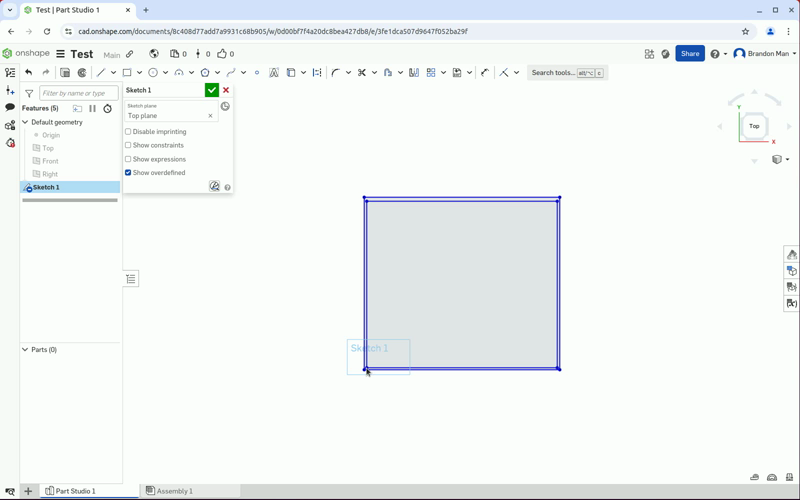
mouse_move(403, 199)
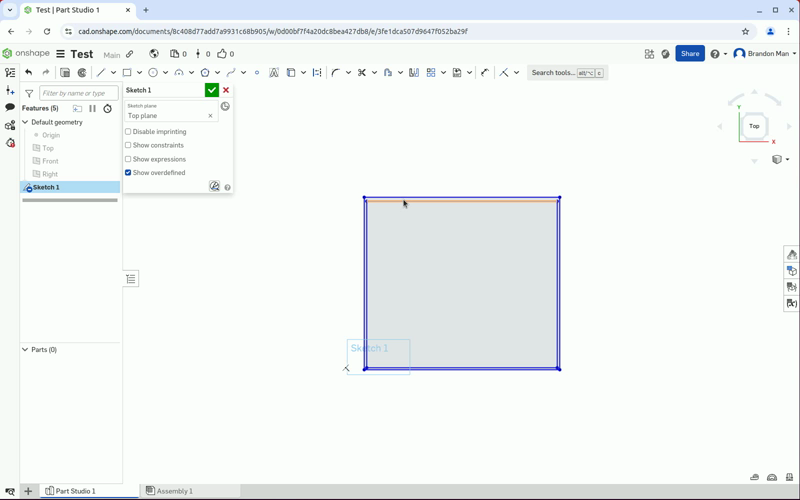
click(403, 199)
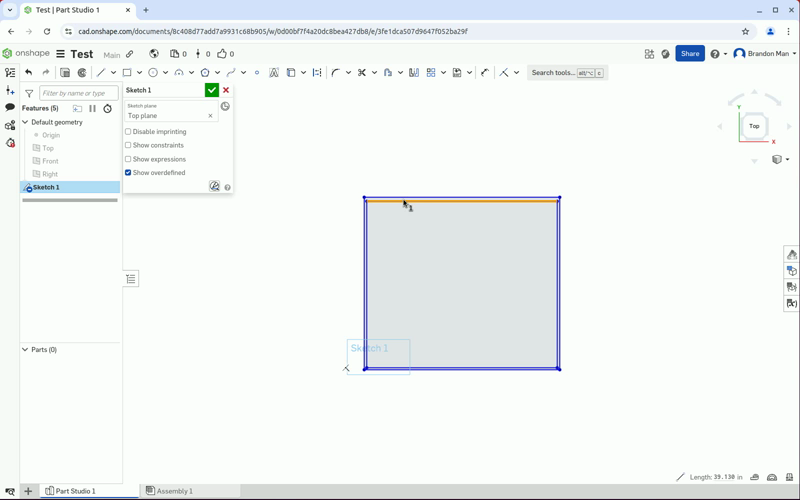
mouse_move(73, 352)
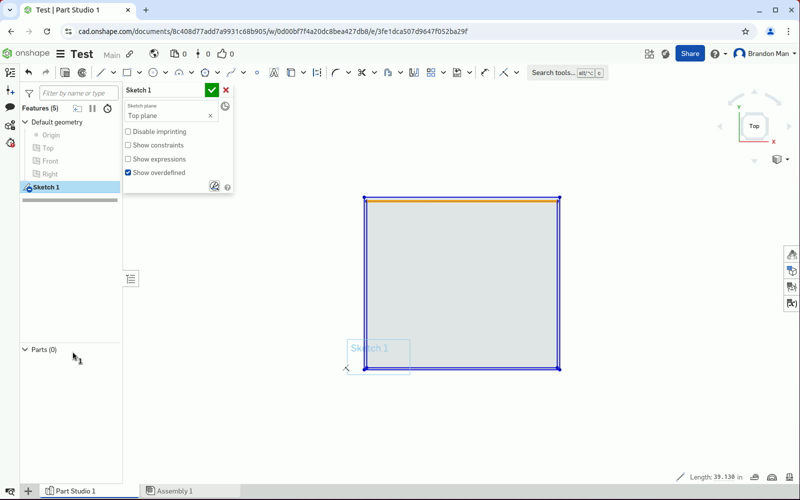
key(shift+y)
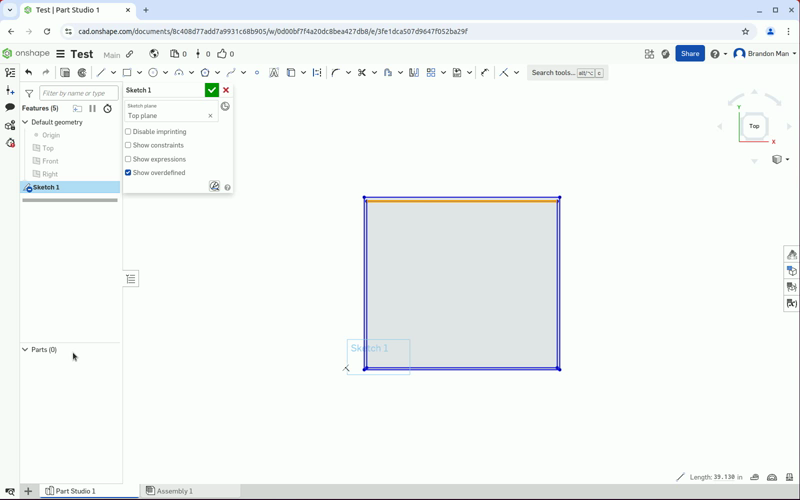
key(shift+e)
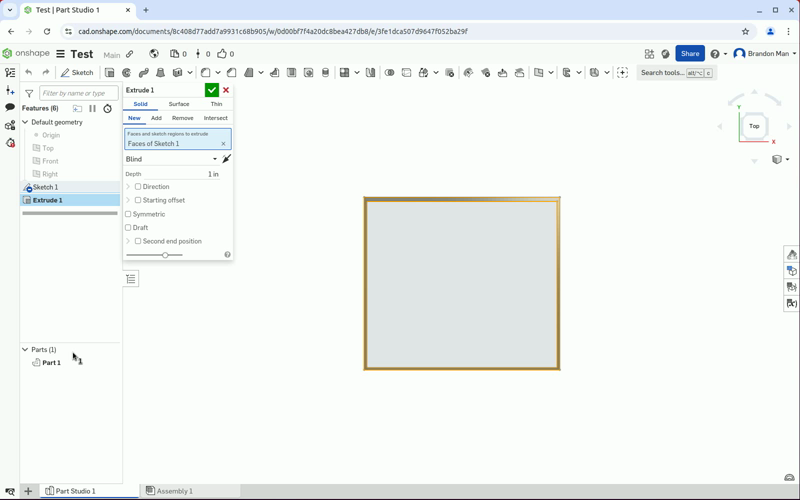
mouse_move(143, 106)
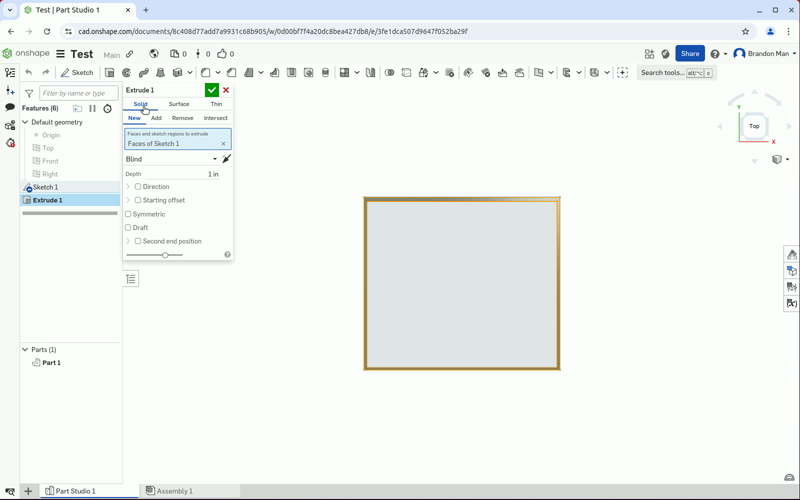
click(143, 106)
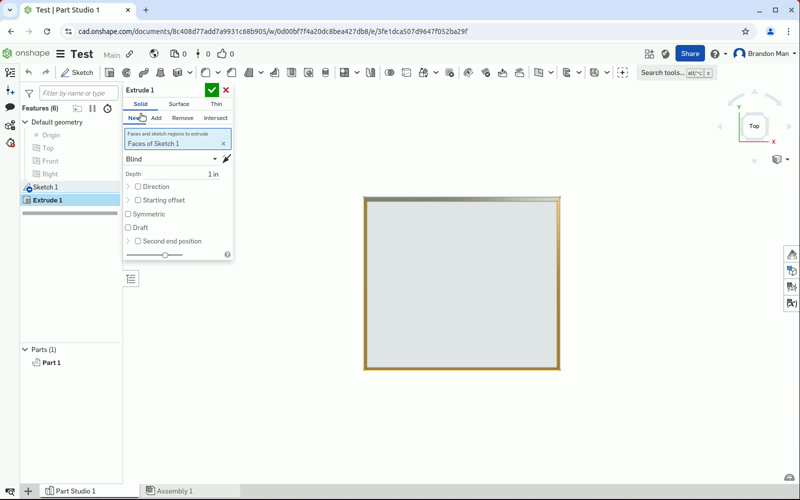
mouse_move(137, 120)
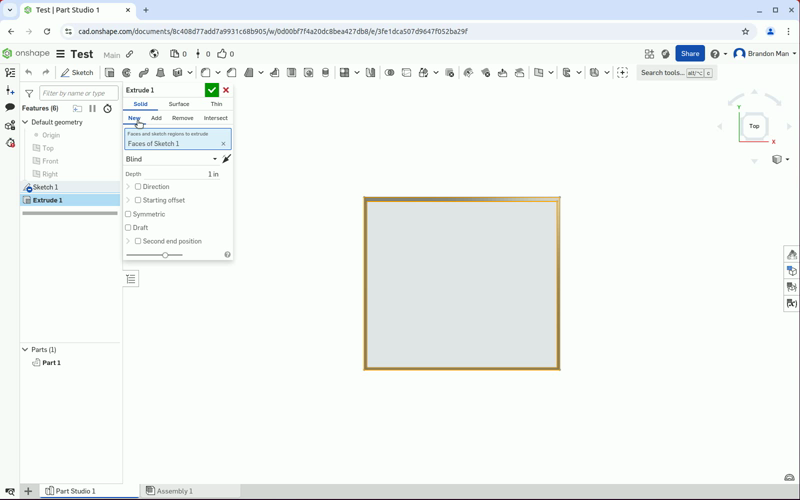
click(137, 120)
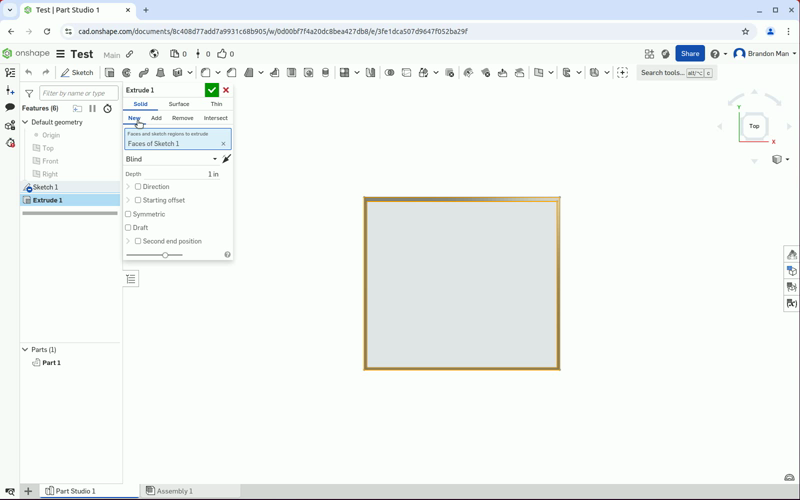
key(tab, 4)
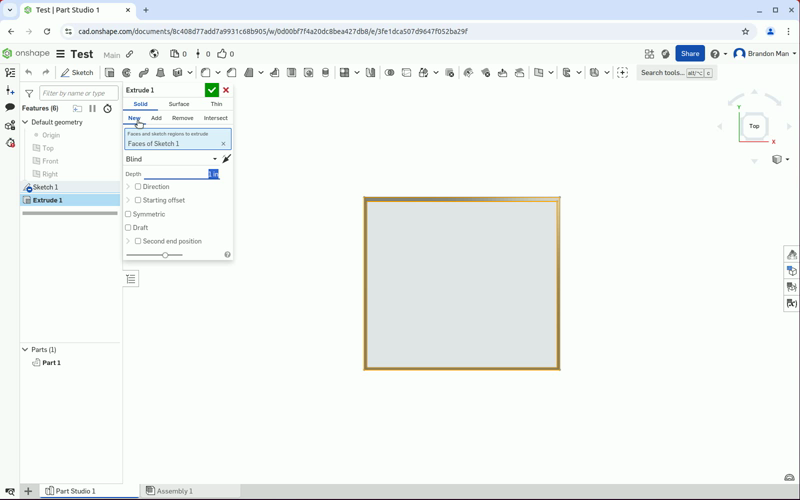
text(23.108)
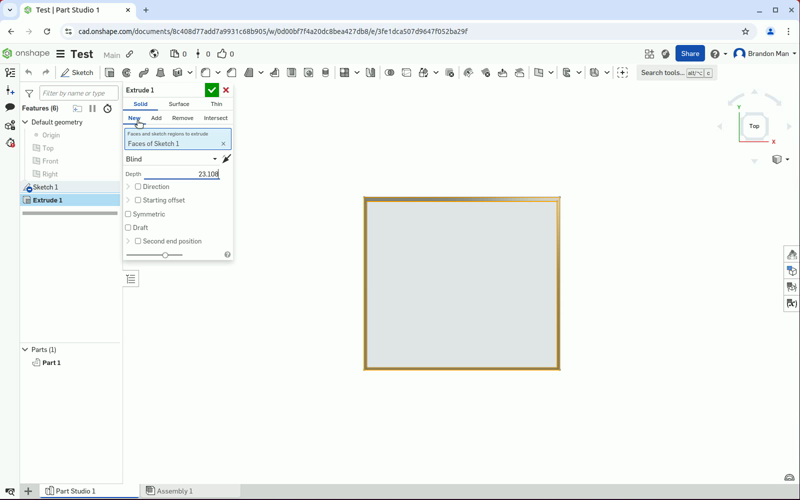
key(enter)
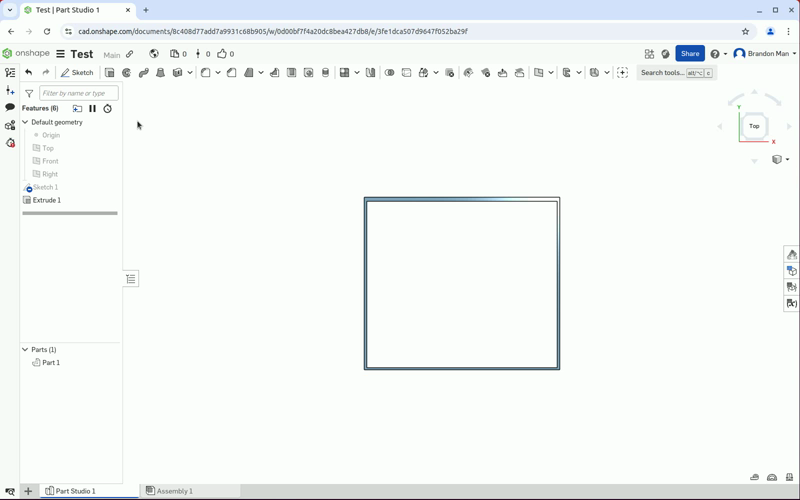
key(shift+h)
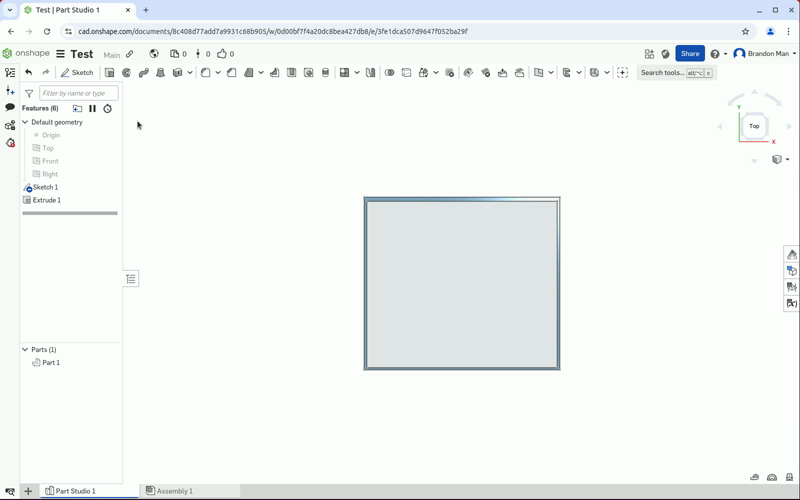
key(shift+h)
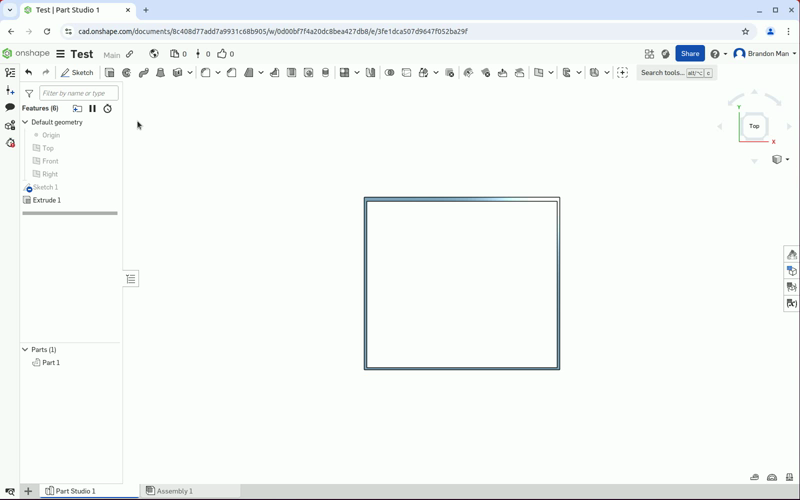
mouse_move(73, 189)
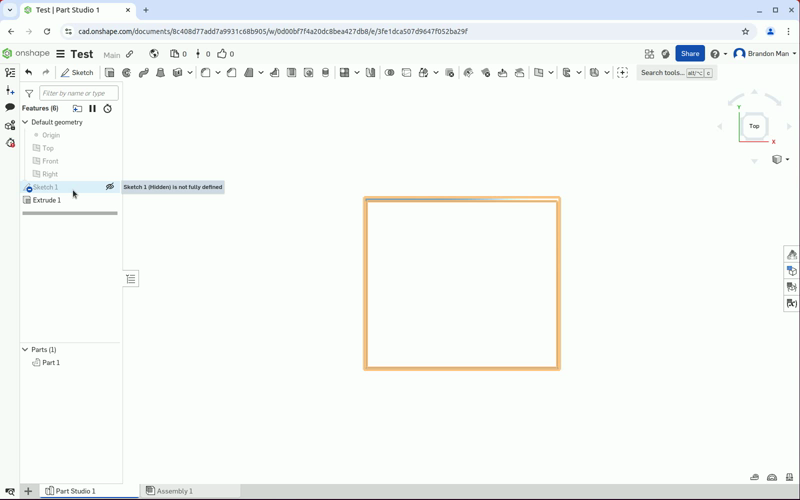
click(73, 189)
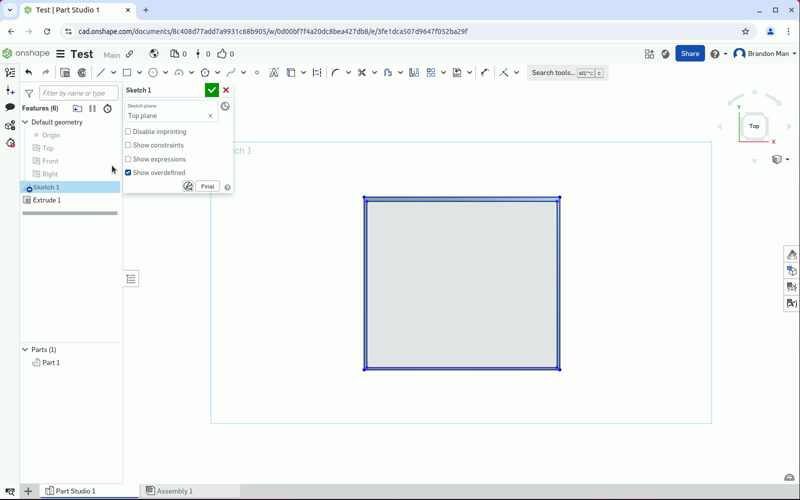
mouse_move(229, 92)
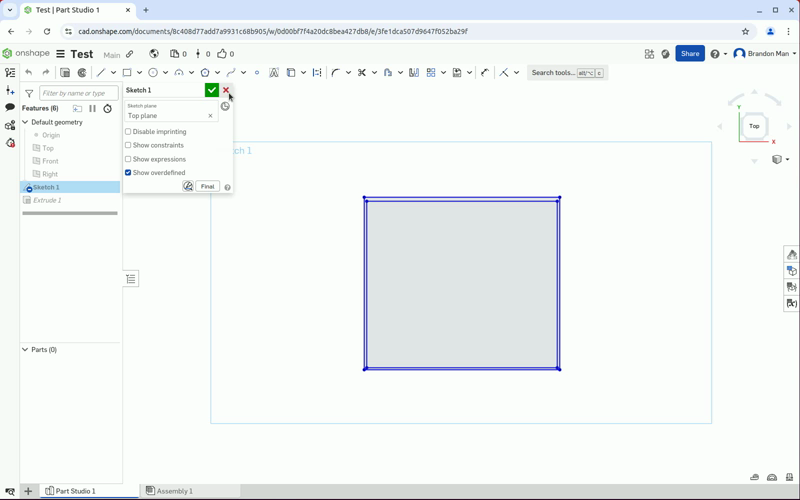
click(229, 92)
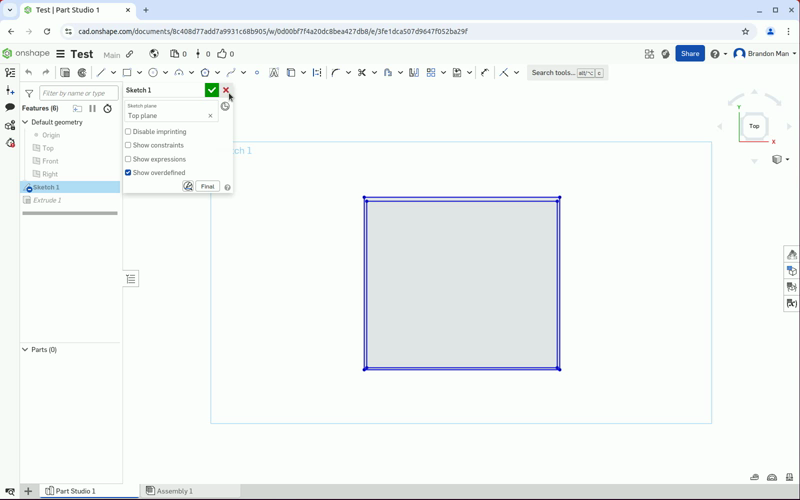
key(shift+s)
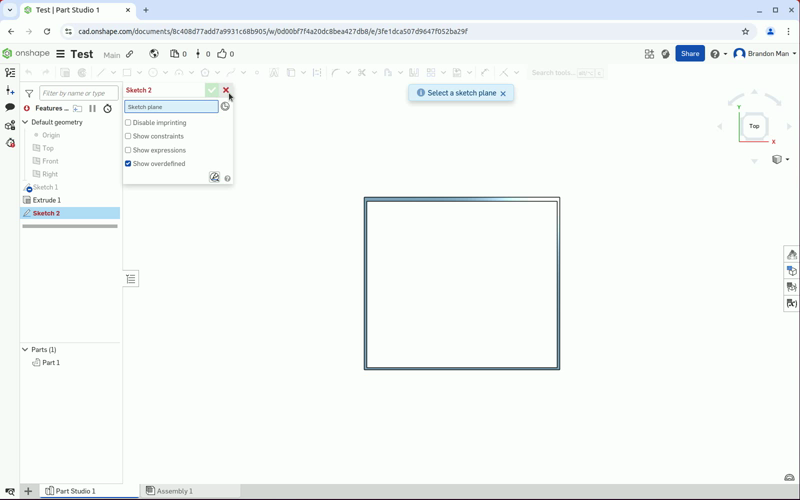
mouse_move(73, 150)
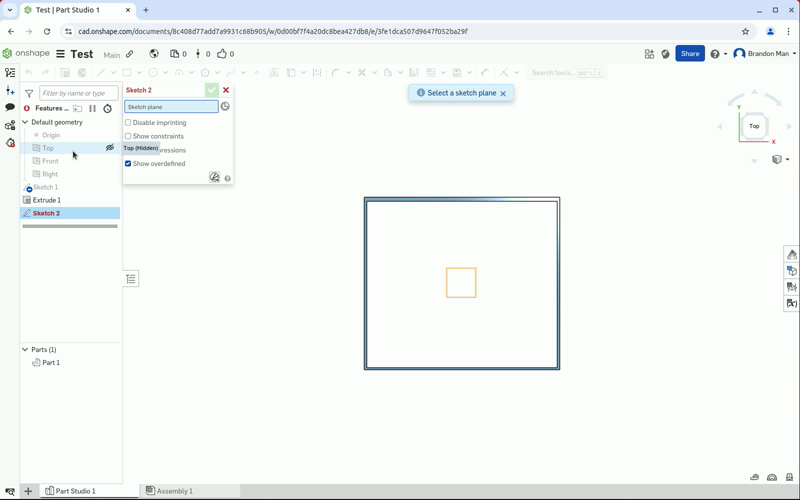
click(73, 150)
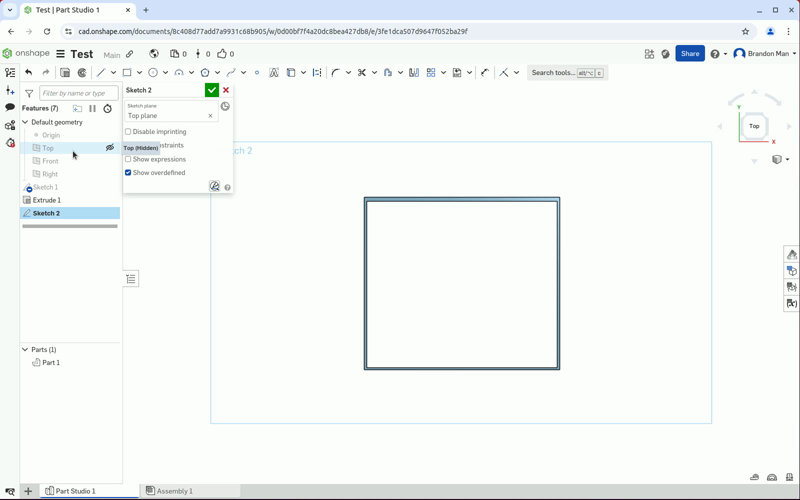
mouse_move(73, 352)
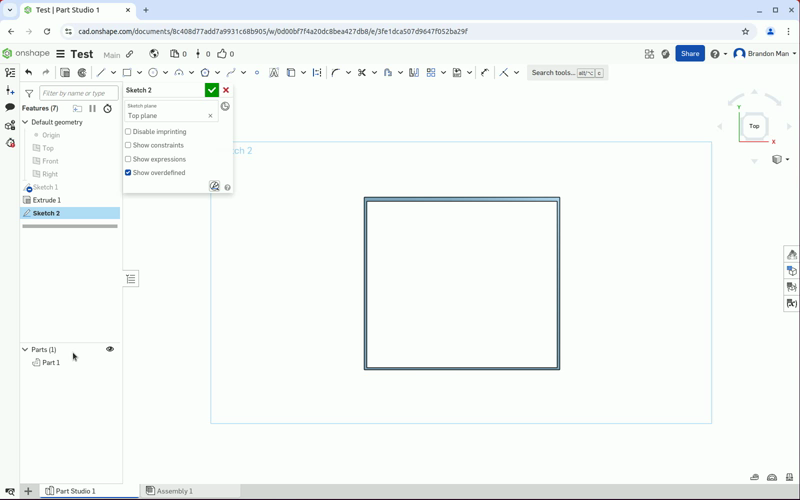
key(y)
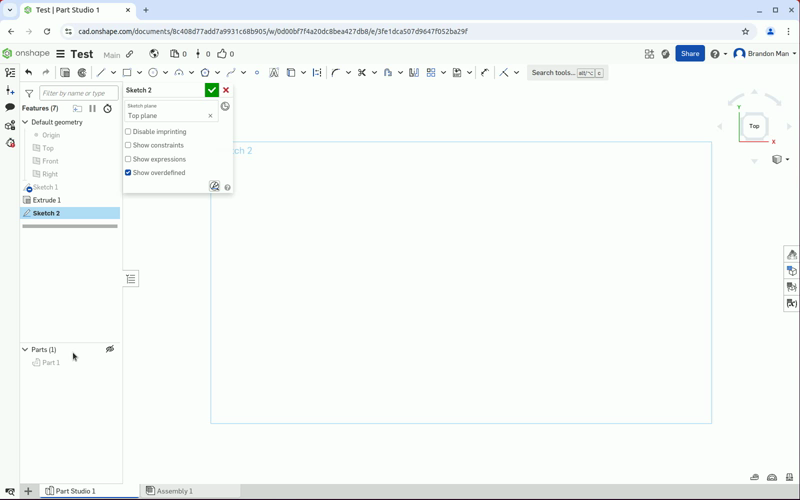
key(l)
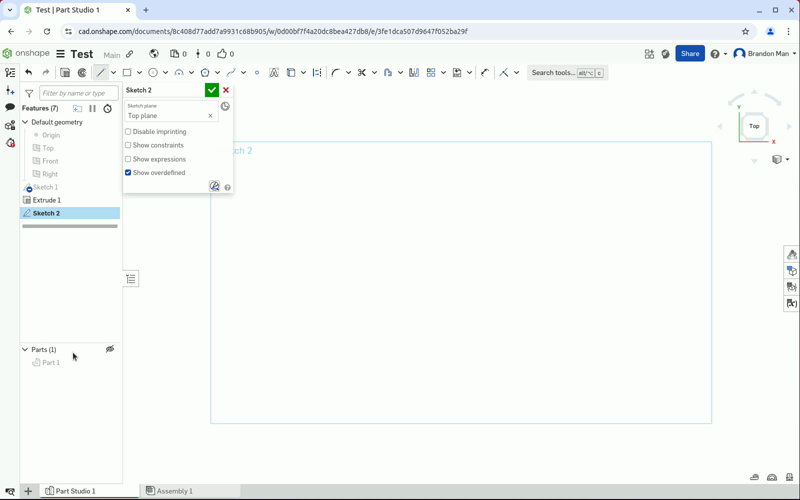
key_down(shift)
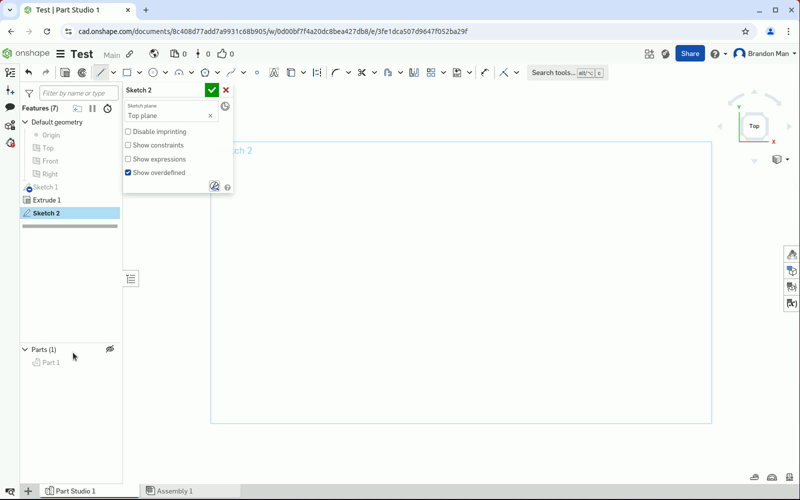
mouse_move(368, 366)
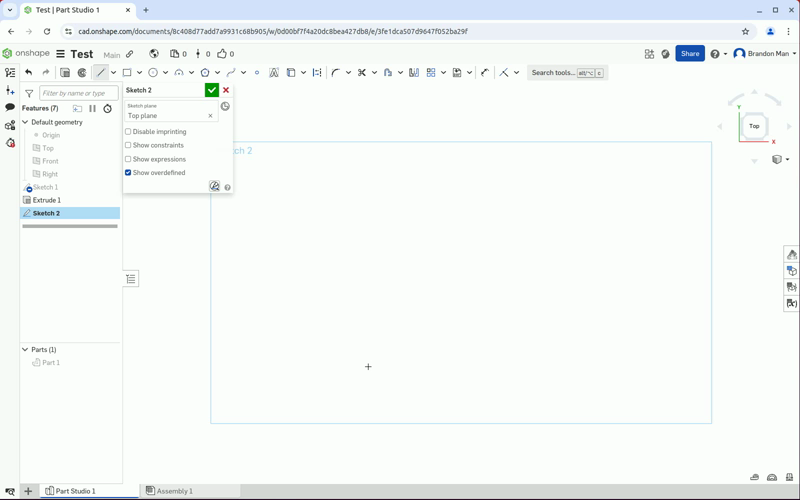
click(368, 366)
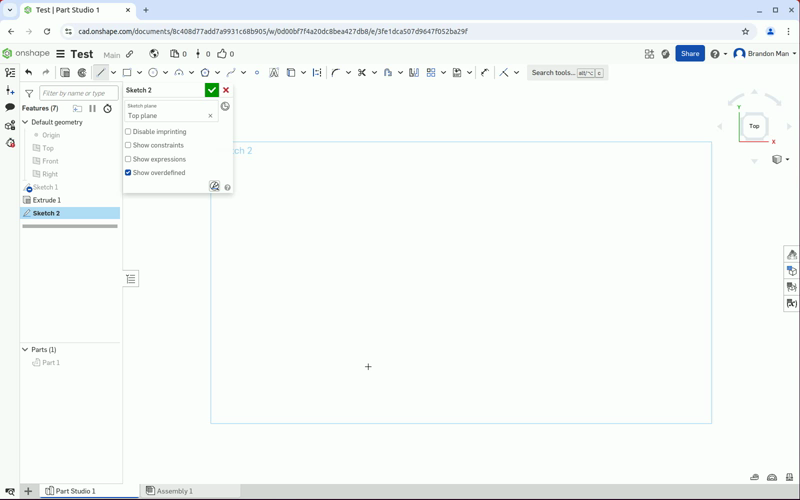
key_up(shift)
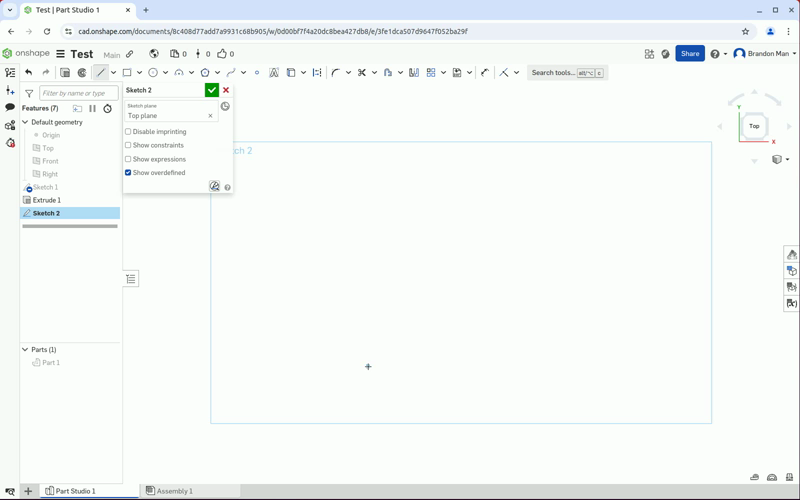
key_down(shift)
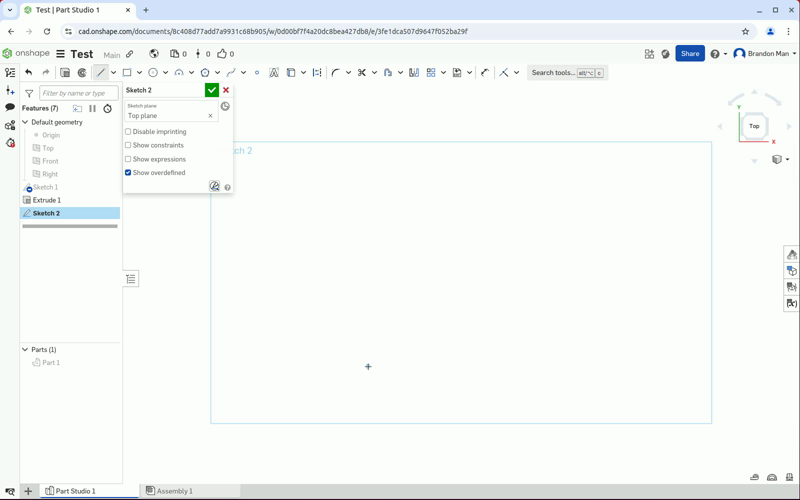
mouse_move(557, 366)
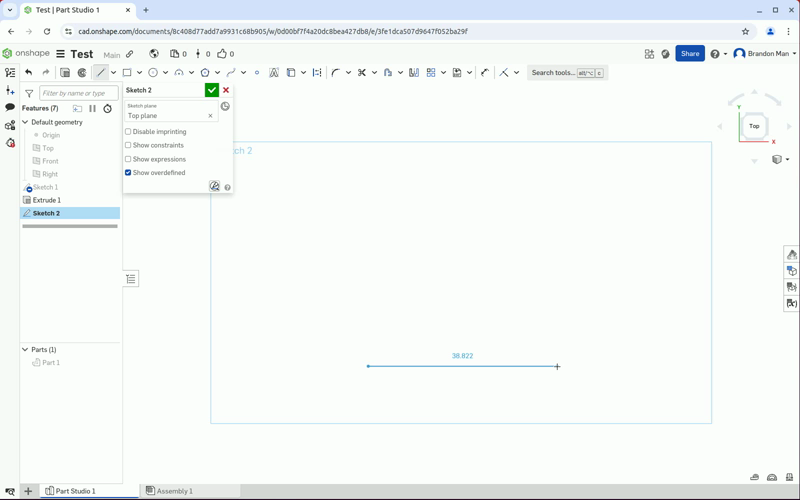
click(557, 366)
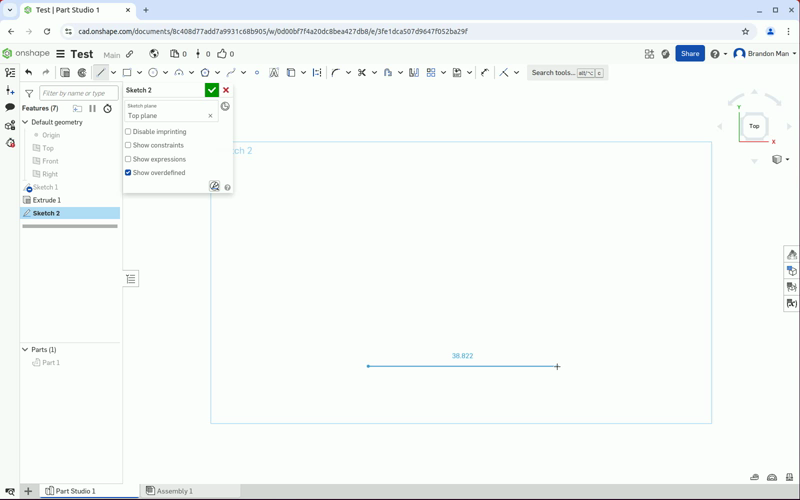
key_up(shift)
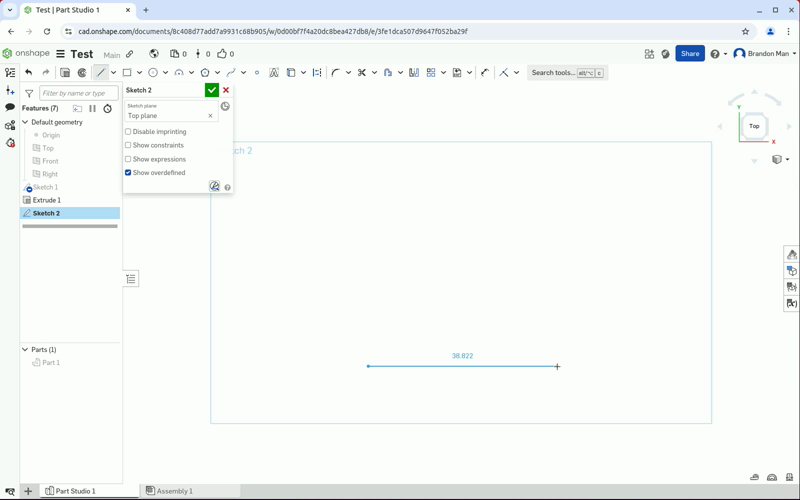
key_down(shift)
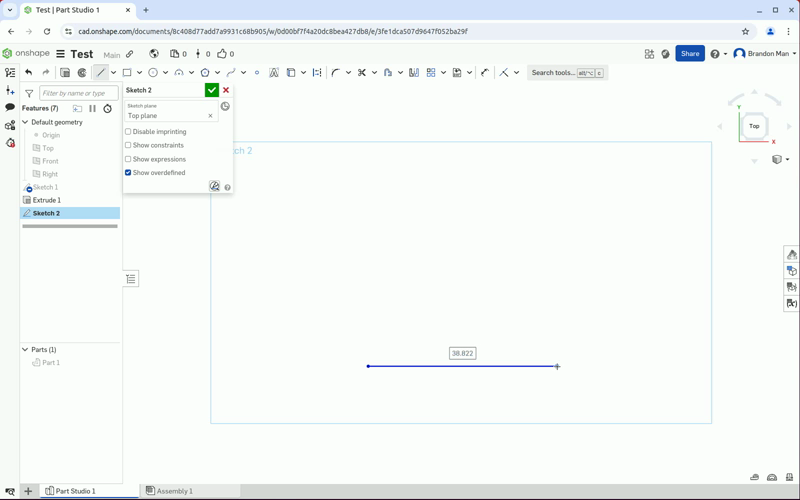
mouse_move(557, 201)
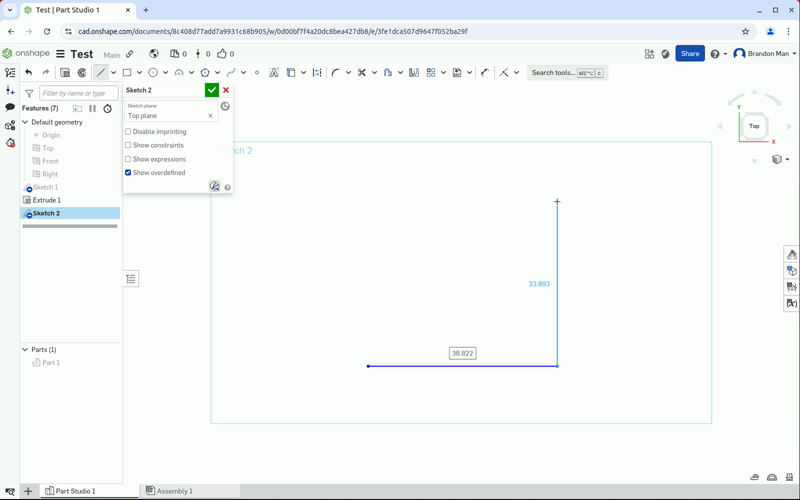
click(557, 201)
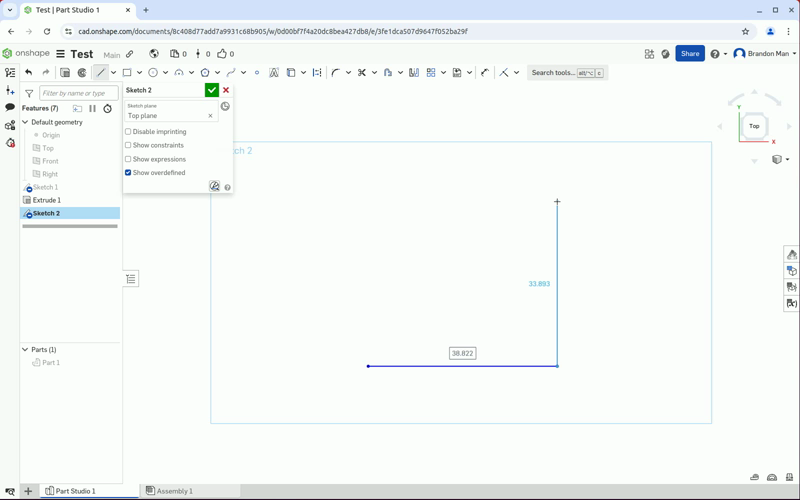
key_up(shift)
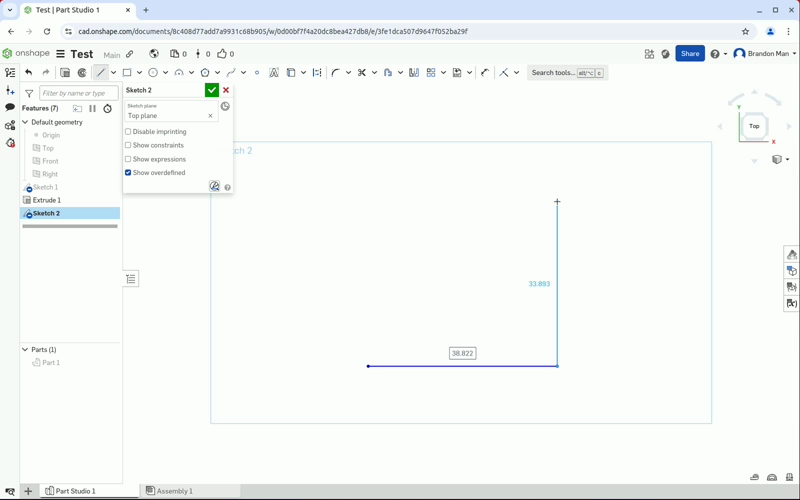
key_down(shift)
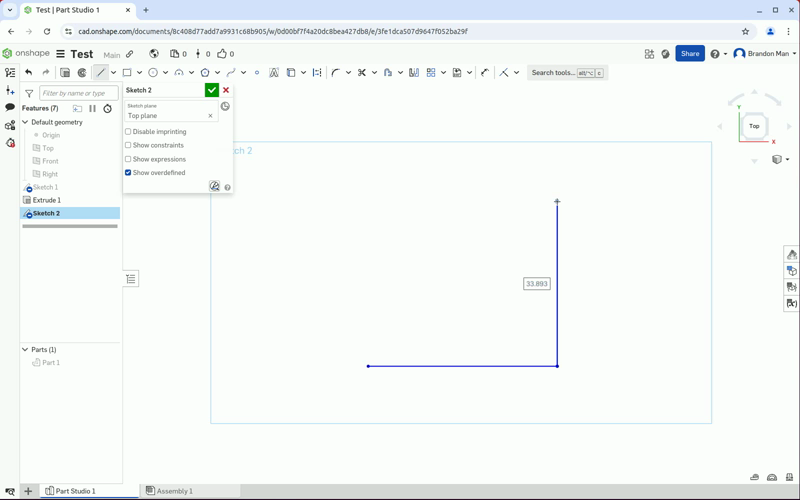
mouse_move(368, 201)
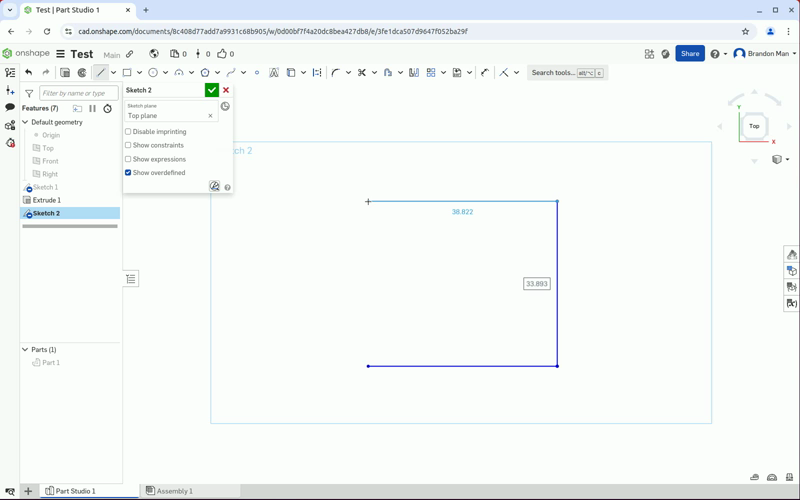
click(368, 201)
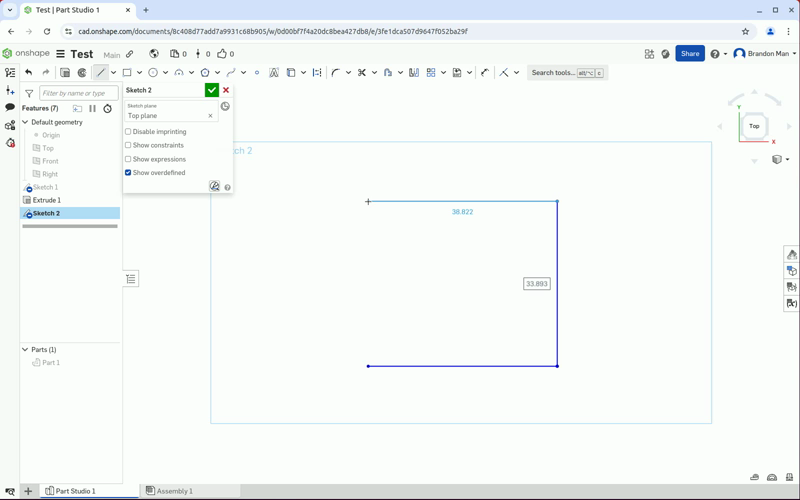
key_up(shift)
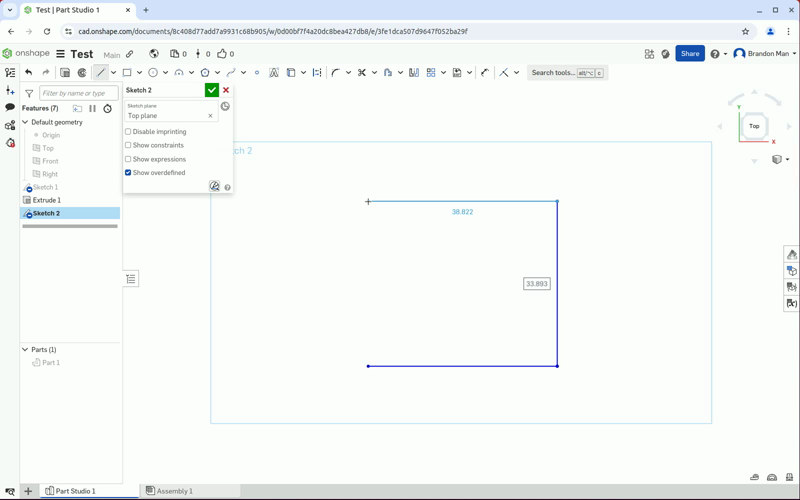
key_down(shift)
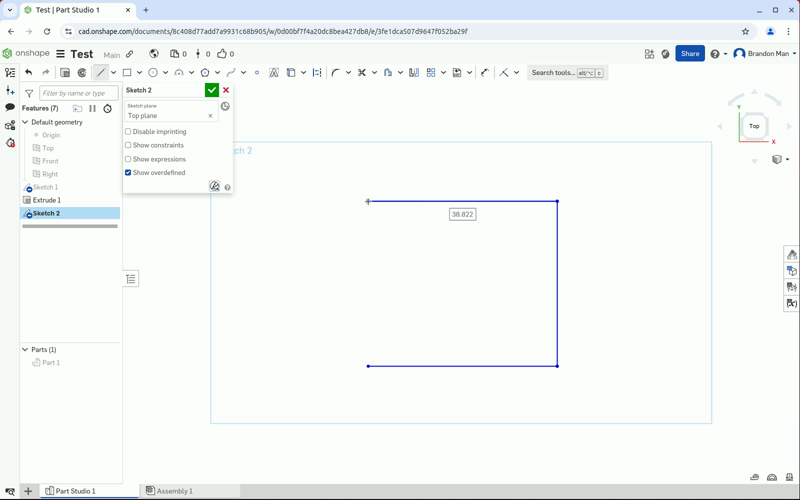
mouse_move(368, 366)
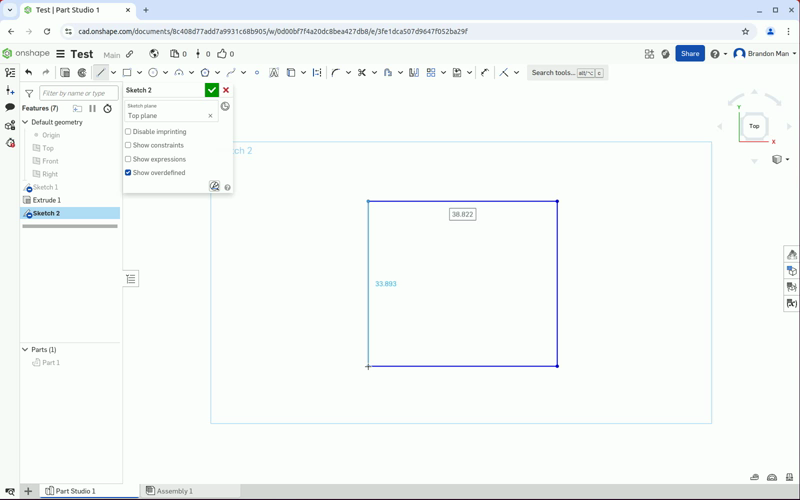
key_up(shift)
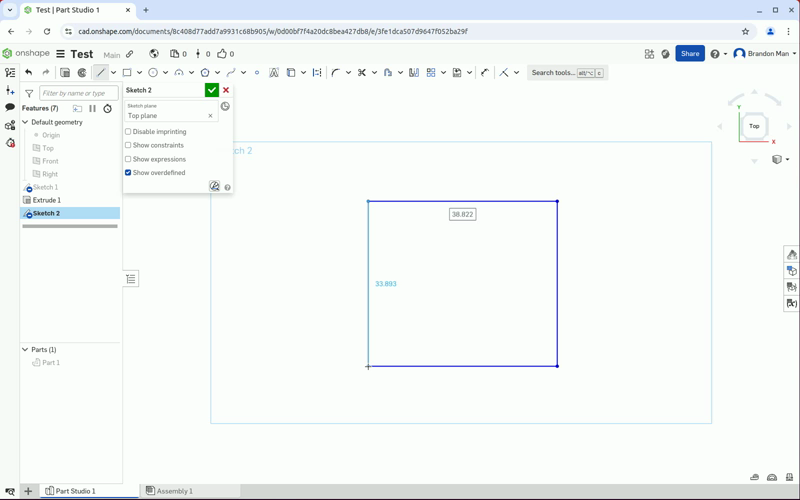
click(368, 366)
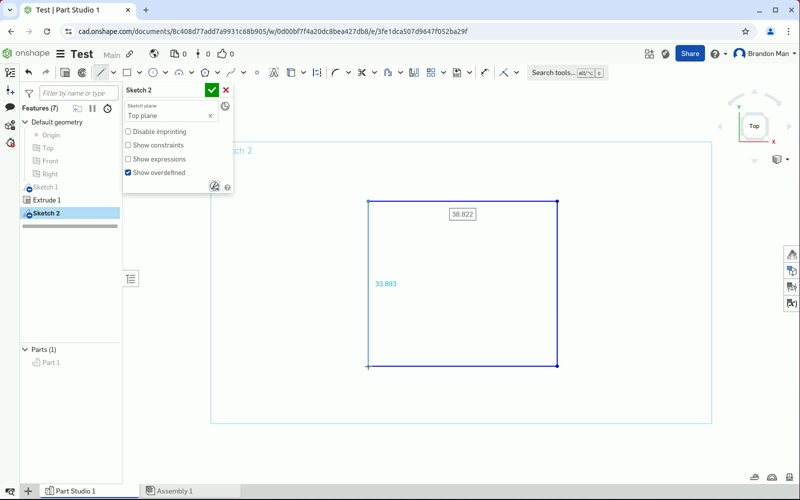
key(esc)
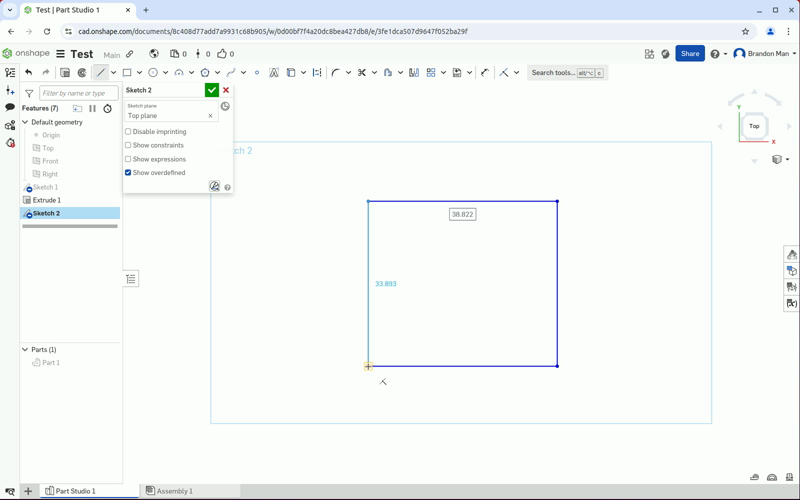
mouse_move(470, 282)
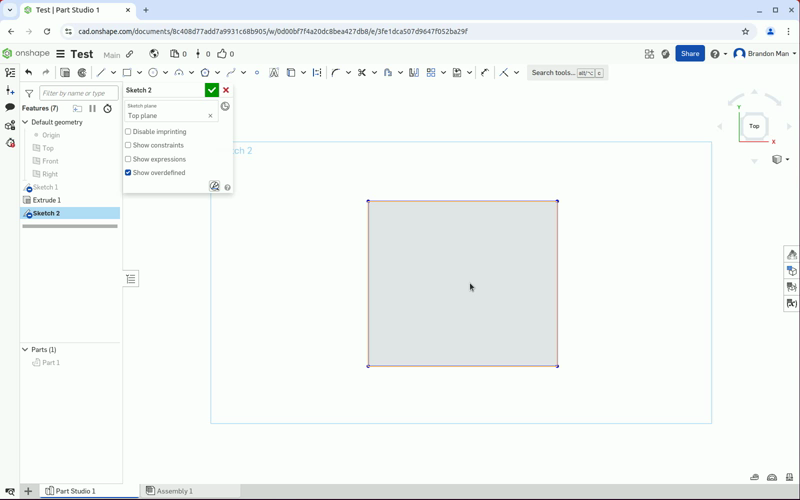
click(470, 282)
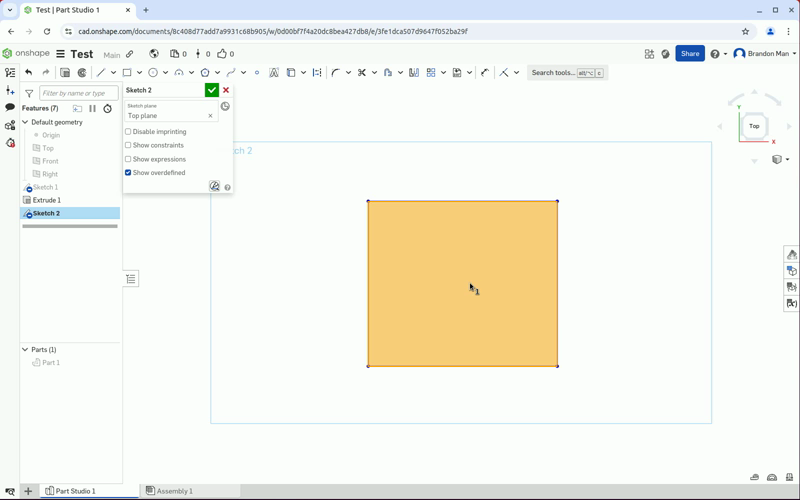
mouse_move(73, 352)
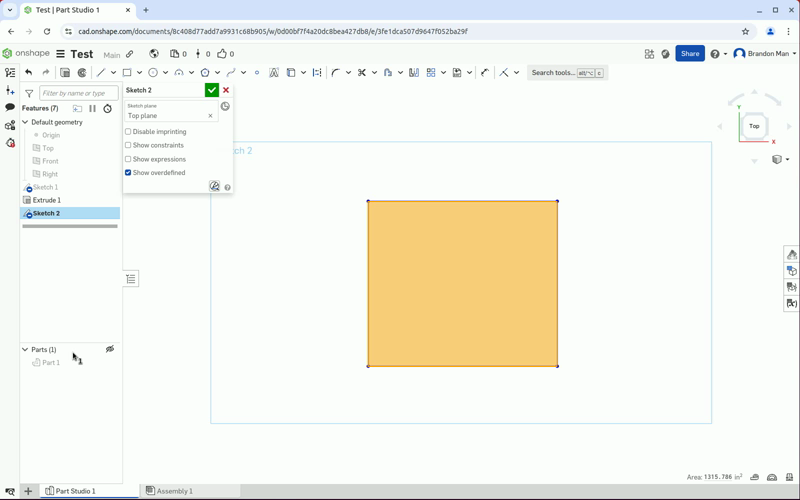
key(shift+y)
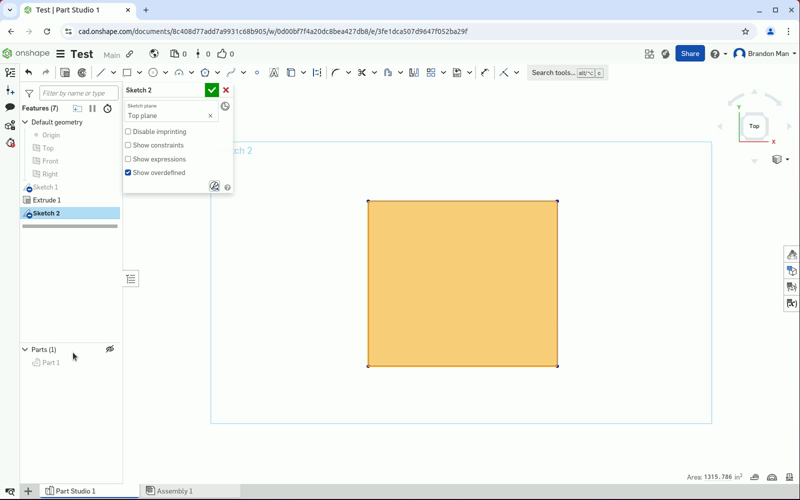
key(shift+e)
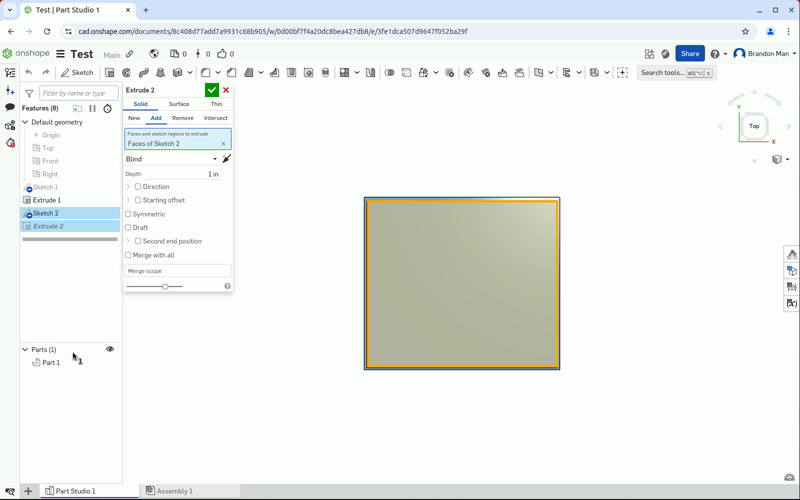
mouse_move(143, 106)
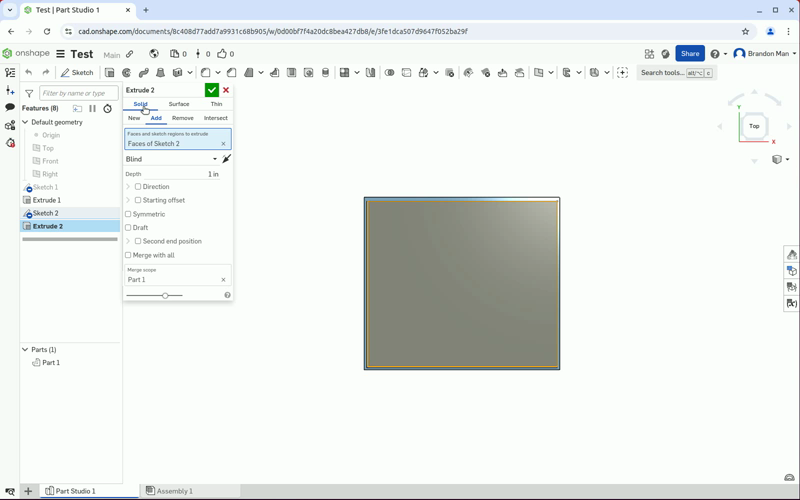
click(143, 106)
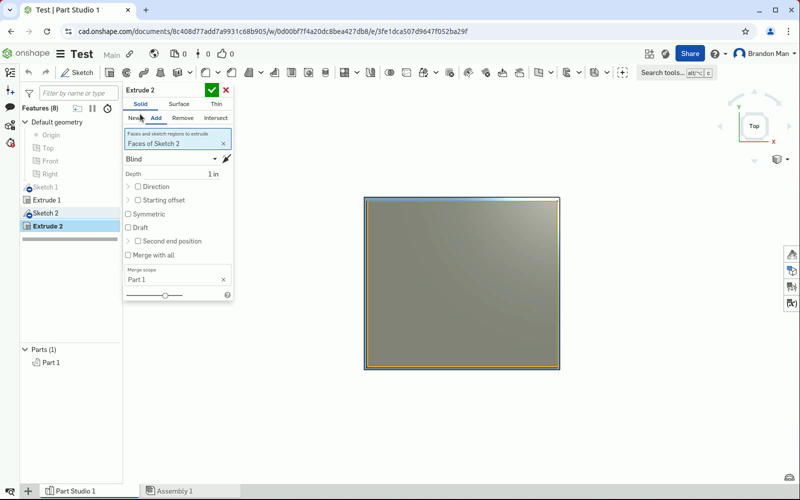
mouse_move(137, 120)
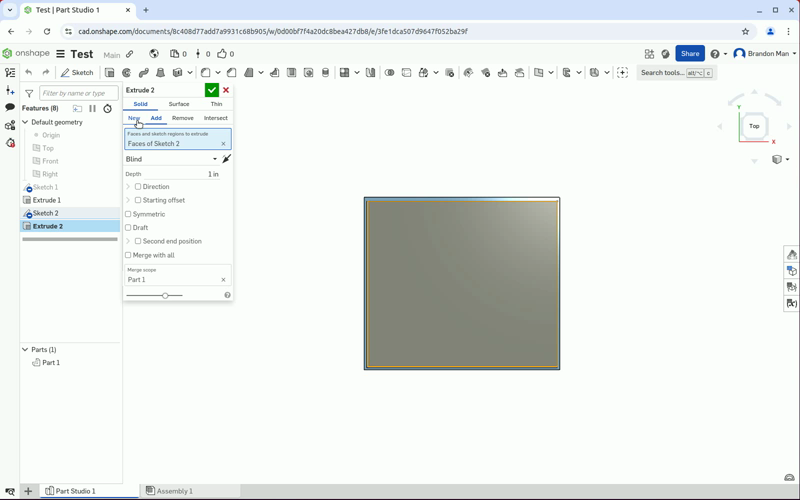
click(137, 120)
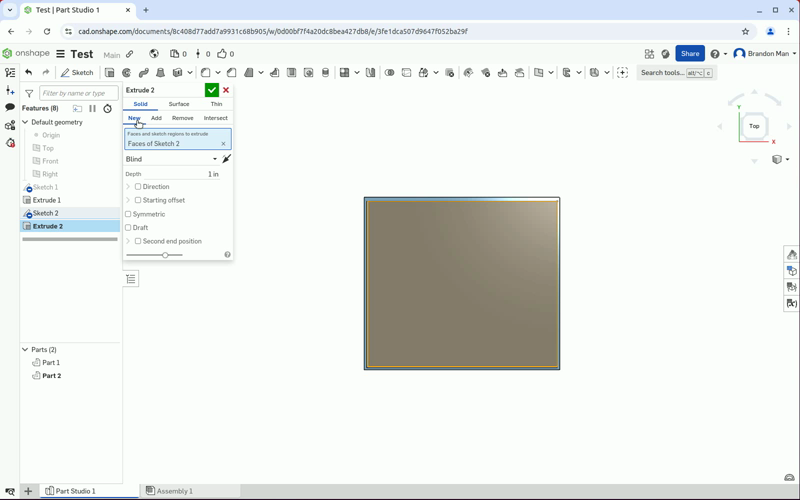
key(tab, 4)
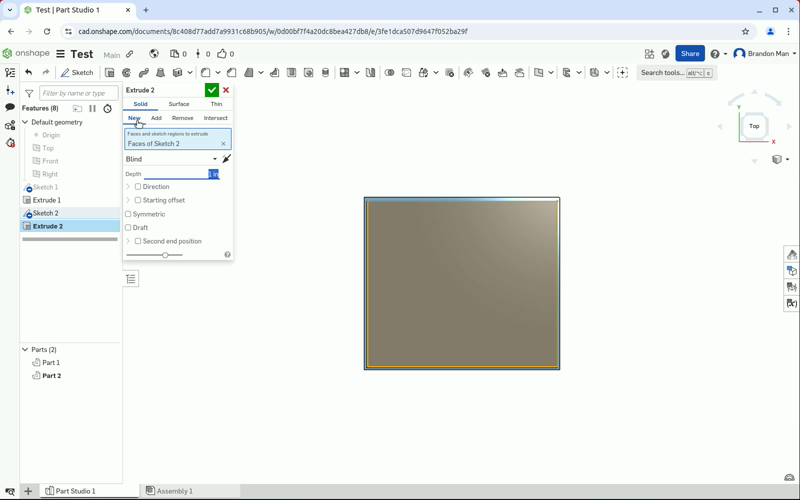
text(23.108)
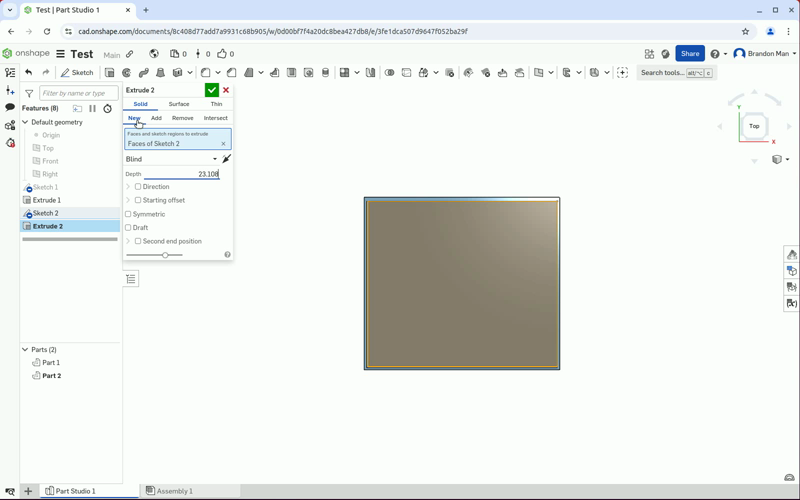
key(enter)
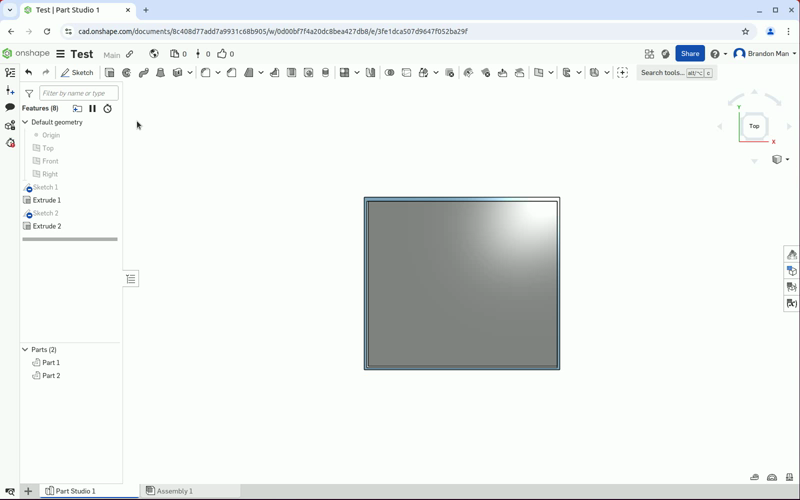
key(shift+h)
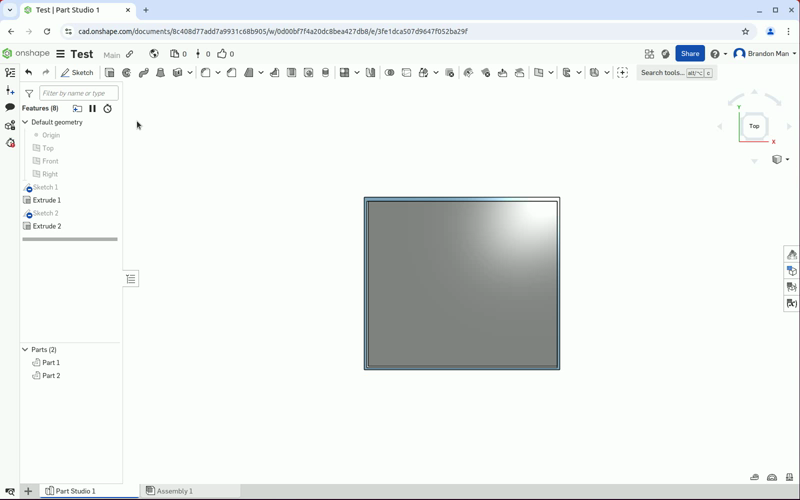
key(shift+h)
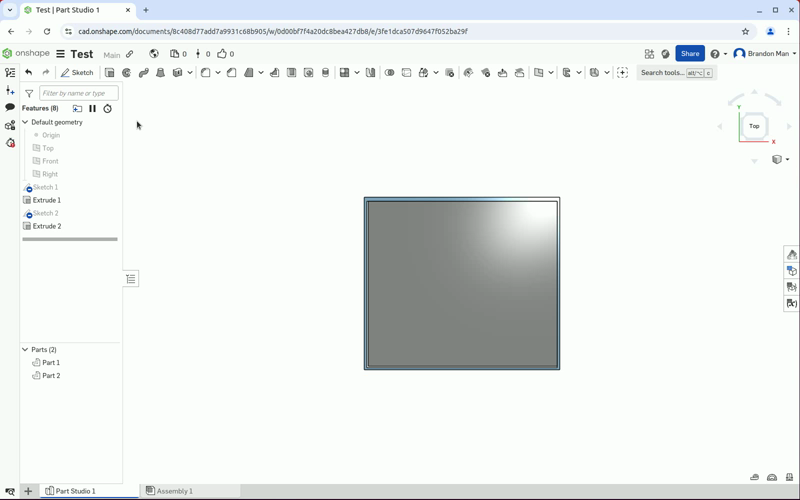
mouse_move(73, 189)
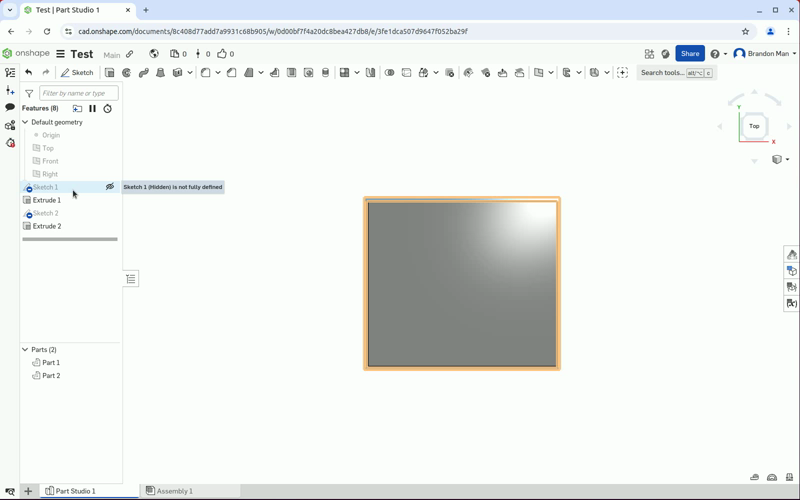
click(73, 189)
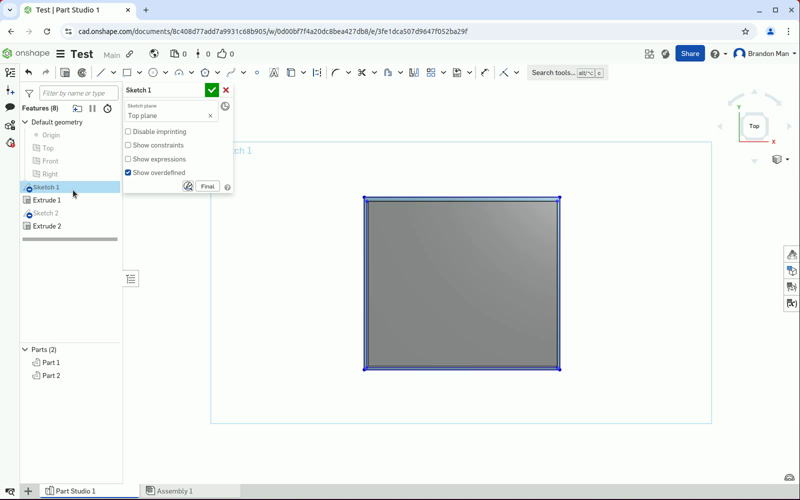
mouse_move(229, 92)
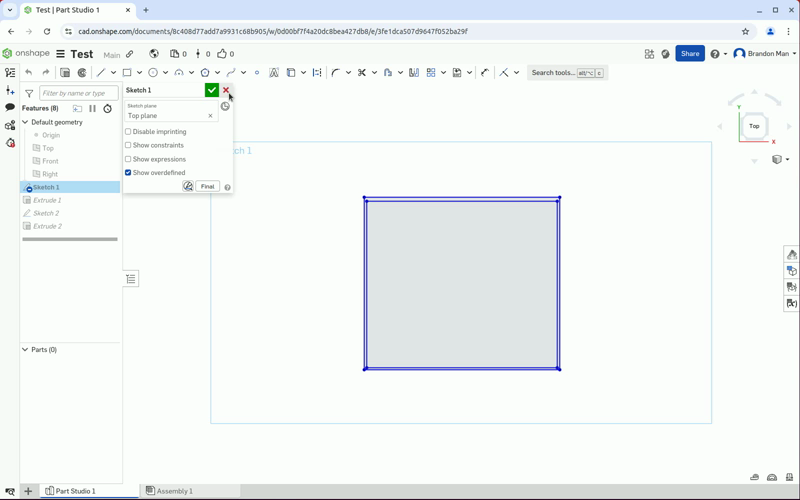
click(229, 92)
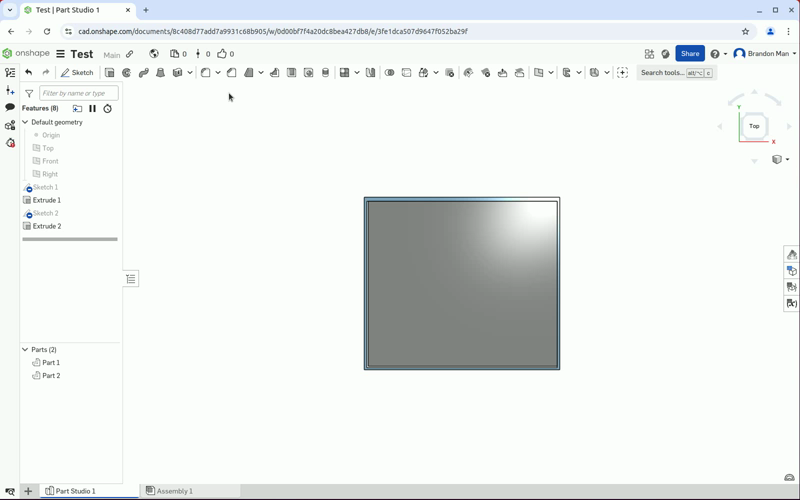
mouse_move(541, 75)
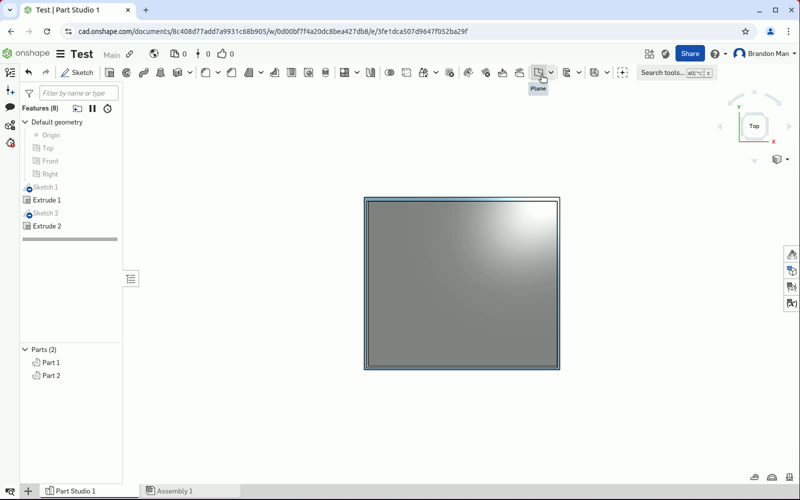
click(541, 75)
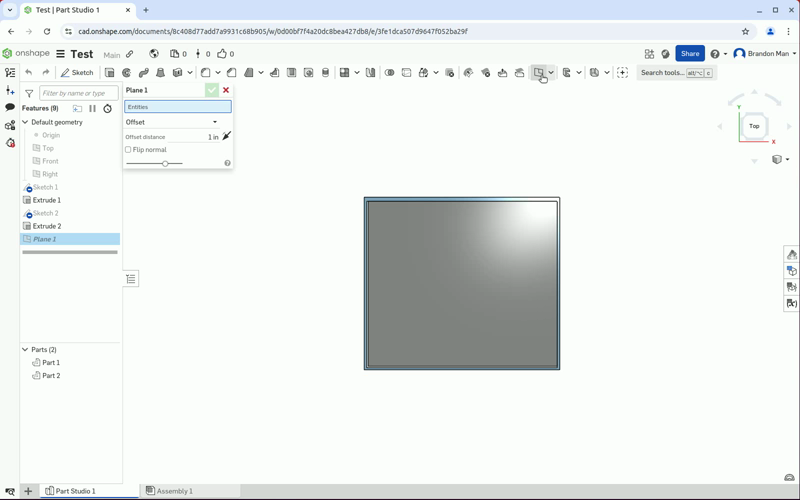
mouse_move(73, 150)
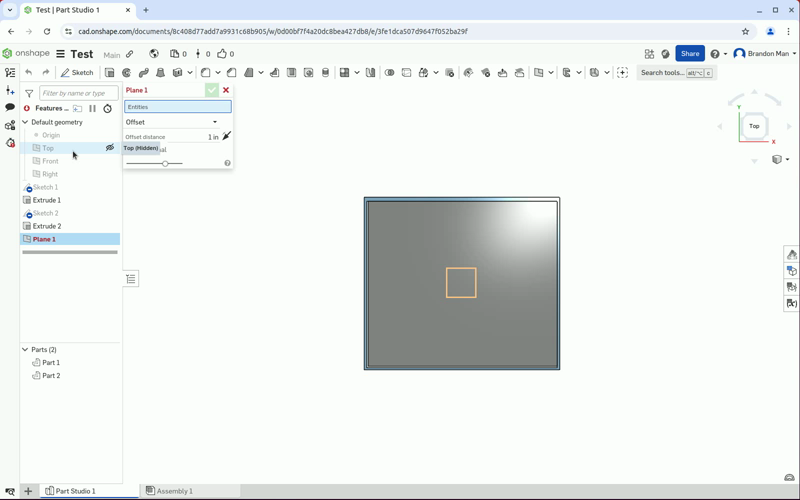
click(73, 150)
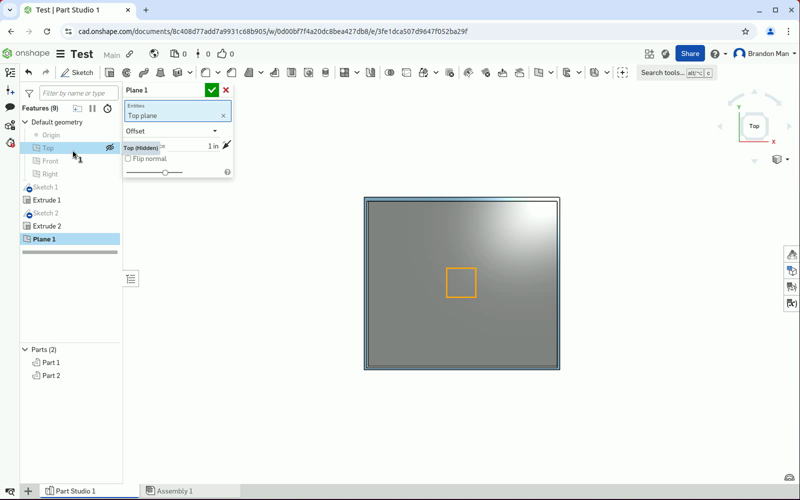
key(tab, 2)
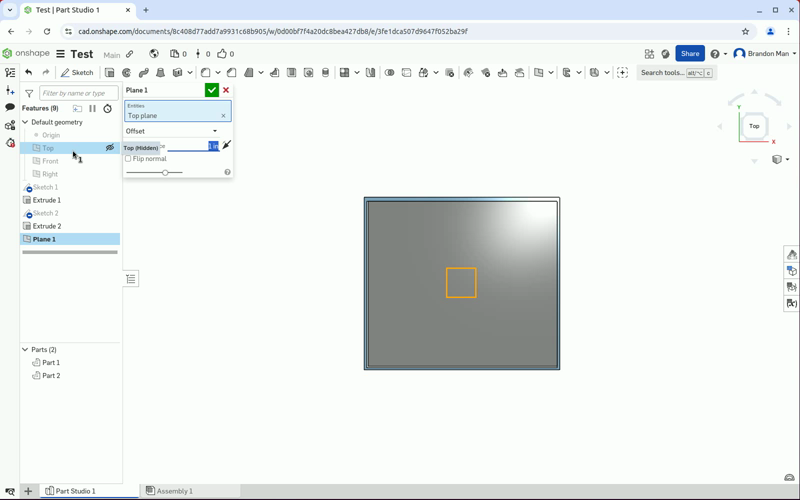
text(23.108)
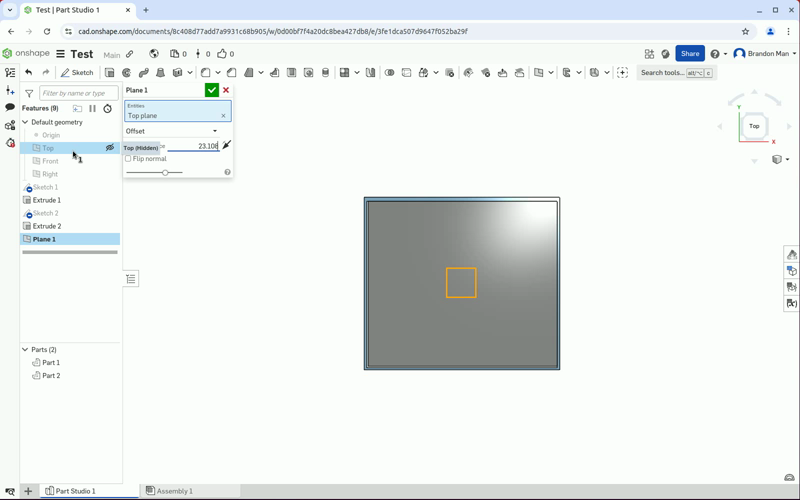
key(enter, 2)
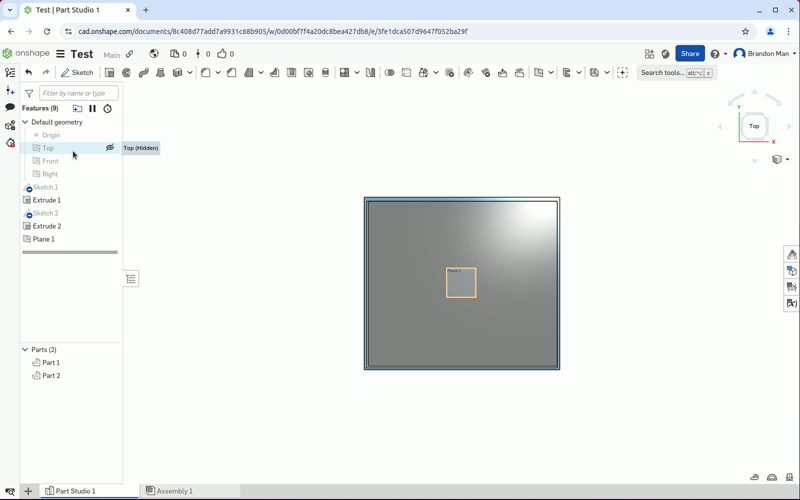
key(shift+s)
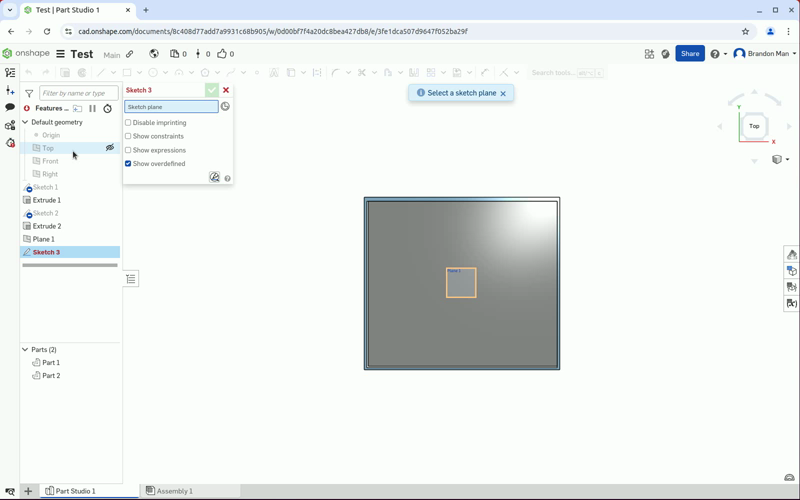
mouse_move(73, 241)
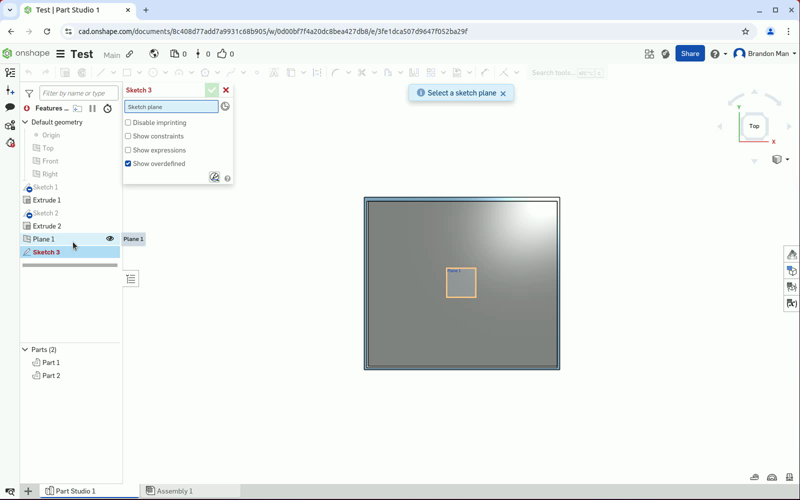
click(73, 241)
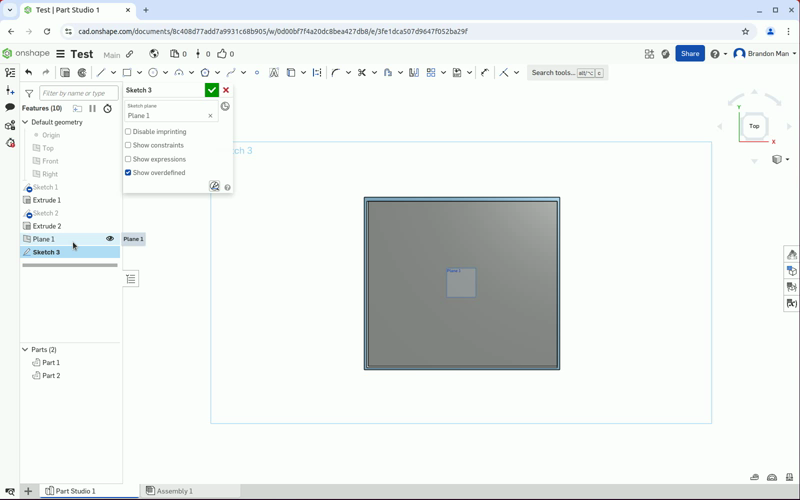
mouse_move(73, 352)
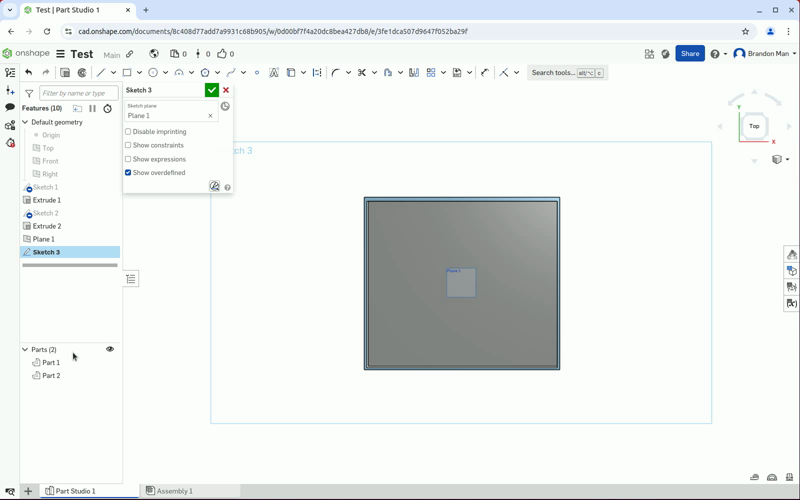
key(y)
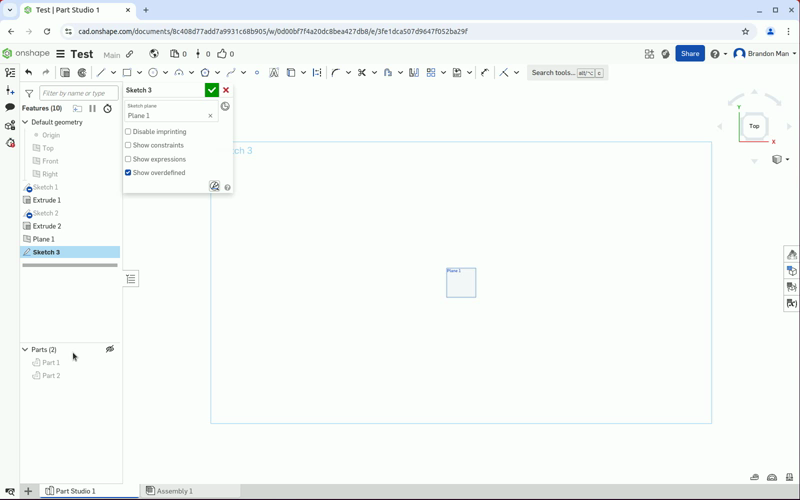
key(l)
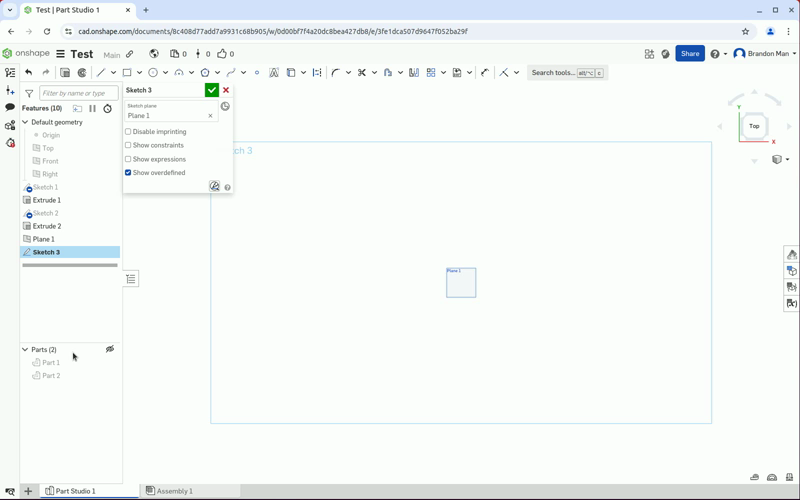
key_down(shift)
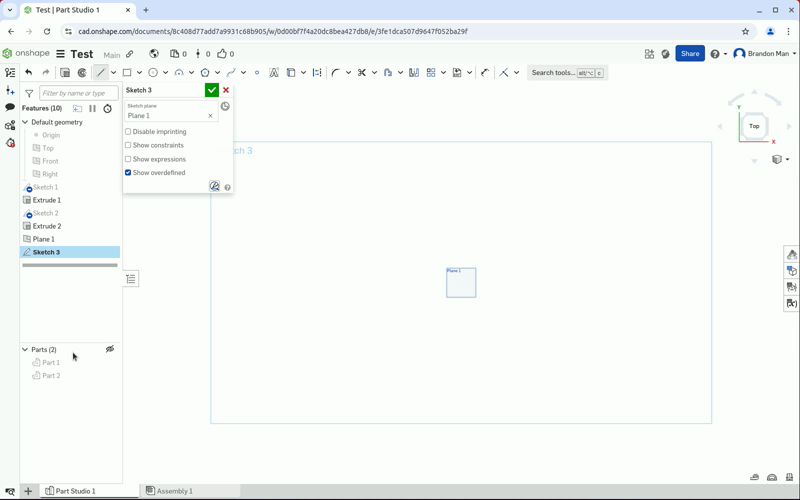
mouse_move(368, 366)
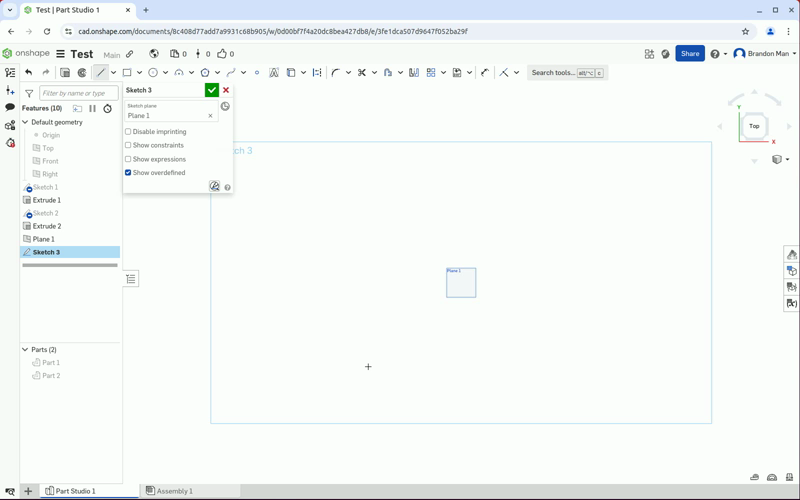
click(368, 366)
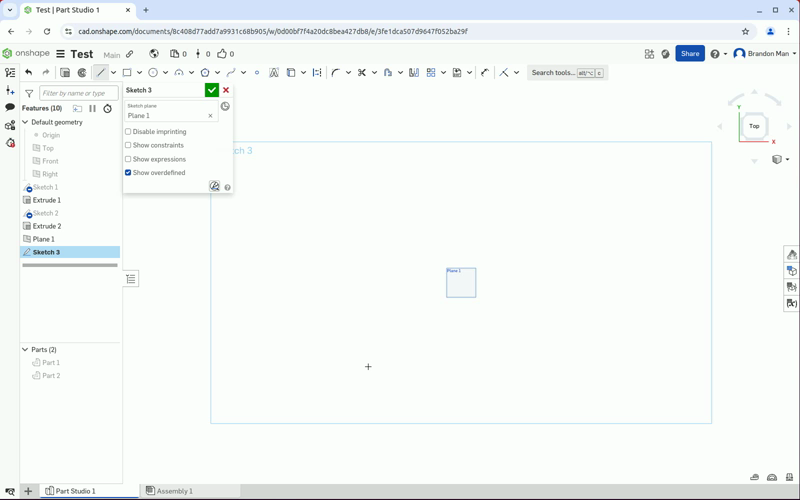
key_up(shift)
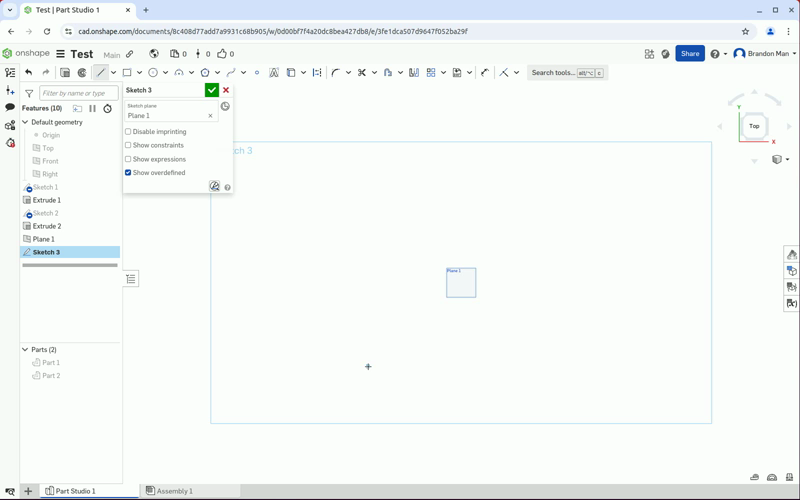
key_down(shift)
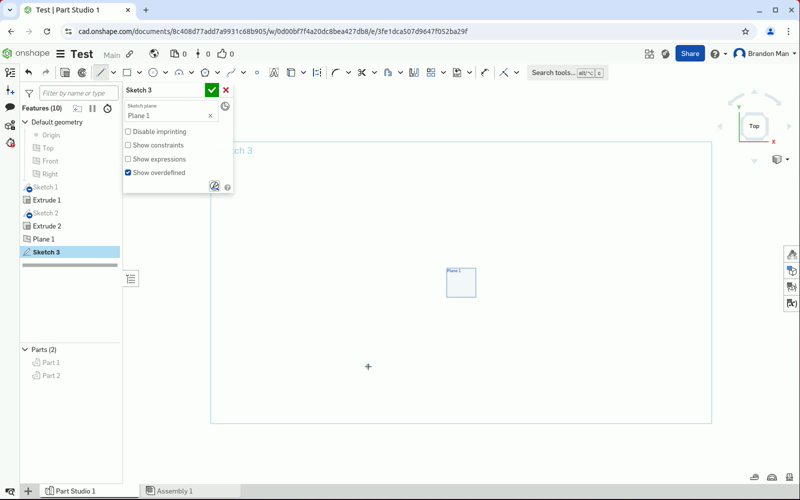
mouse_move(557, 366)
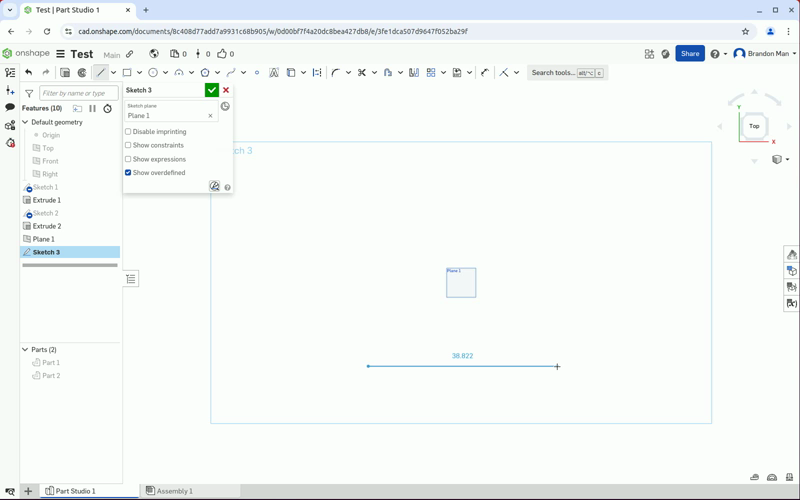
click(557, 366)
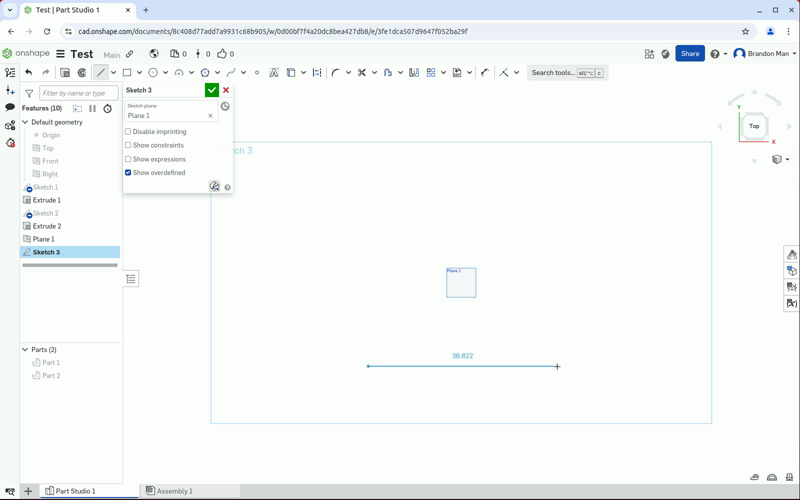
key_up(shift)
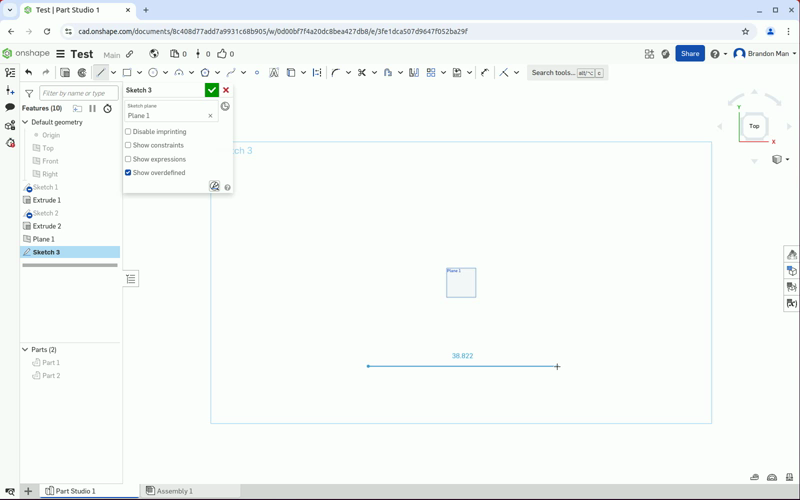
key_down(shift)
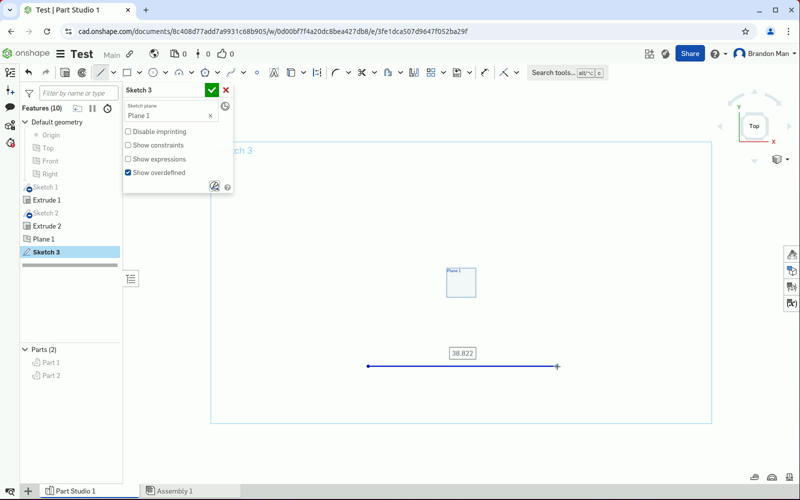
mouse_move(557, 201)
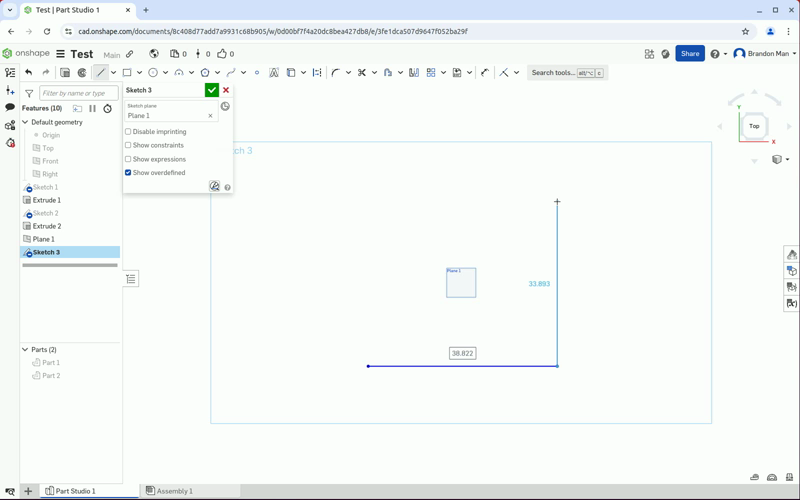
click(557, 201)
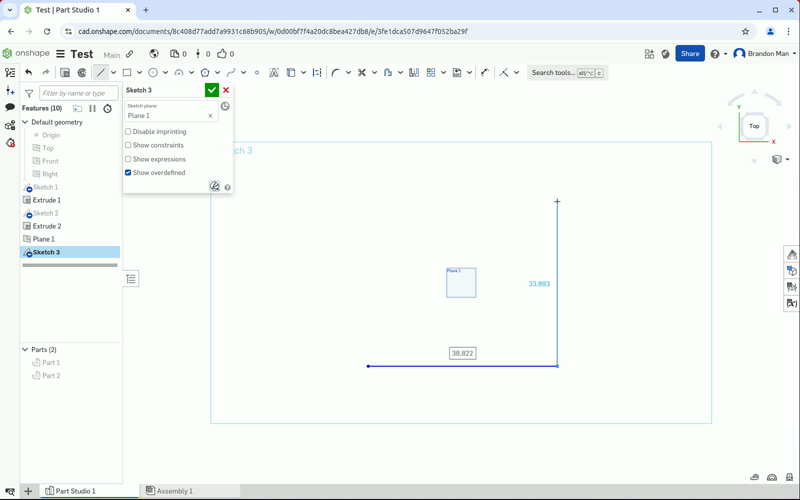
key_up(shift)
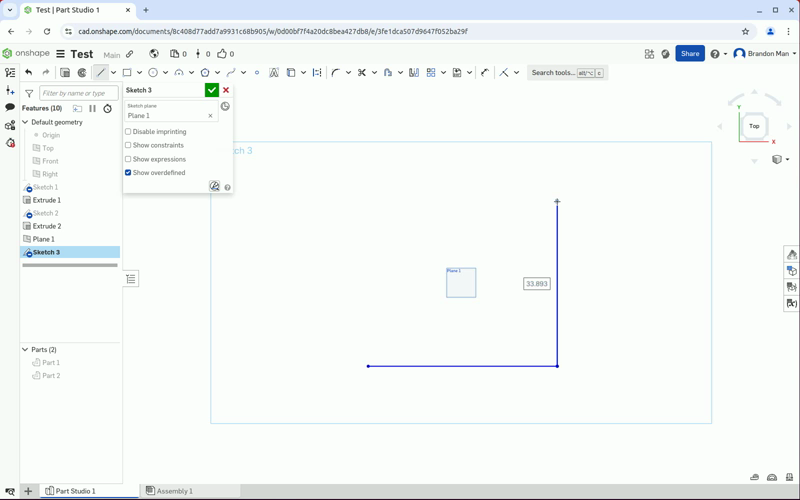
key_down(shift)
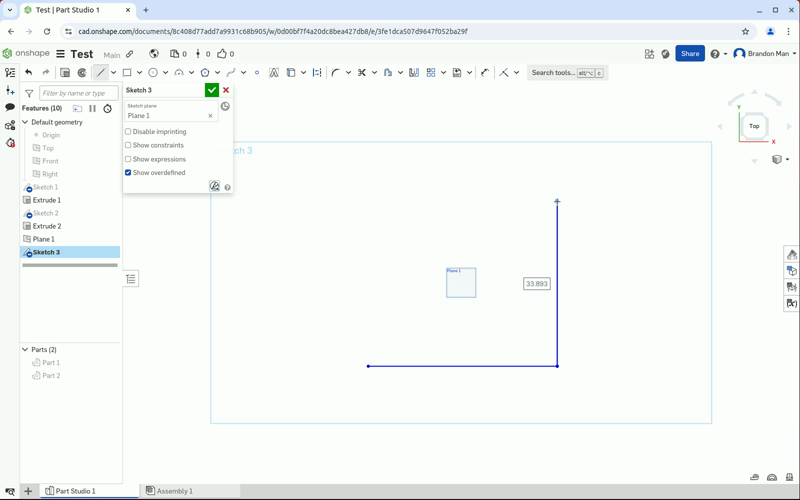
mouse_move(368, 201)
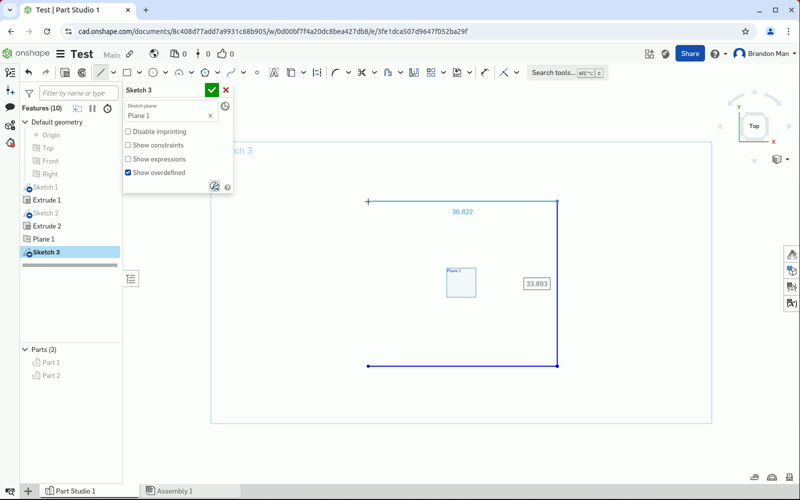
click(368, 201)
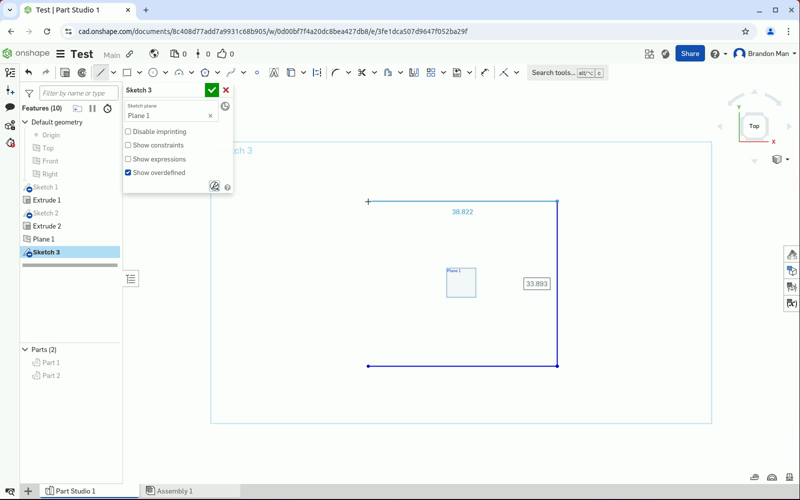
key_up(shift)
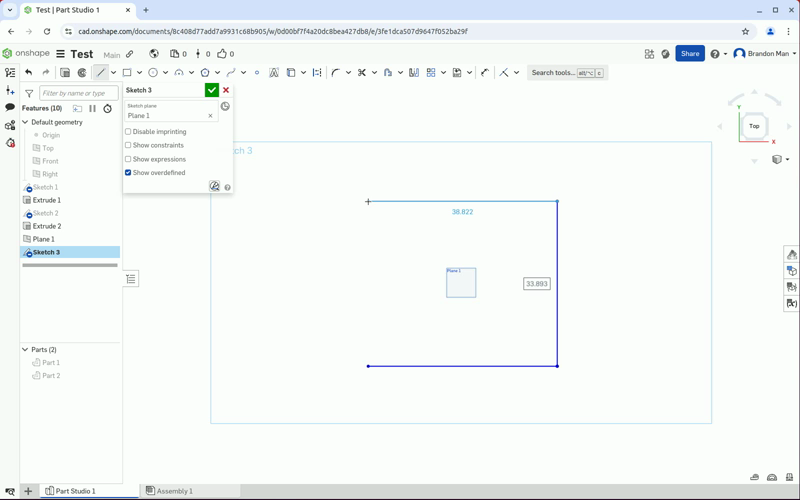
key_down(shift)
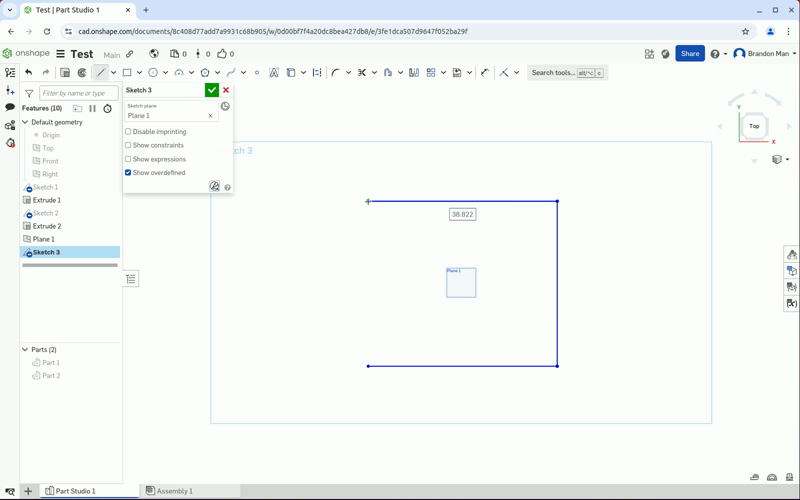
mouse_move(368, 366)
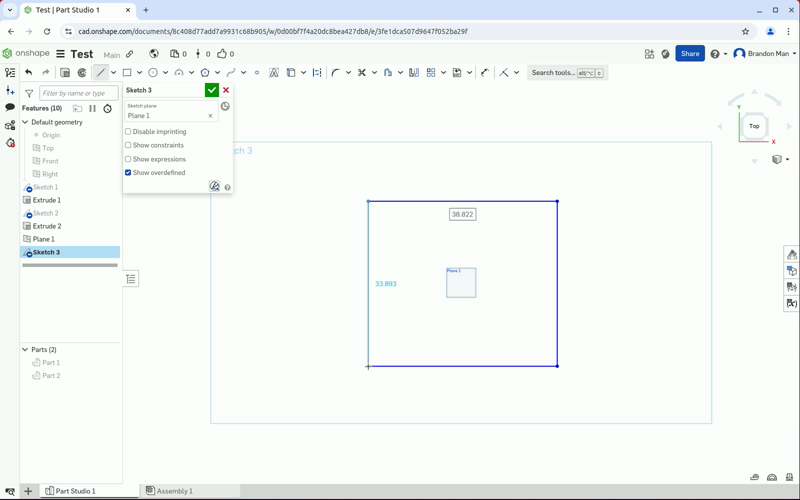
key_up(shift)
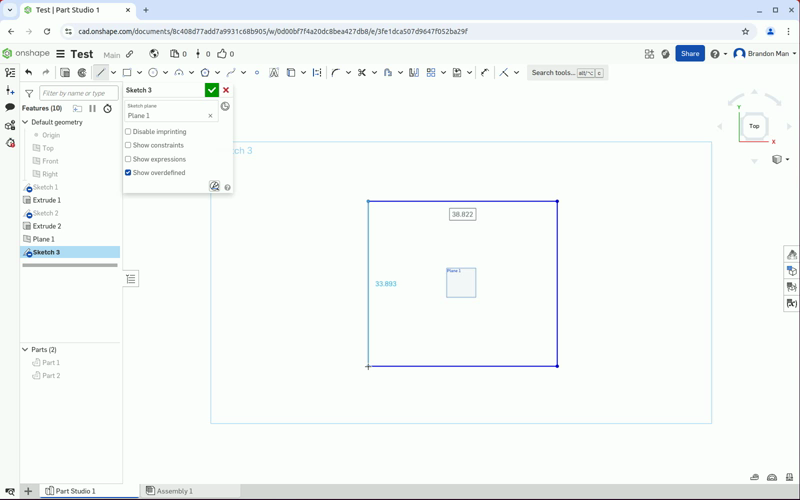
click(368, 366)
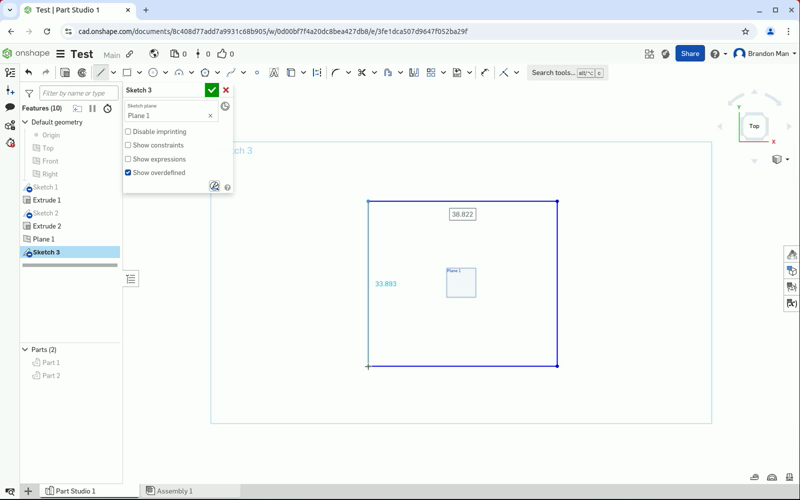
key(esc)
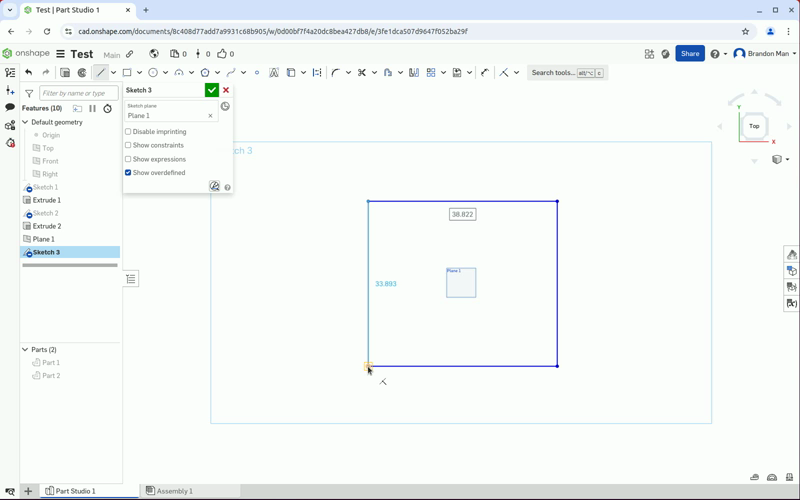
mouse_move(517, 245)
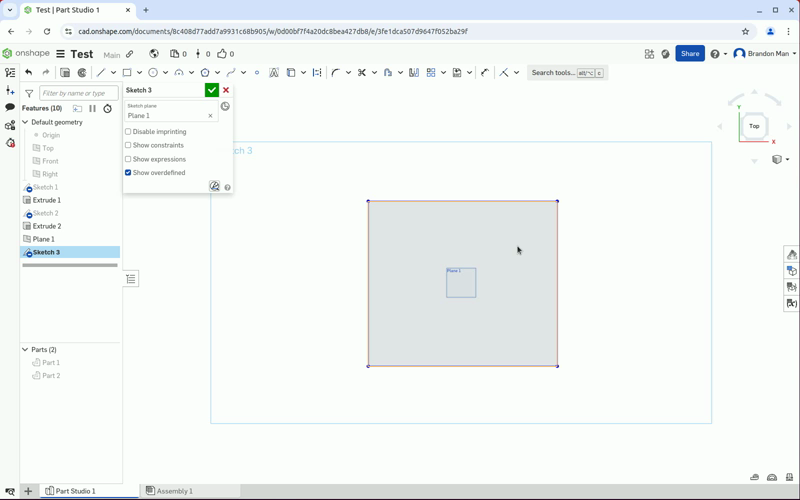
click(517, 245)
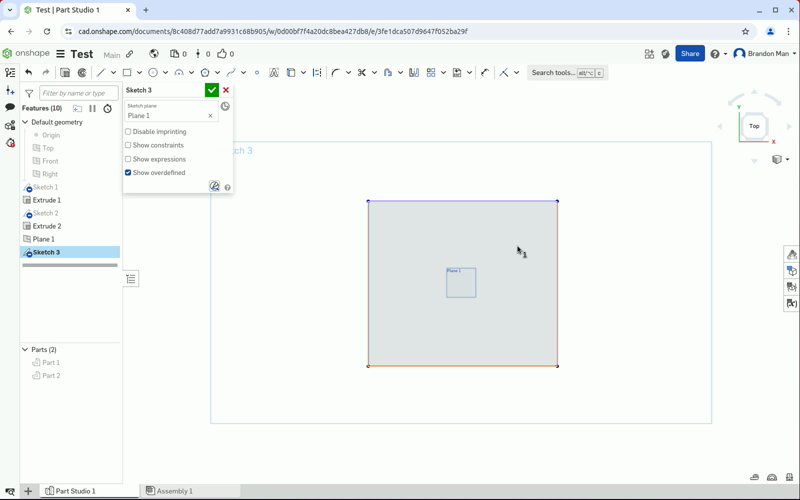
mouse_move(73, 352)
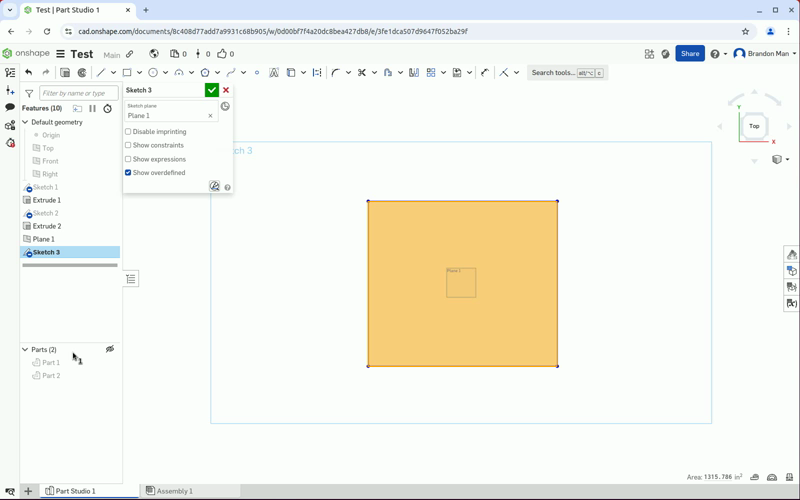
key(shift+y)
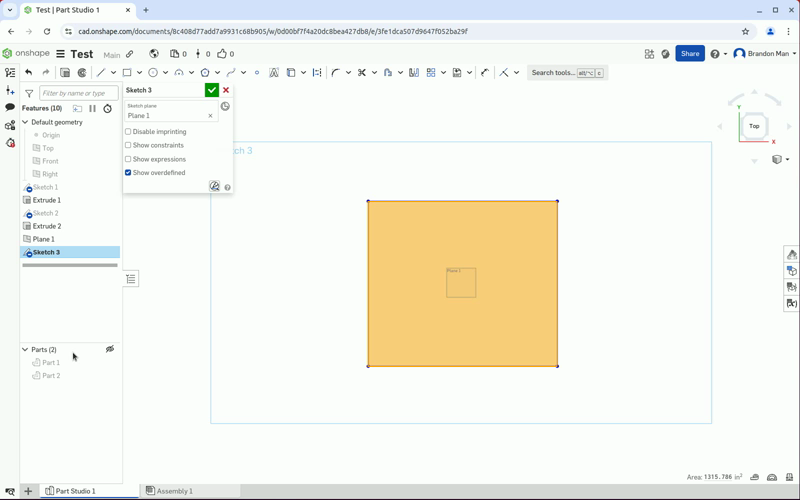
key(shift+e)
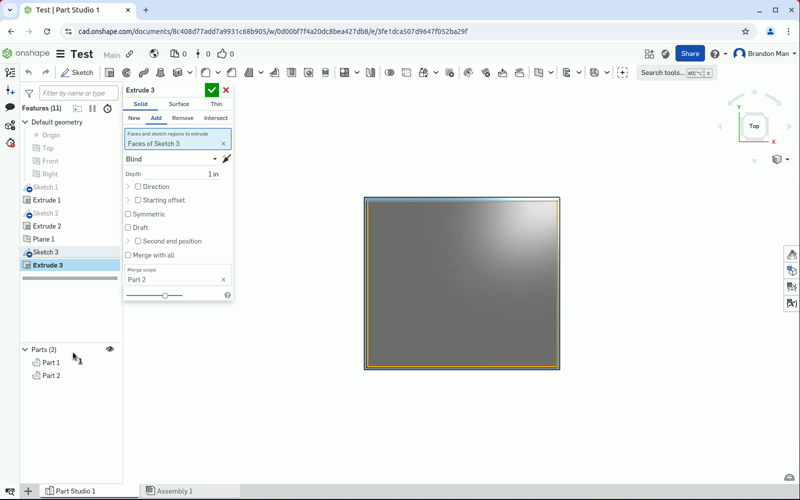
mouse_move(143, 106)
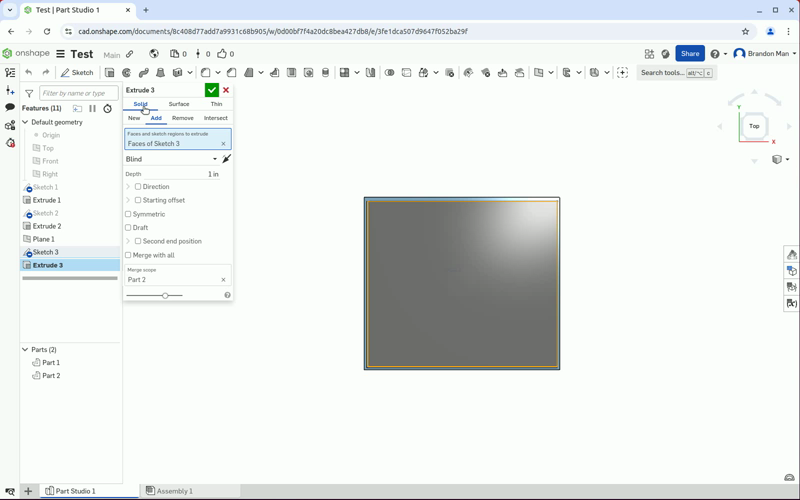
click(143, 106)
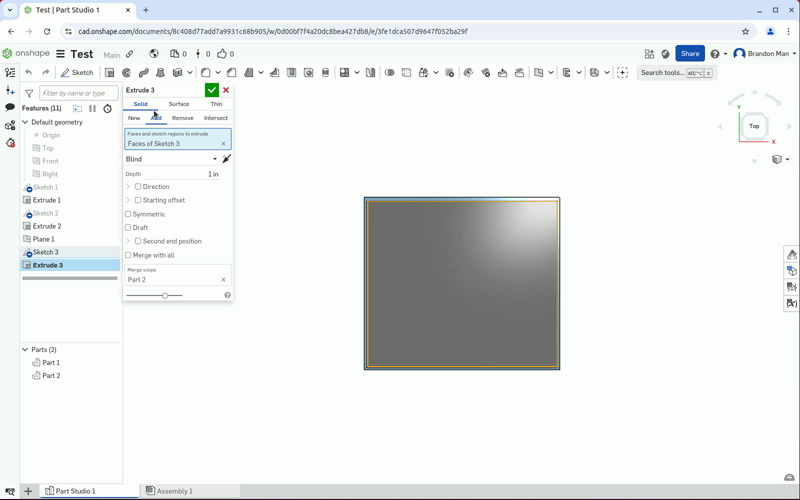
mouse_move(186, 120)
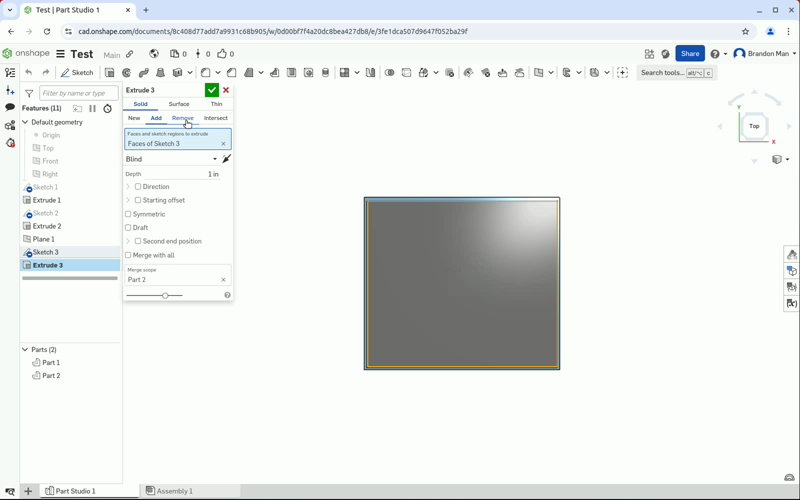
click(186, 120)
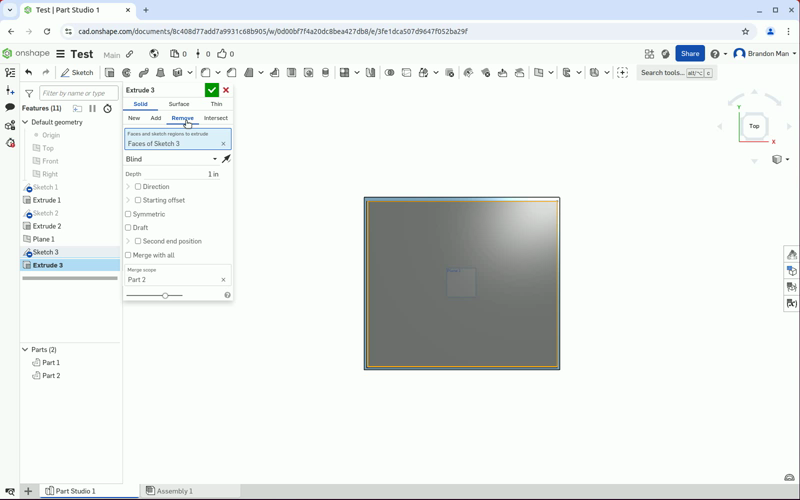
key(tab, 4)
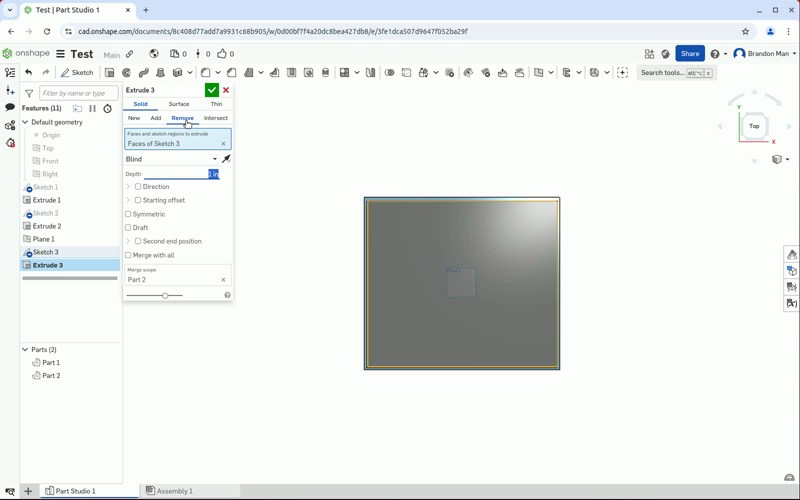
text(22.627)
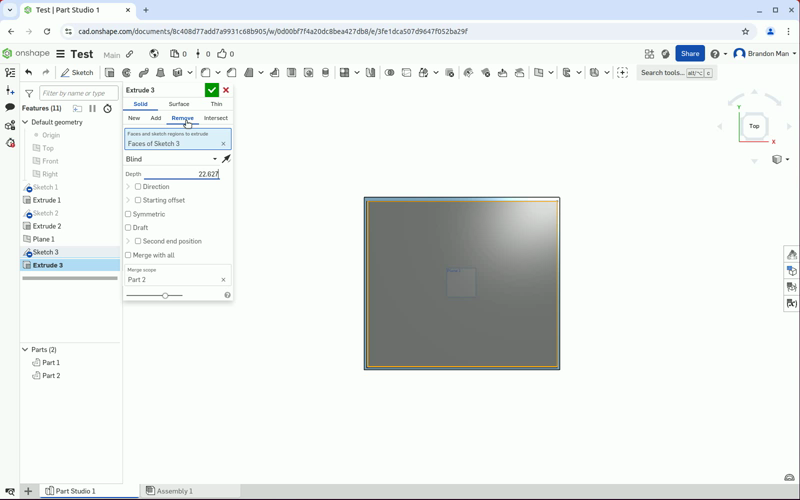
key(tab, 6)
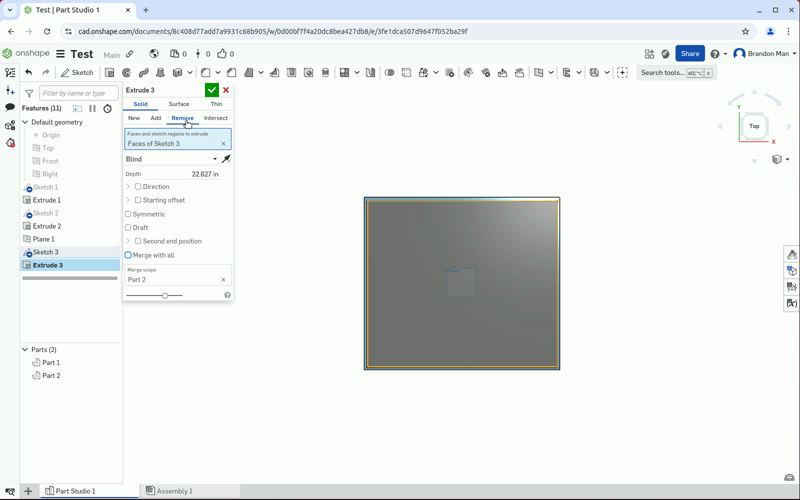
key(space)
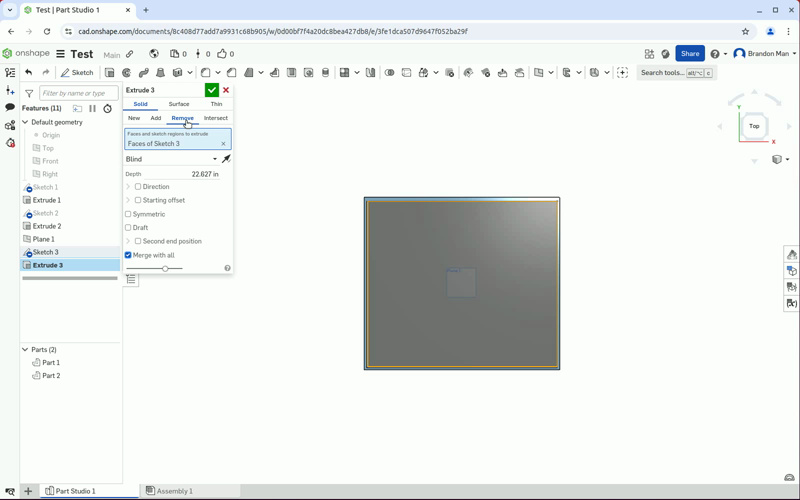
key(enter)
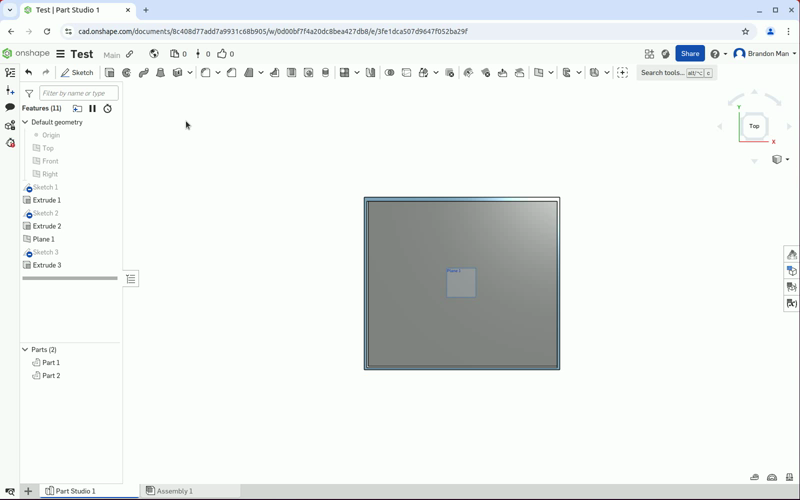
key(shift+h)
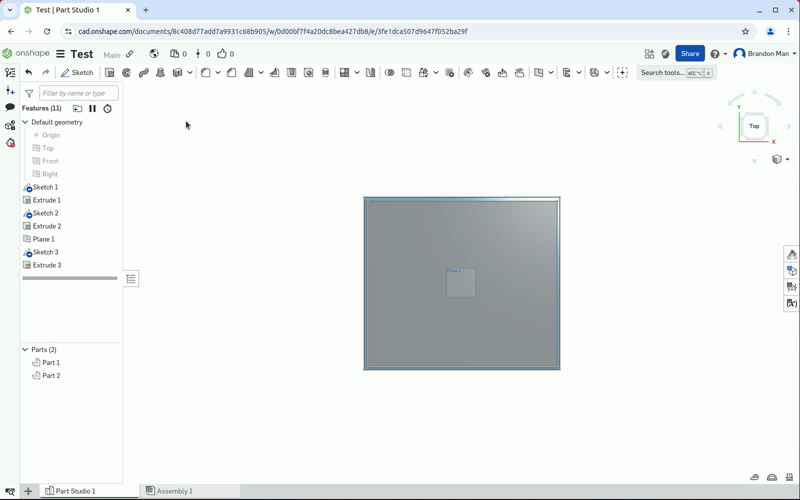
key(shift+h)
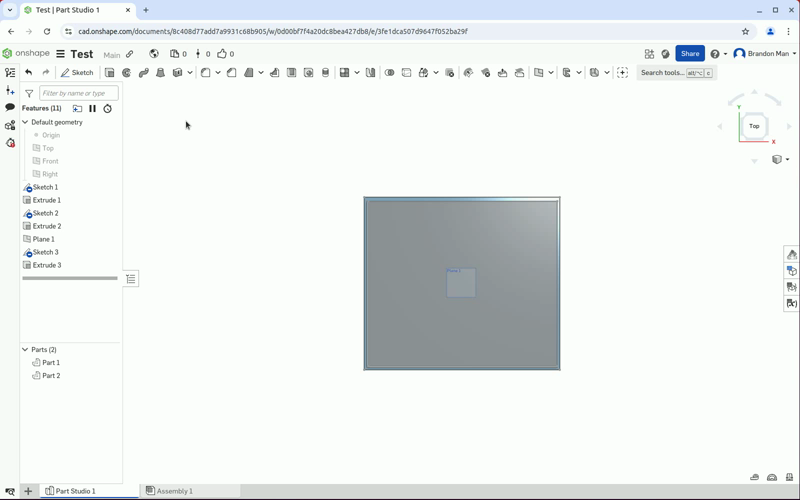
key(shift+7)
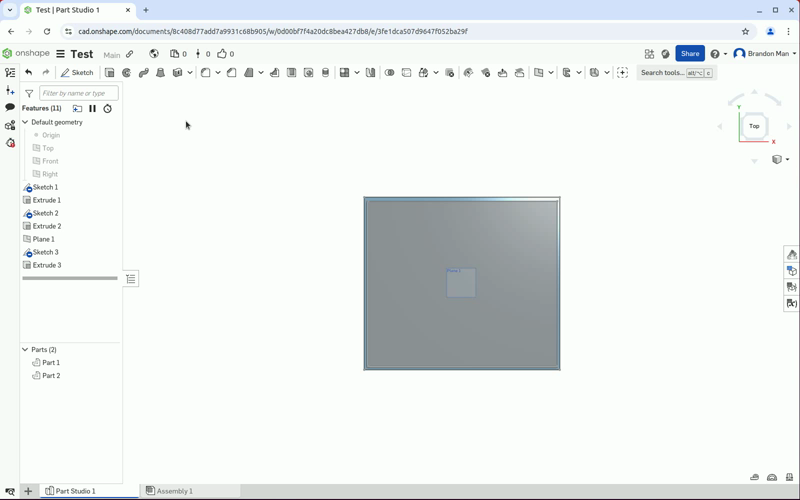
key(up, 3)
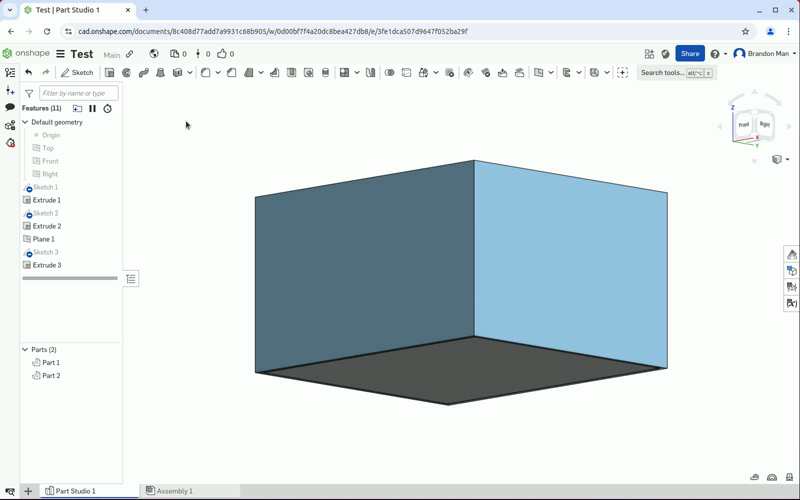
key(left, 3)
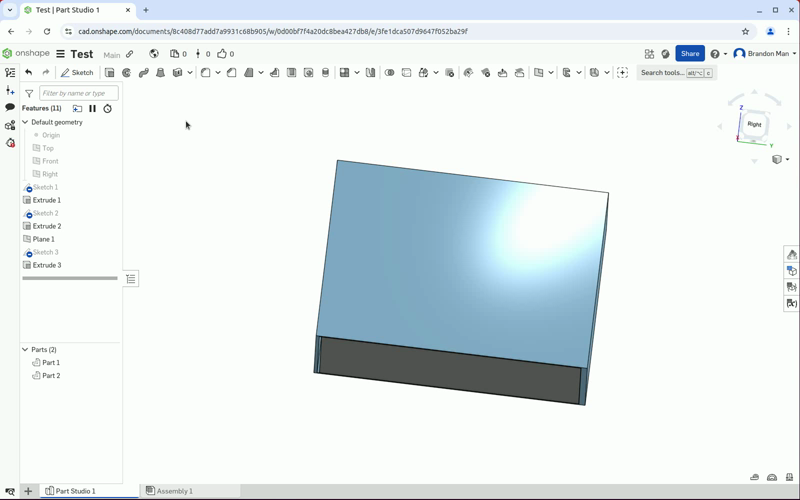
key(right, 3)
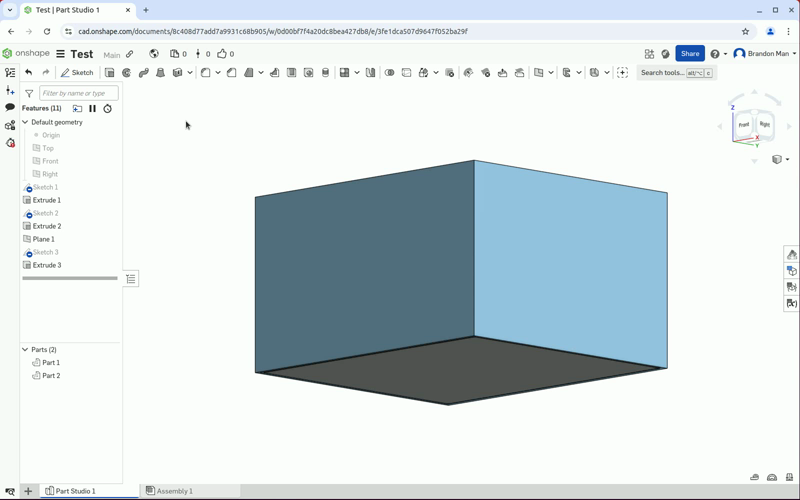
key(down, 3)
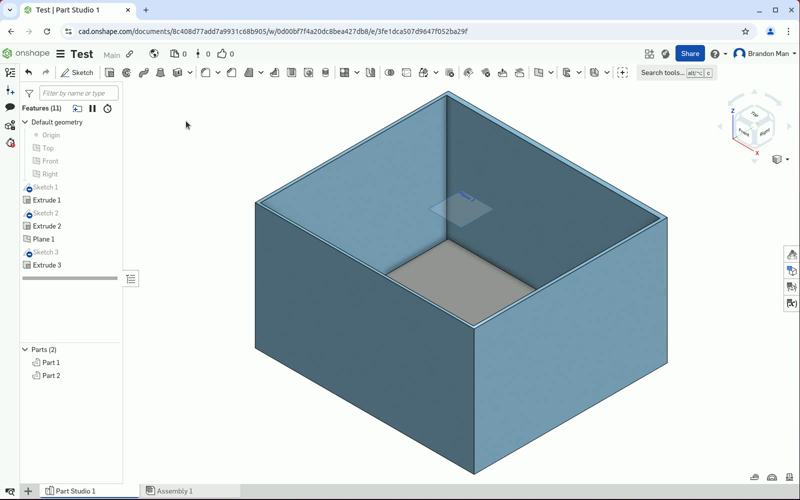
mouse_move(73, 189)
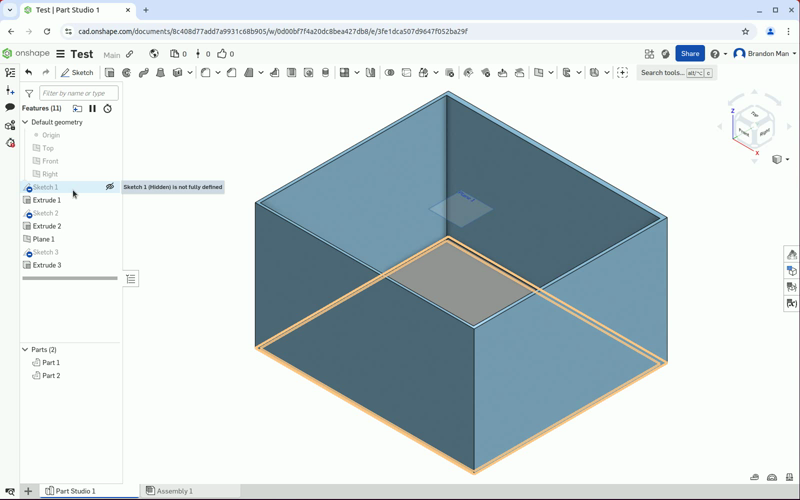
click(73, 189)